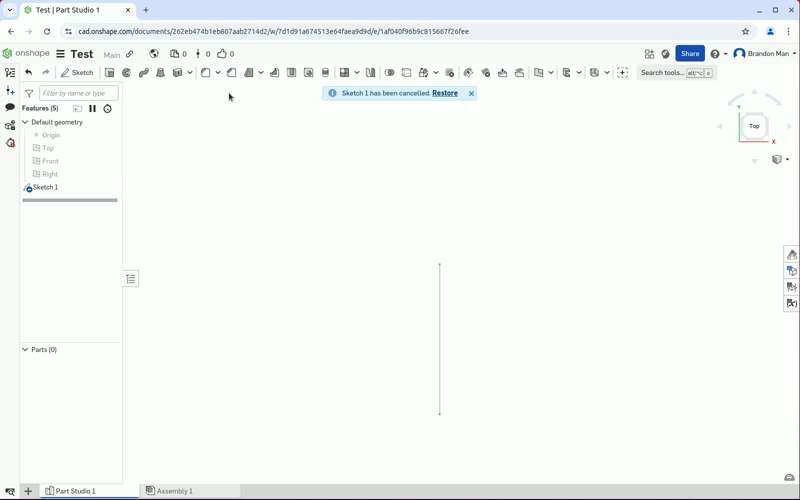
key(shift+h)
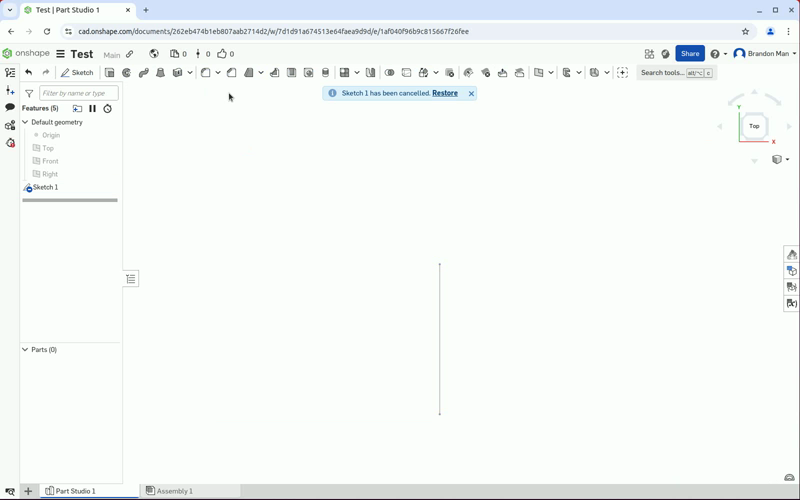
key(shift+s)
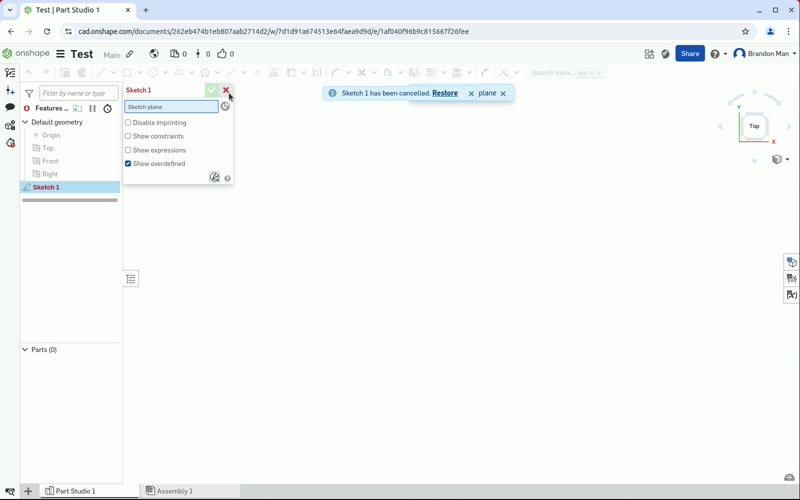
mouse_move(73, 150)
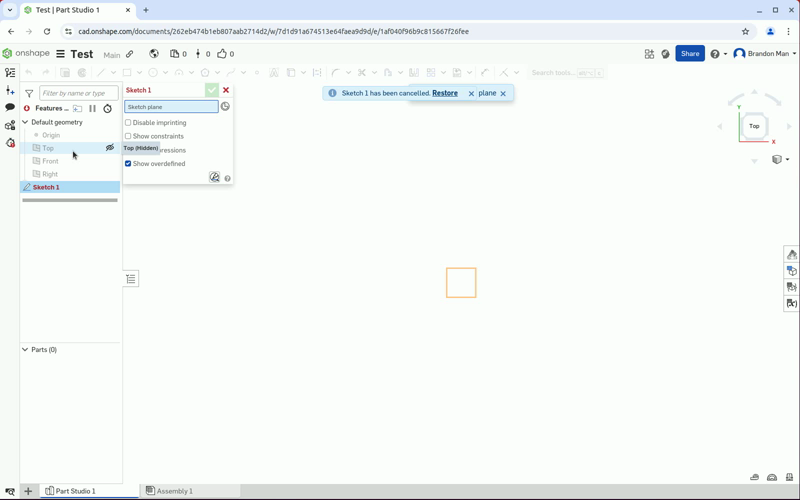
click(73, 150)
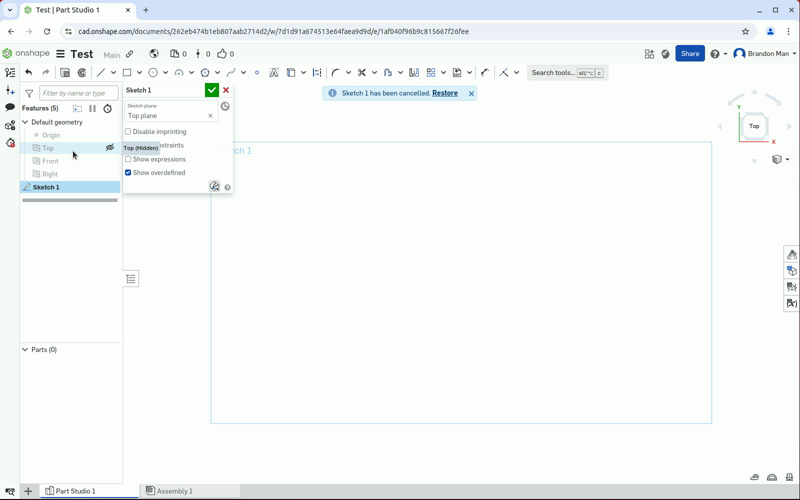
mouse_move(73, 352)
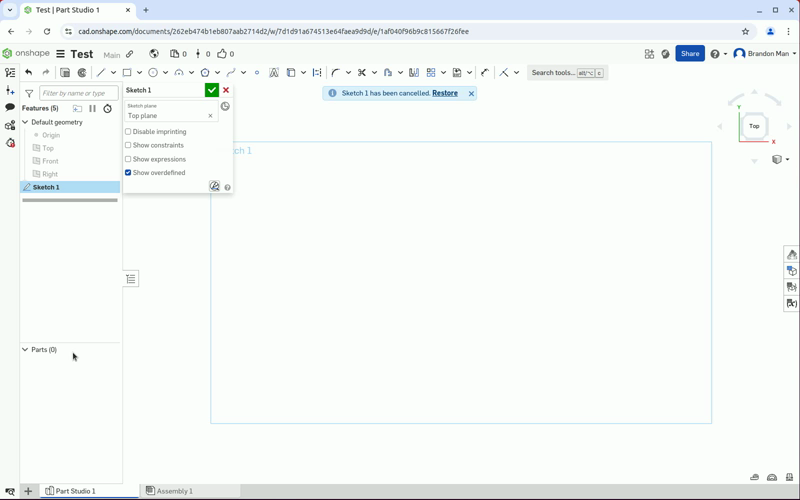
key(y)
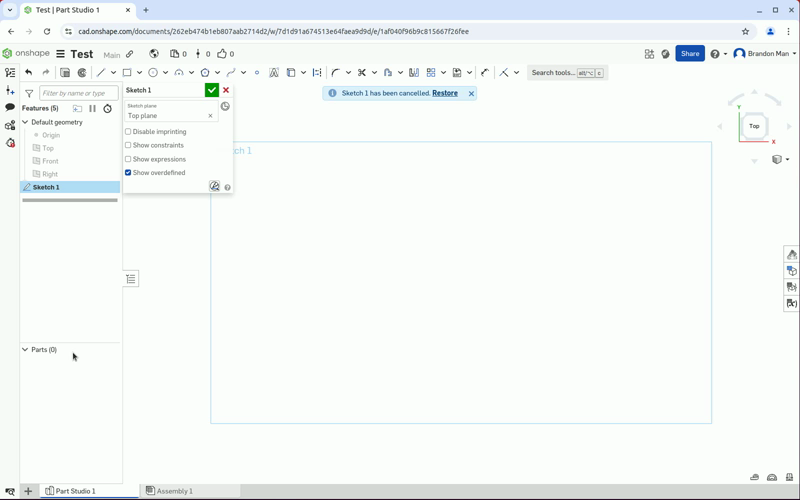
key(l)
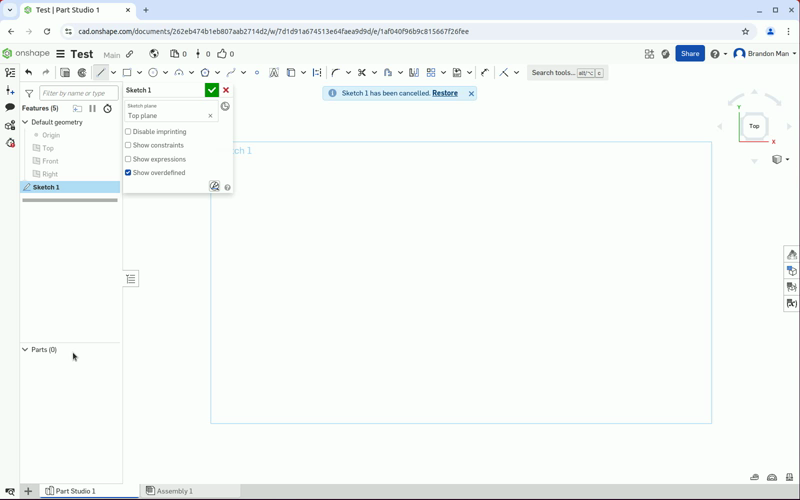
key_down(shift)
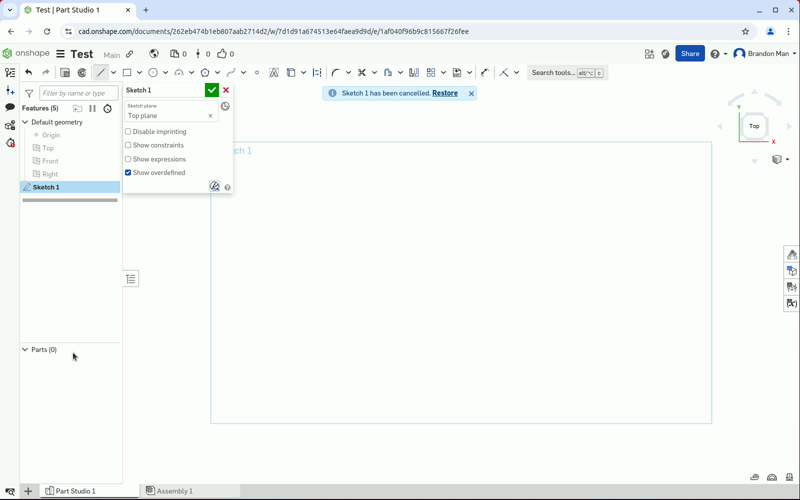
mouse_move(353, 395)
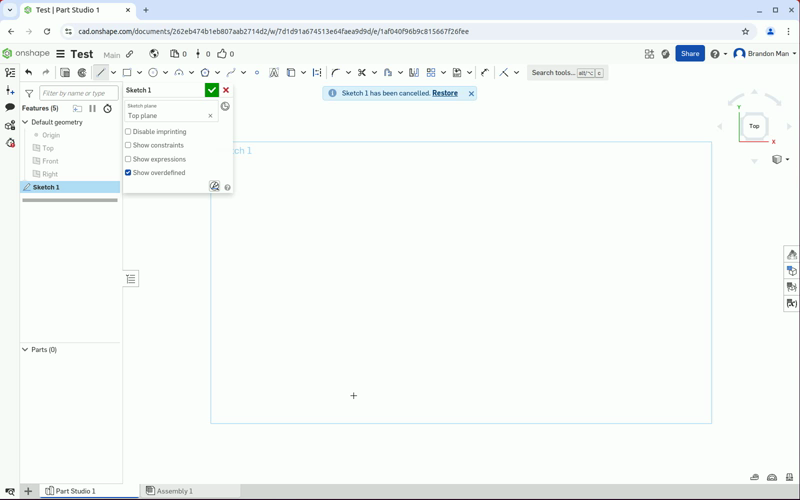
click(353, 395)
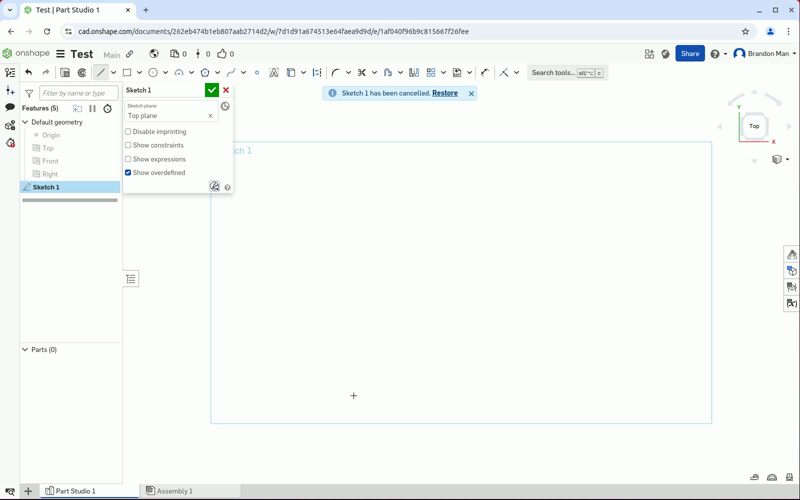
key_up(shift)
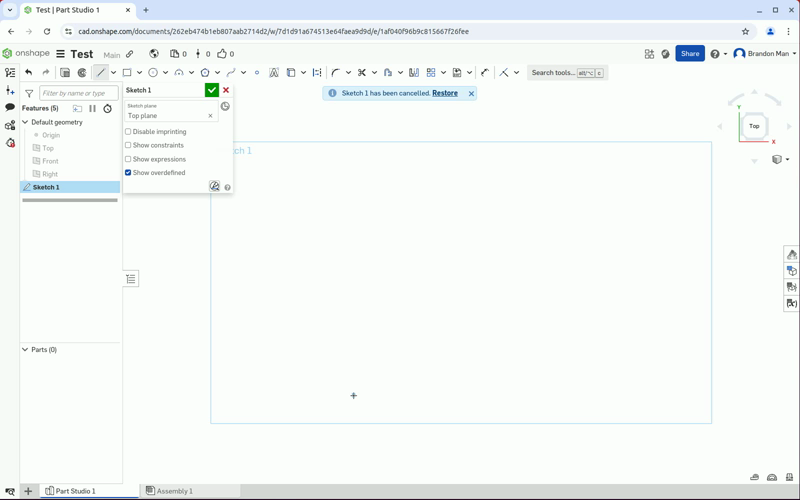
key_down(shift)
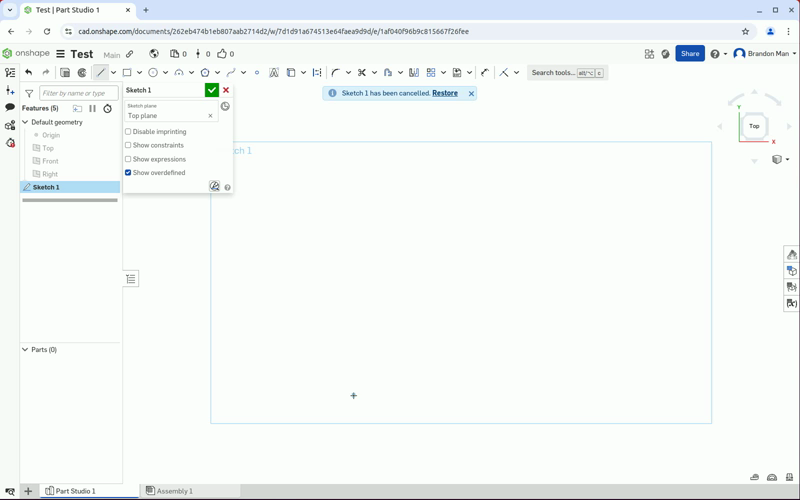
mouse_move(566, 395)
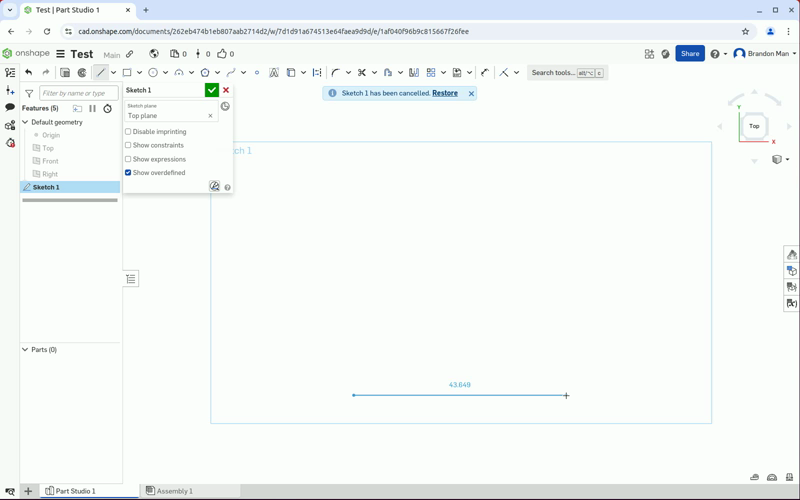
click(566, 395)
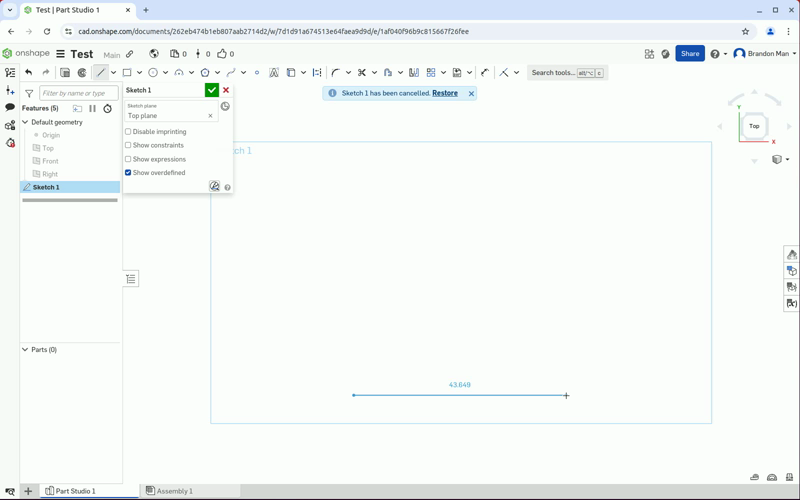
key_up(shift)
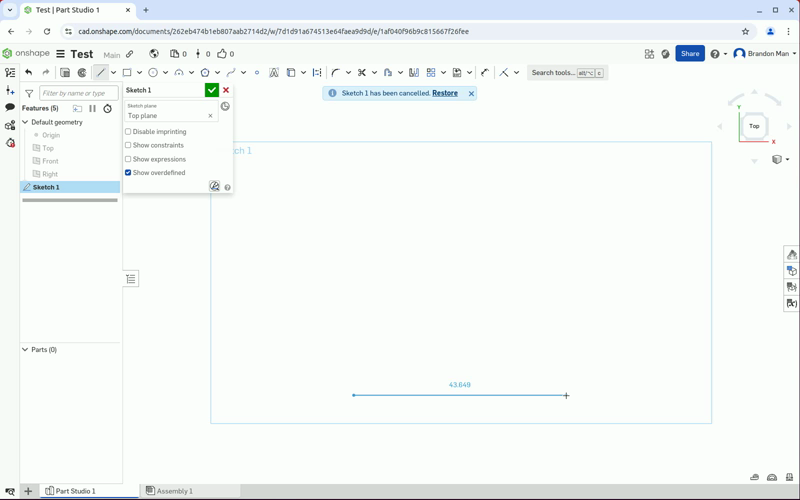
key_down(shift)
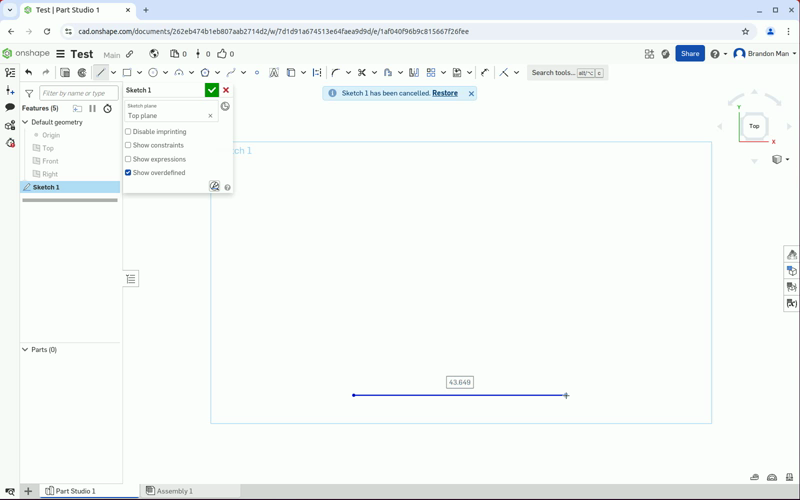
mouse_move(566, 171)
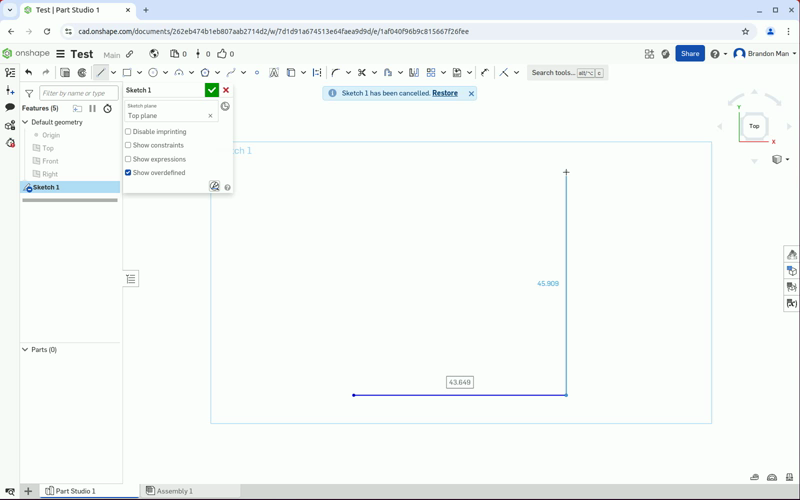
click(566, 171)
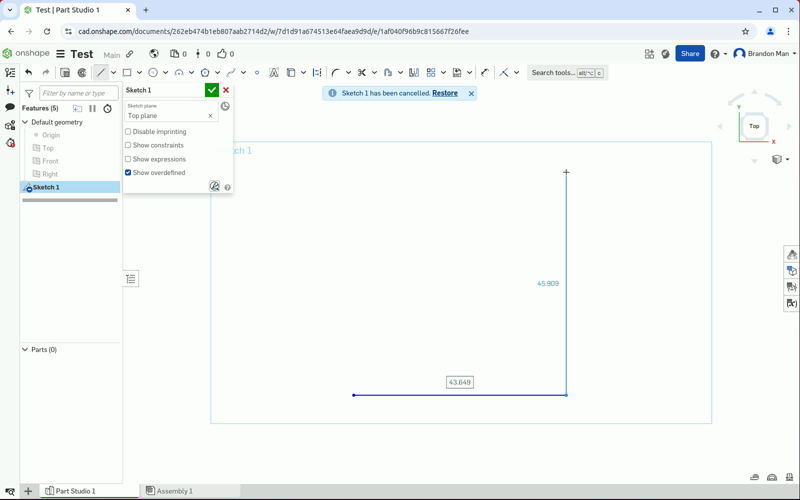
key_up(shift)
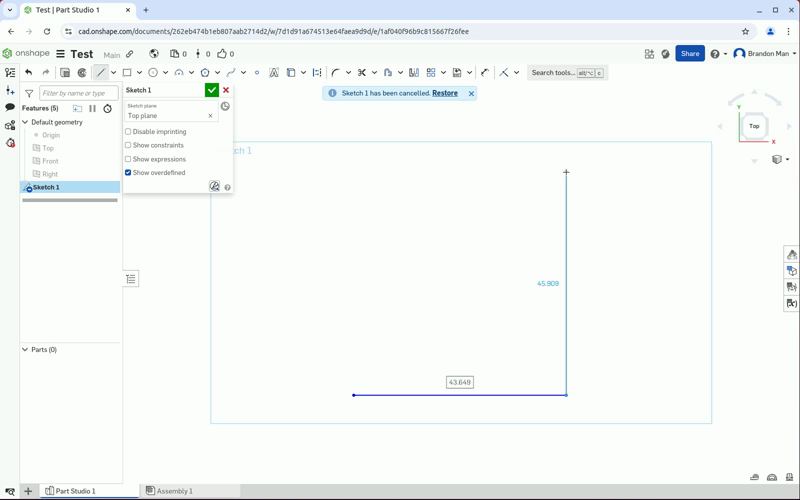
key_down(shift)
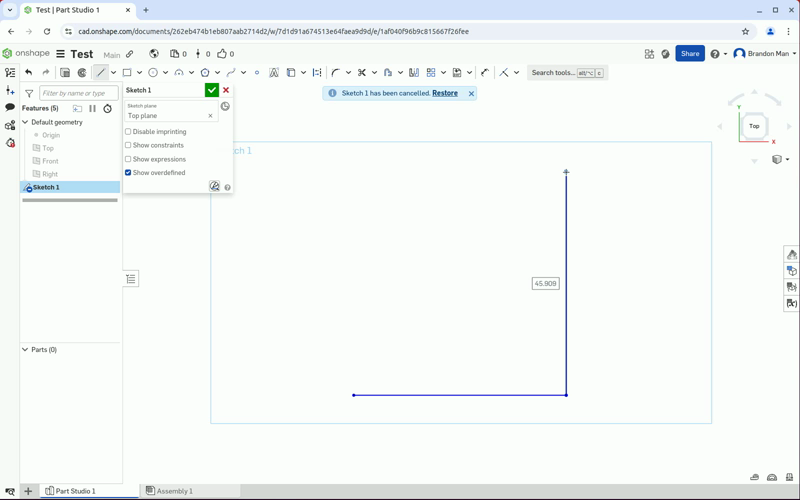
mouse_move(353, 171)
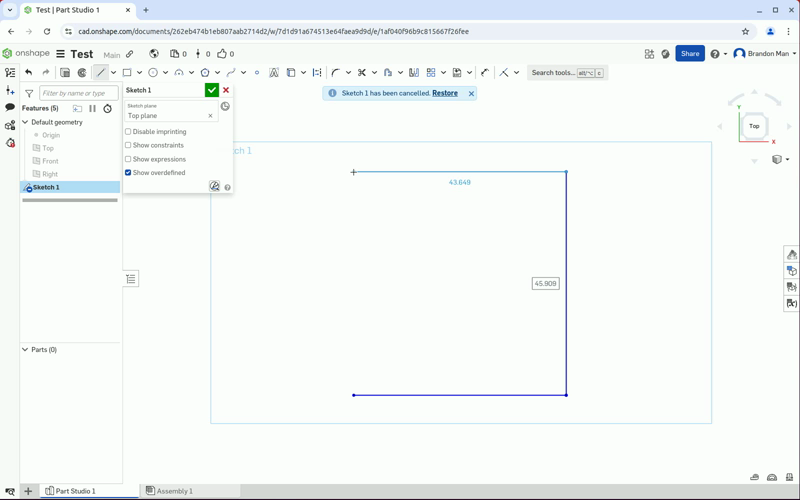
click(353, 171)
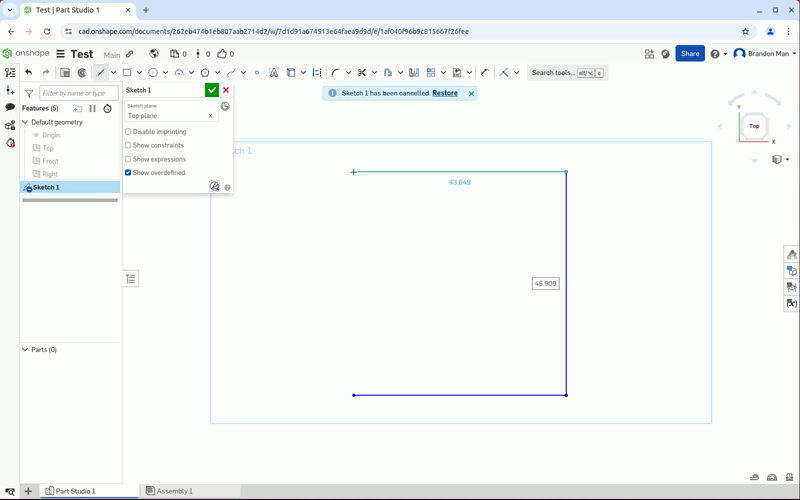
key_up(shift)
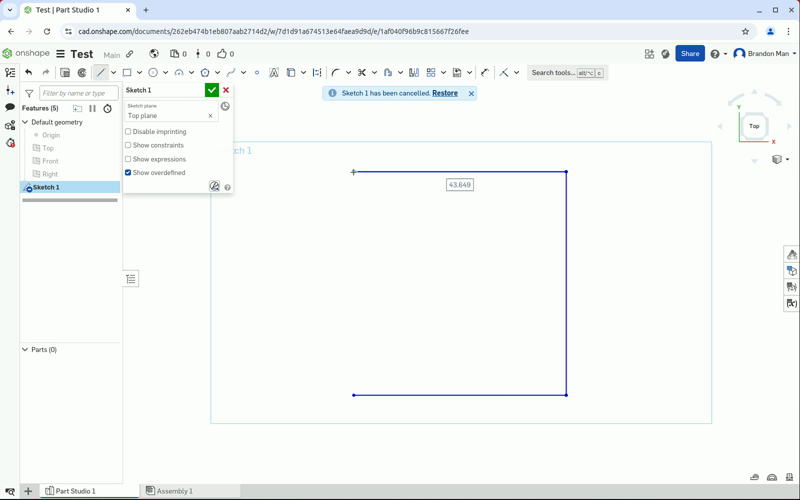
key_down(shift)
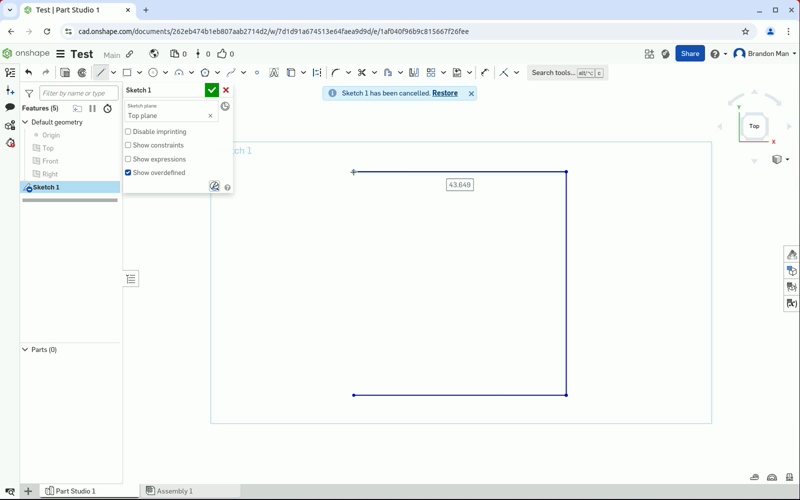
mouse_move(353, 395)
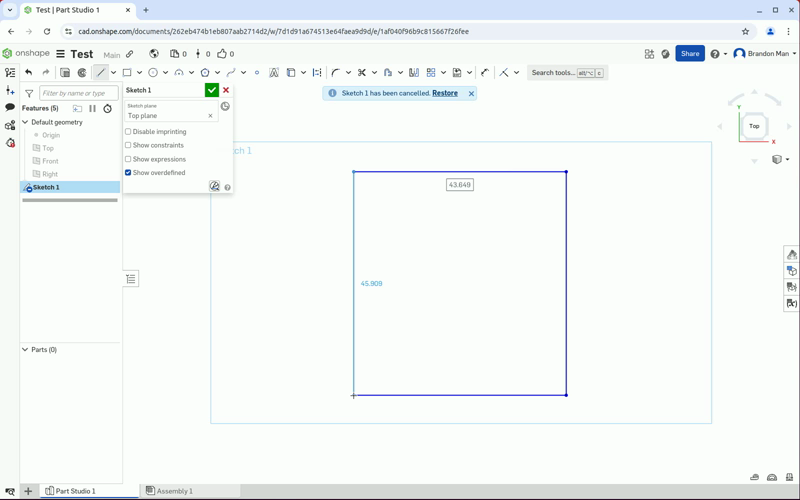
key_up(shift)
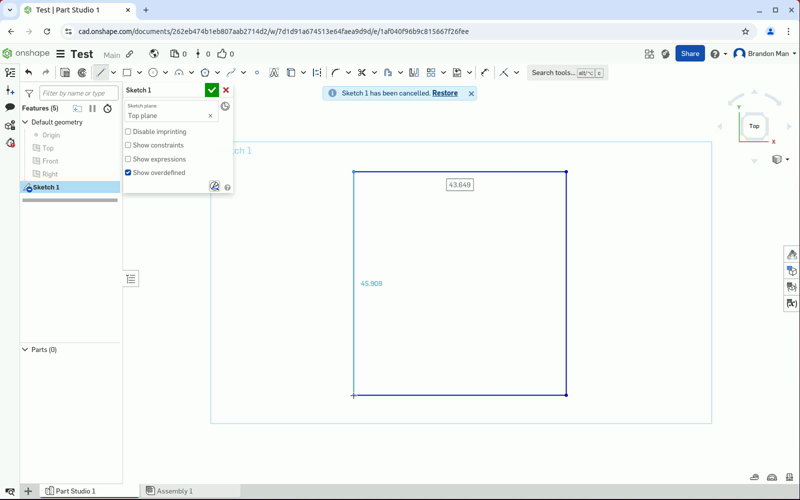
click(353, 395)
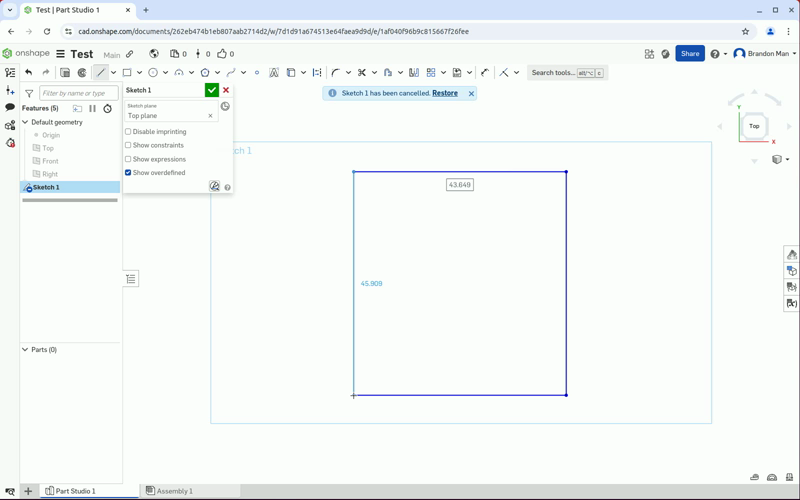
key(esc)
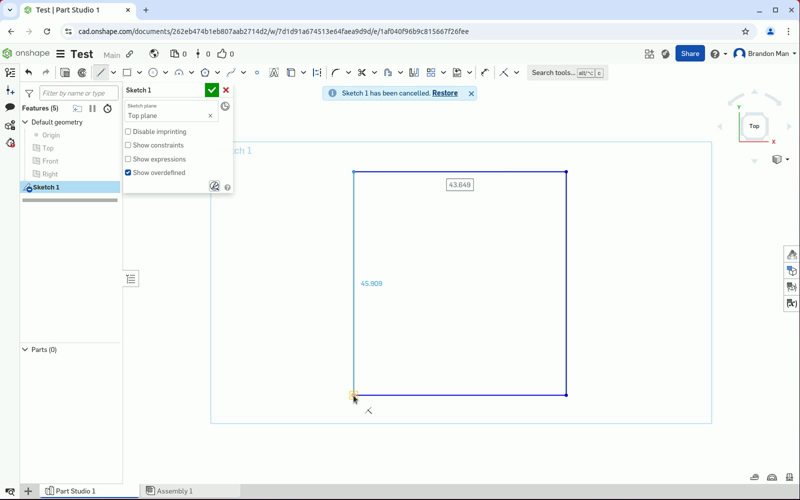
mouse_move(450, 268)
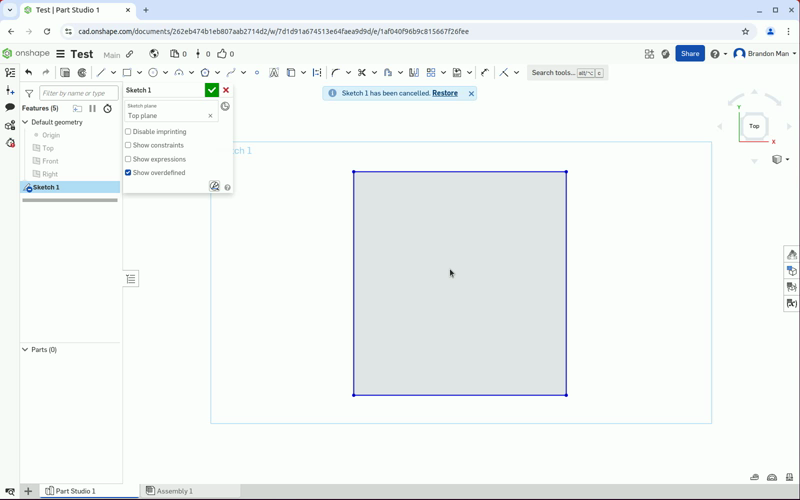
click(450, 268)
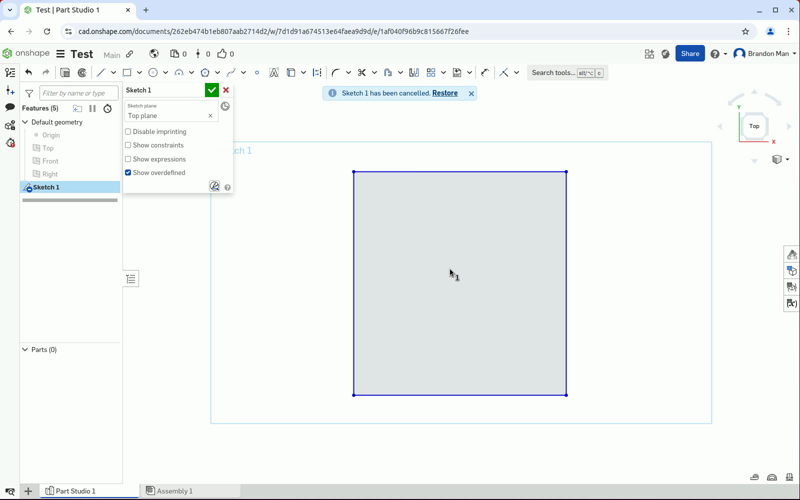
mouse_move(73, 352)
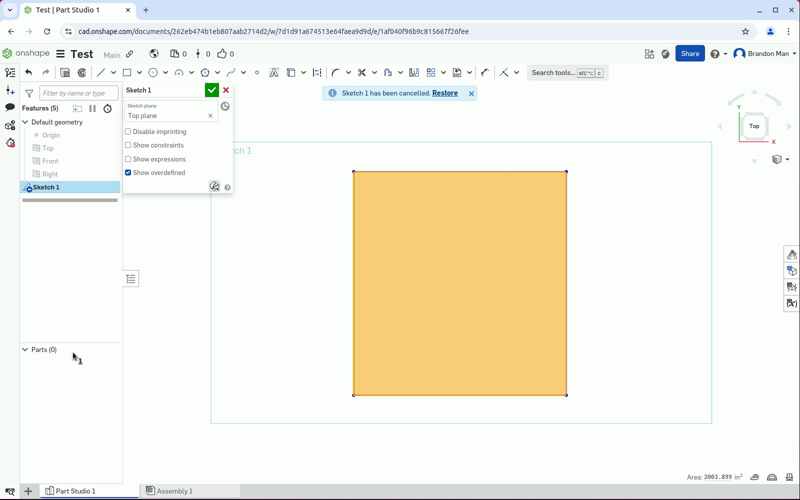
key(shift+y)
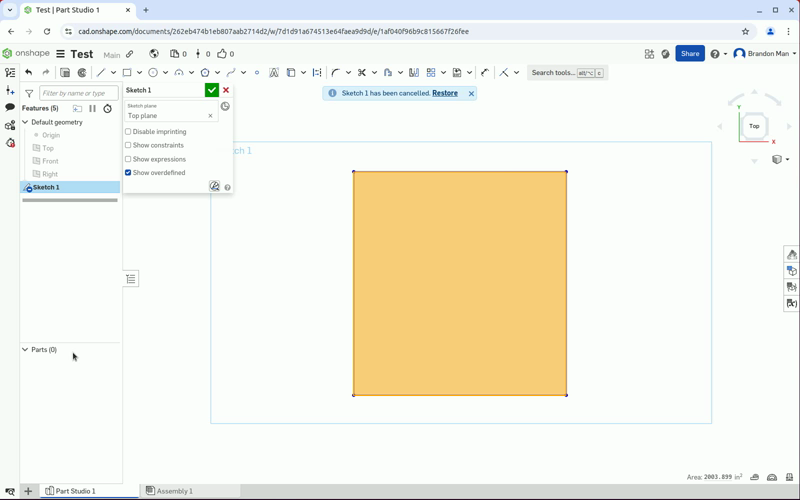
key(shift+e)
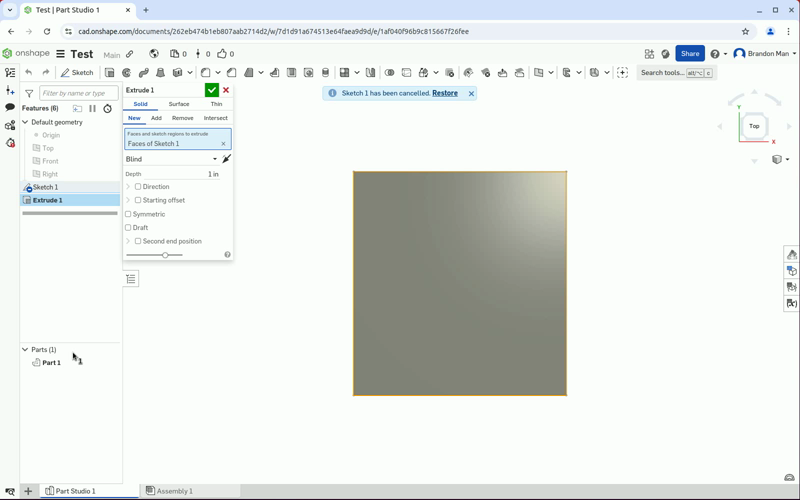
mouse_move(143, 106)
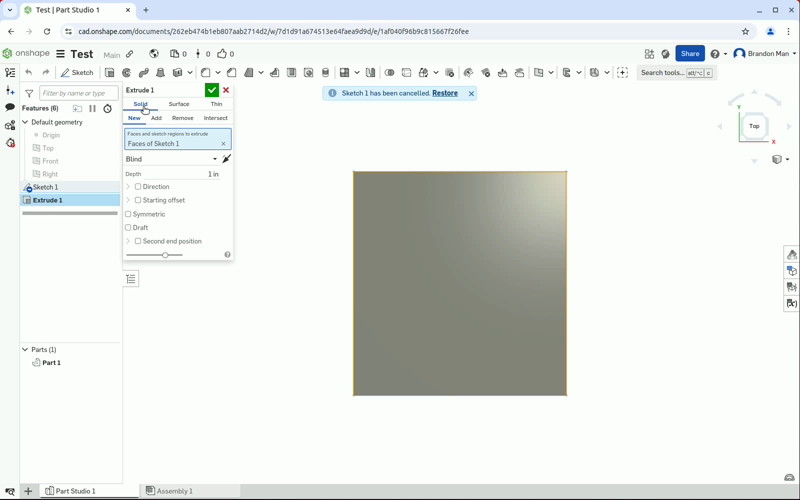
click(143, 106)
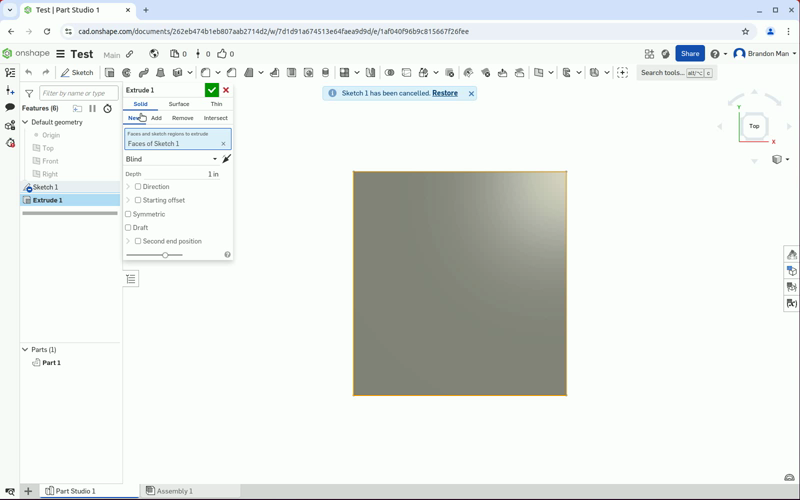
mouse_move(137, 120)
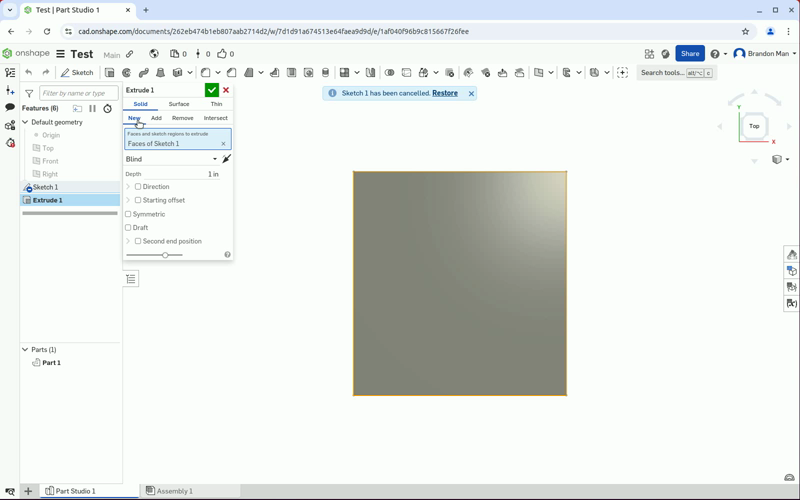
click(137, 120)
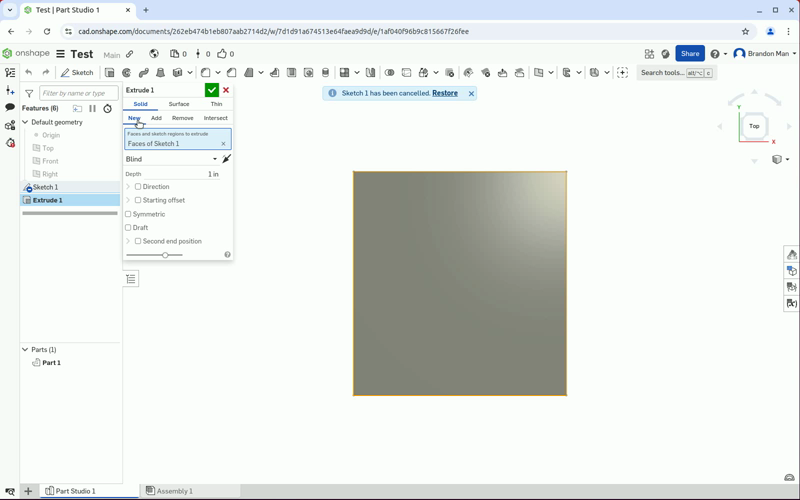
key(tab, 4)
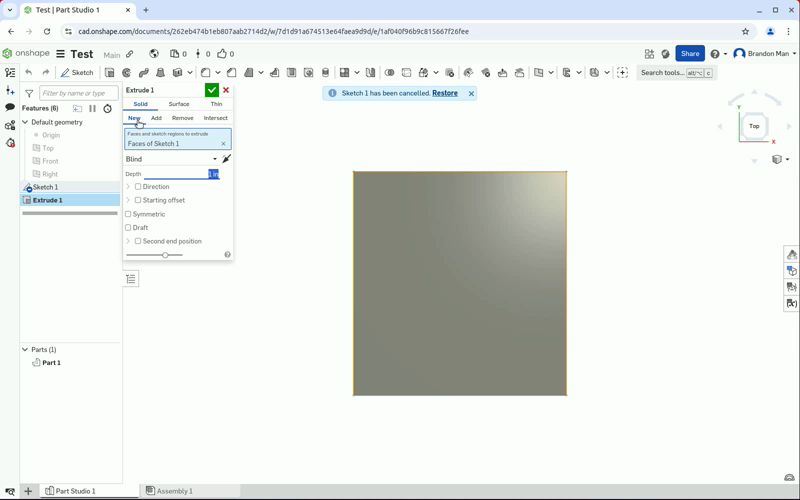
text(16.368)
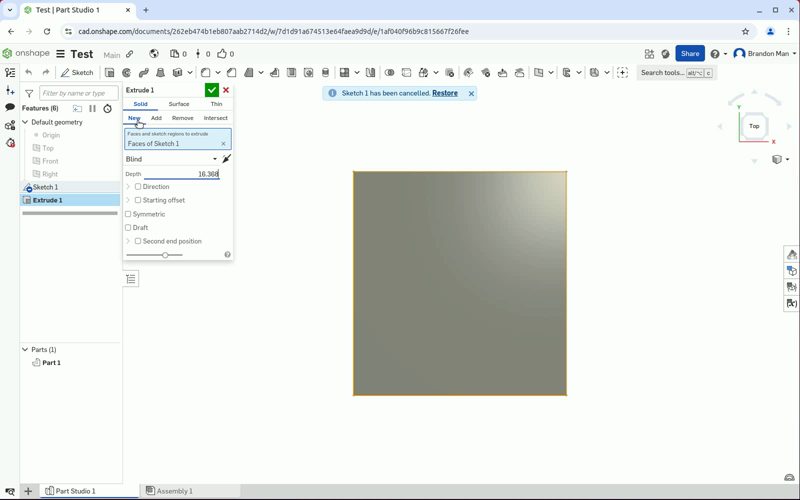
key(enter)
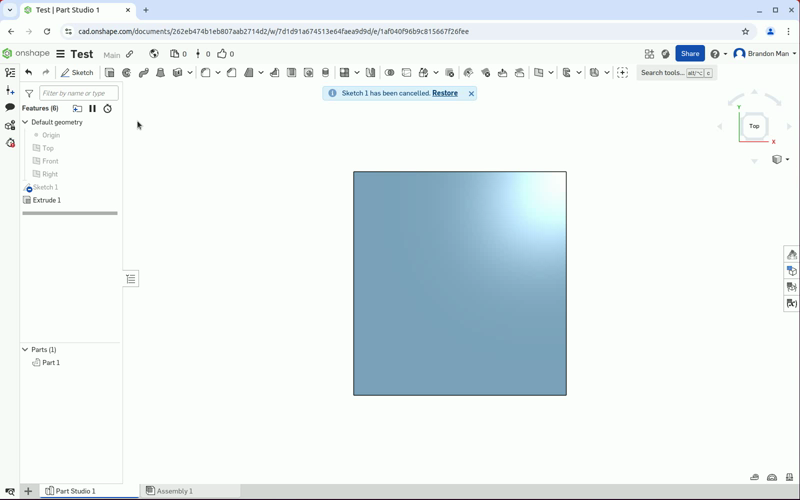
key(shift+h)
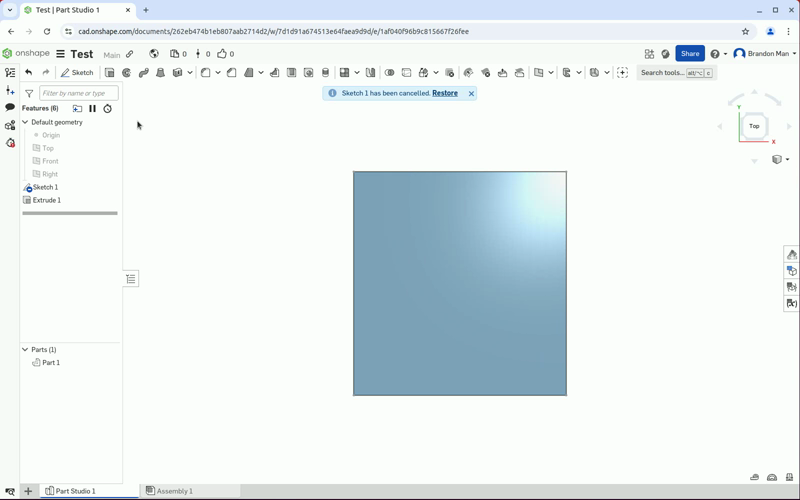
key(shift+h)
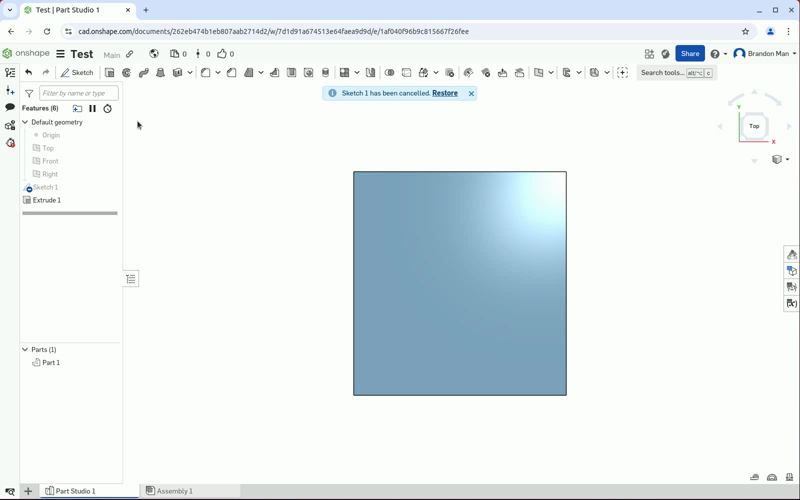
mouse_move(73, 189)
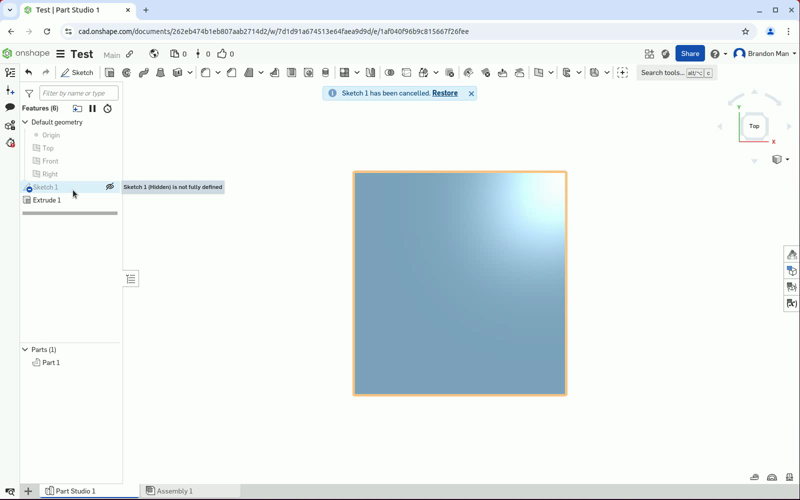
click(73, 189)
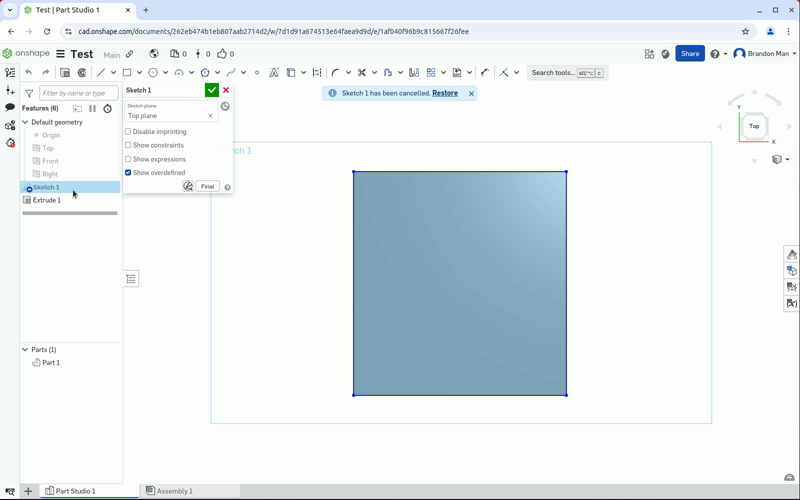
mouse_move(229, 92)
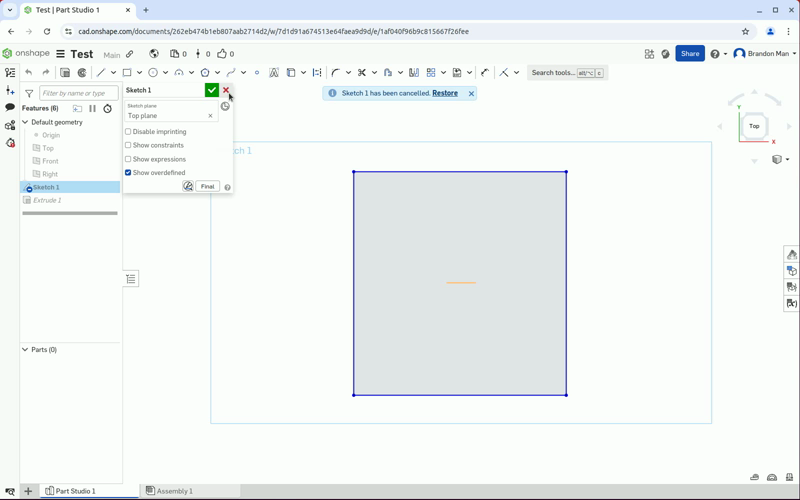
click(229, 92)
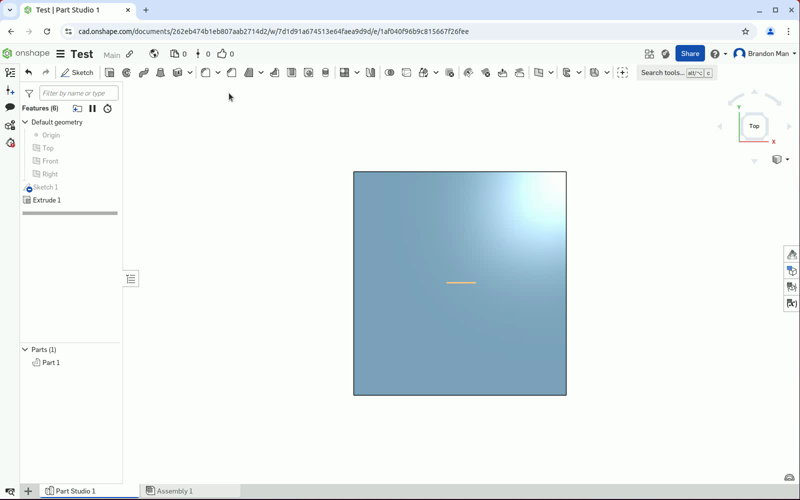
mouse_move(541, 75)
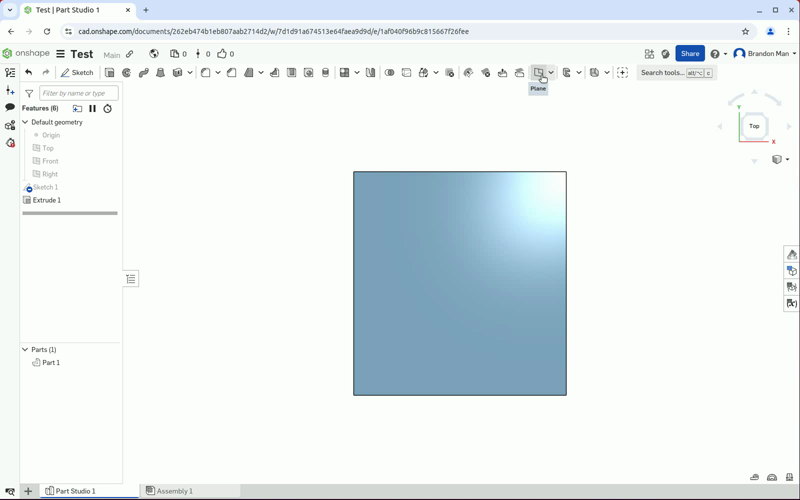
click(541, 75)
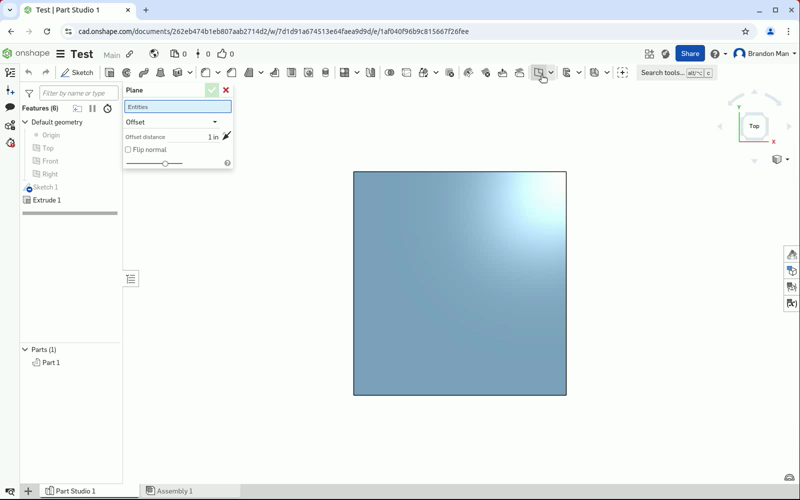
mouse_move(73, 150)
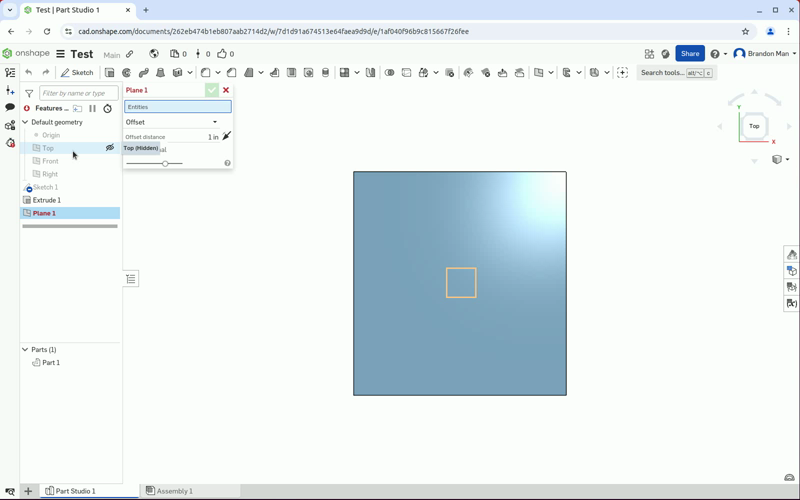
click(73, 150)
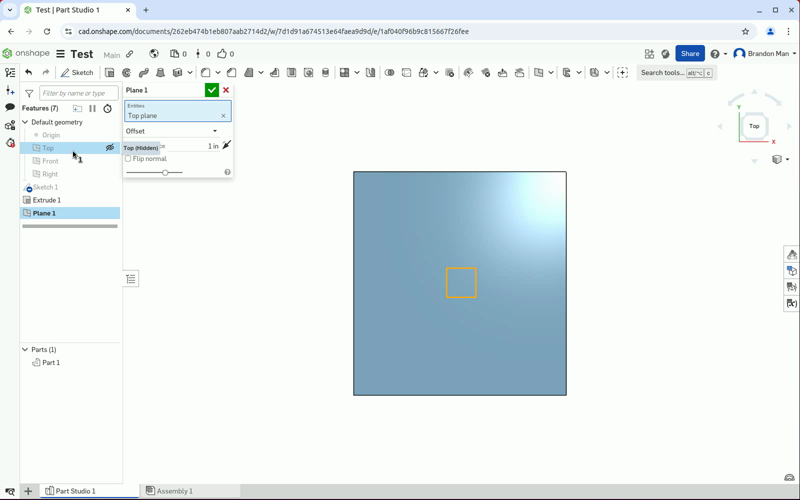
key(tab, 2)
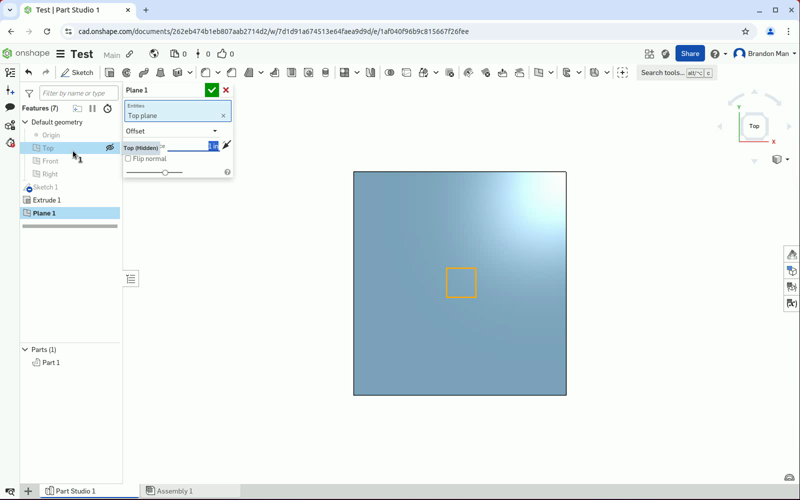
text(16.361)
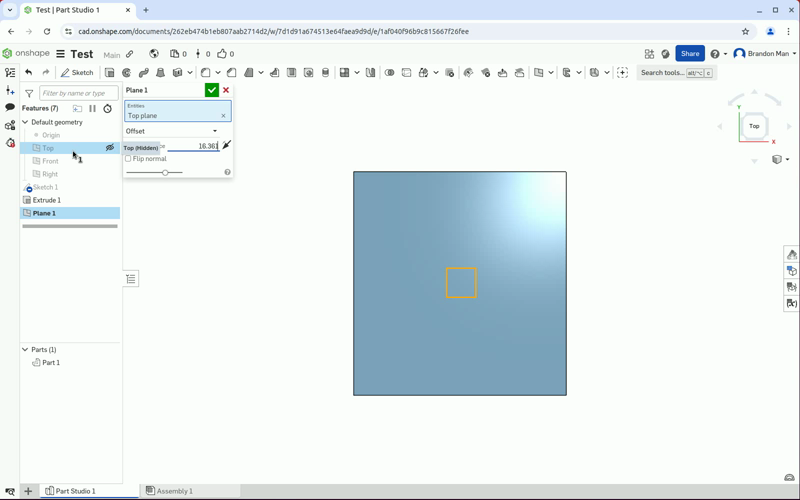
key(enter, 2)
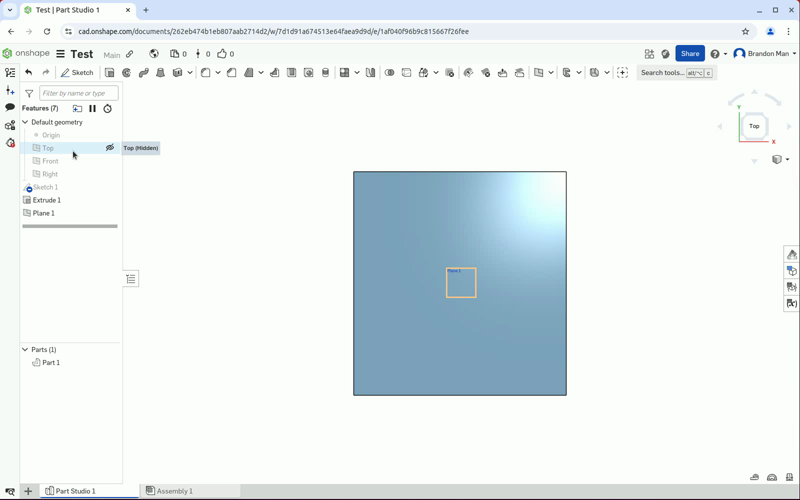
key(shift+s)
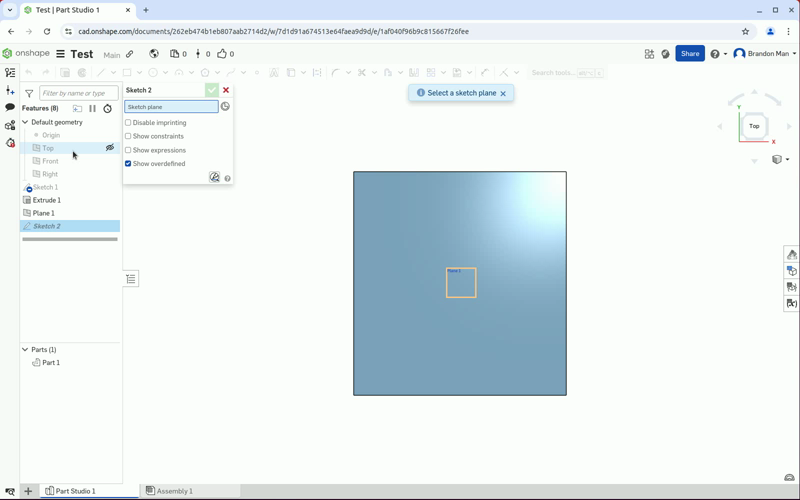
mouse_move(73, 215)
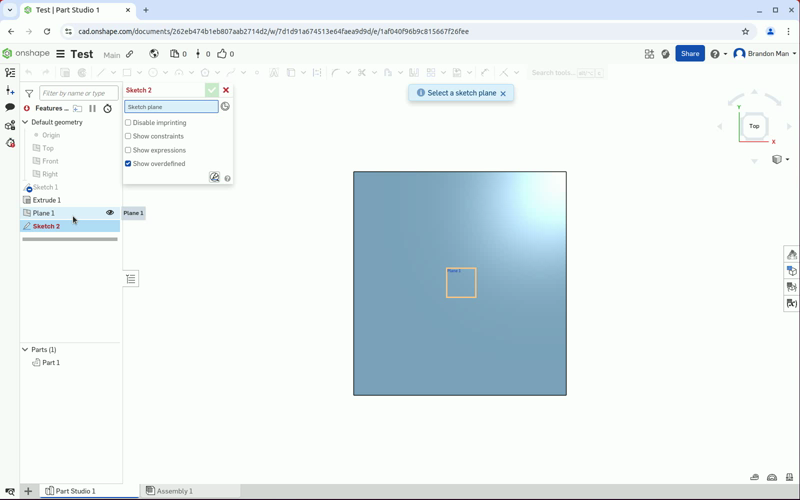
click(73, 215)
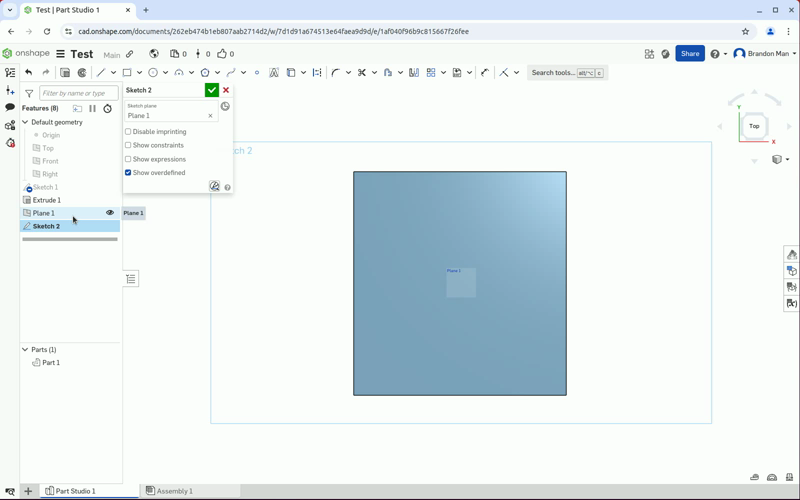
mouse_move(73, 352)
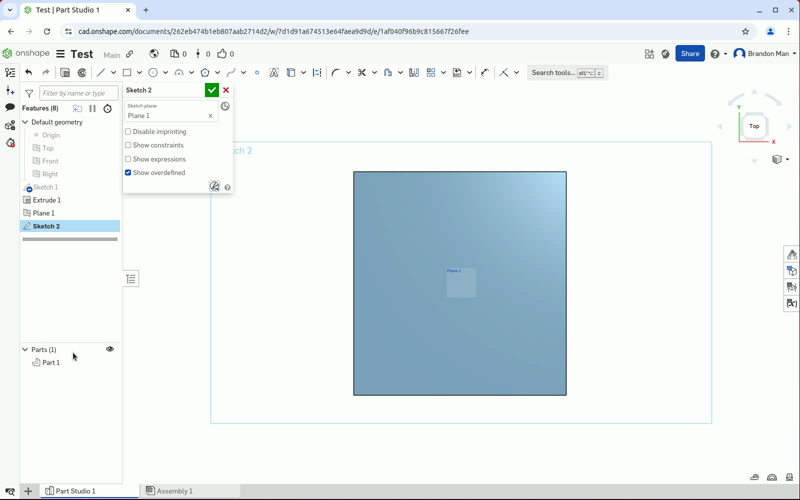
key(y)
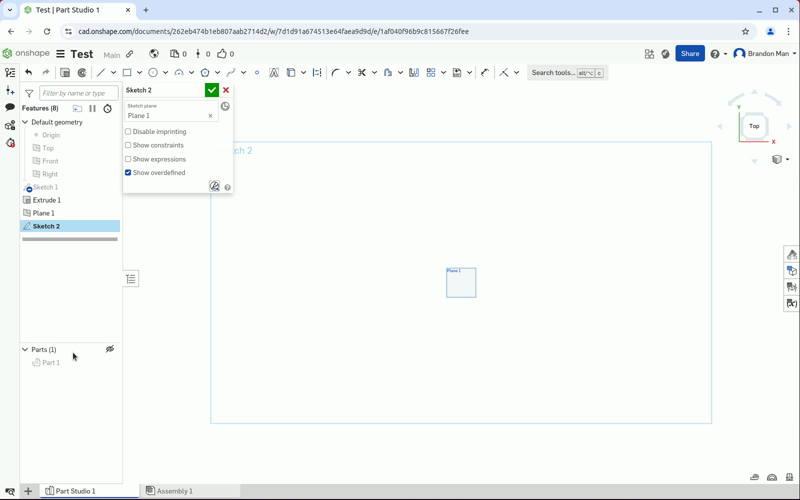
key(l)
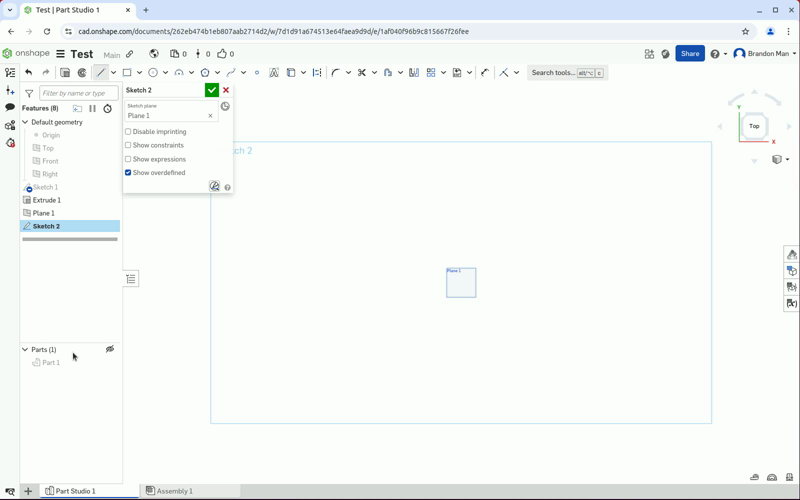
key_down(shift)
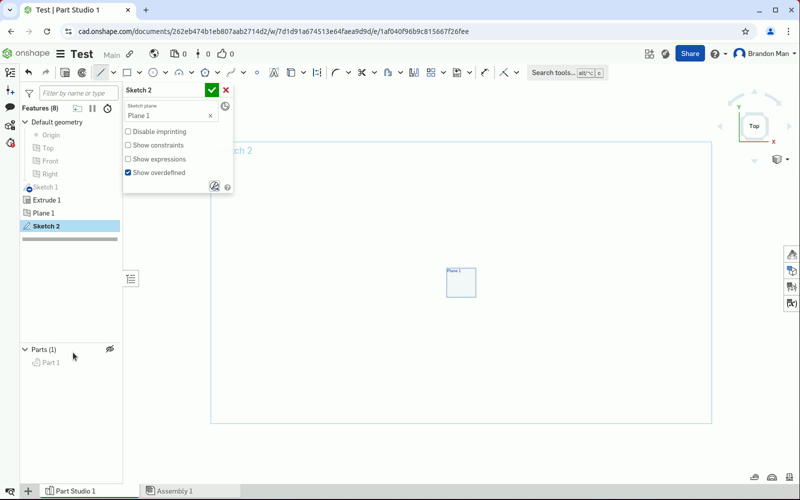
mouse_move(353, 395)
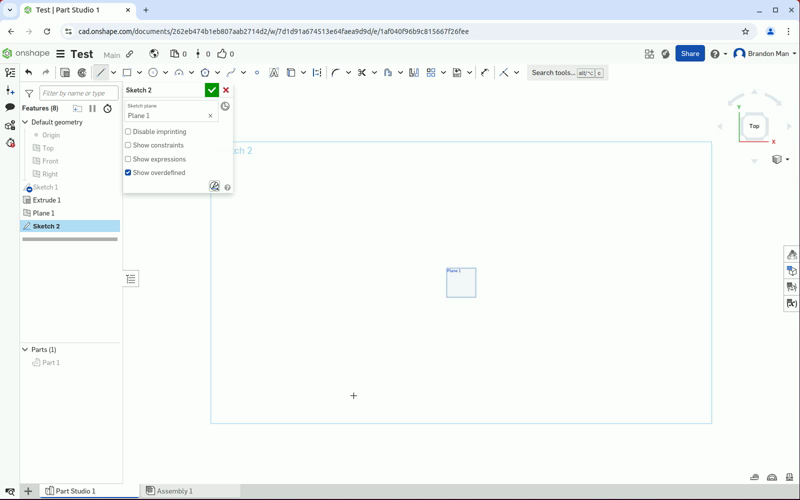
click(353, 395)
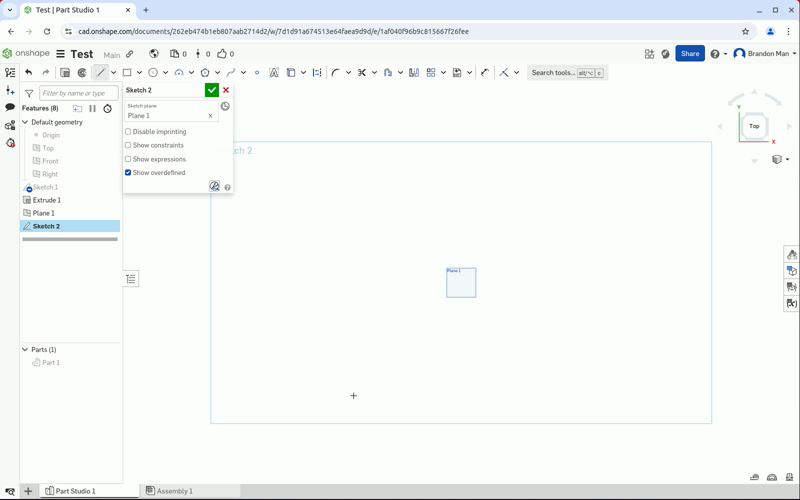
key_up(shift)
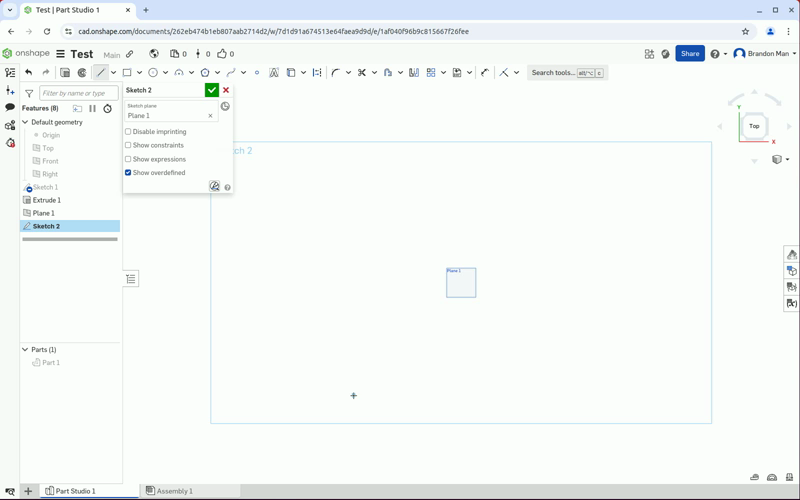
key_down(shift)
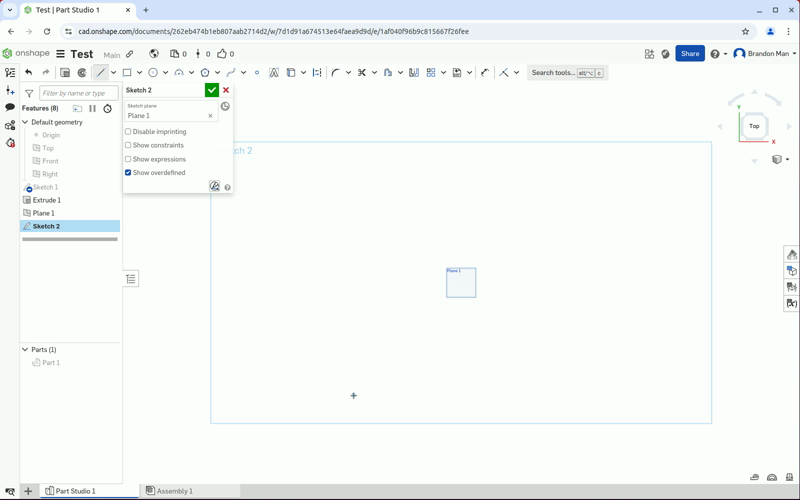
mouse_move(383, 395)
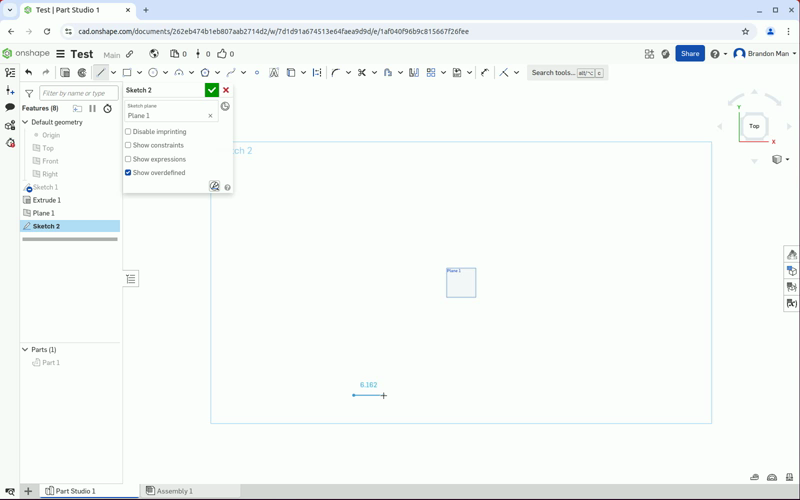
mouse_move(372, 395)
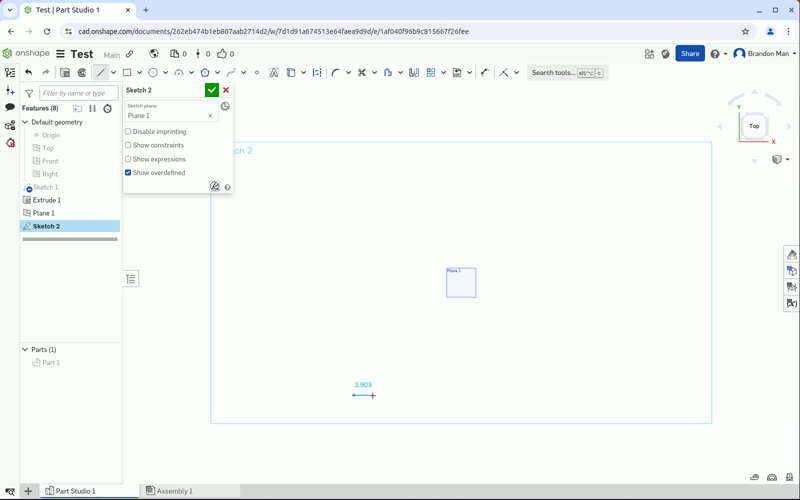
click(372, 395)
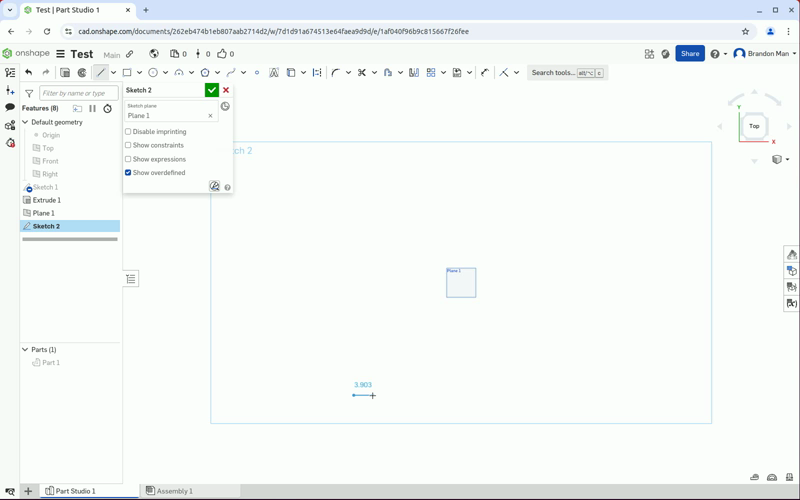
key_up(shift)
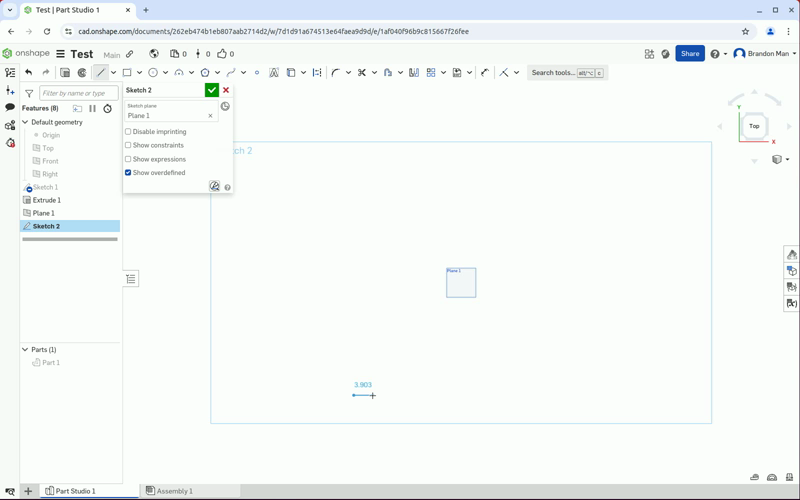
key_down(shift)
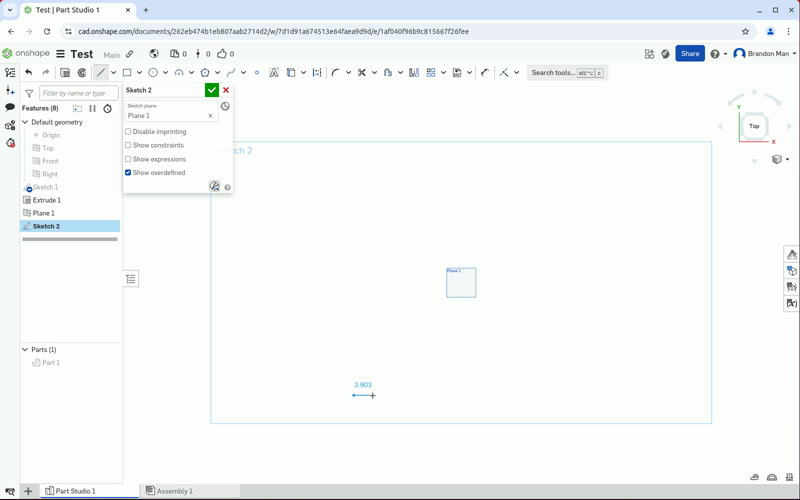
mouse_move(402, 395)
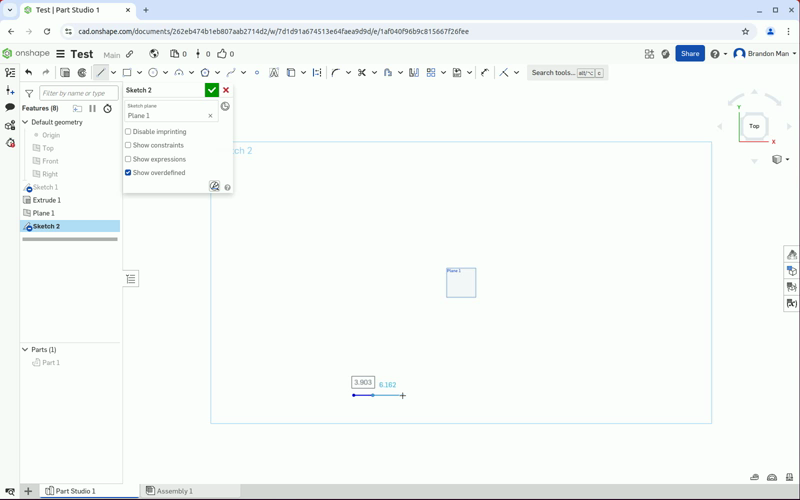
mouse_move(372, 347)
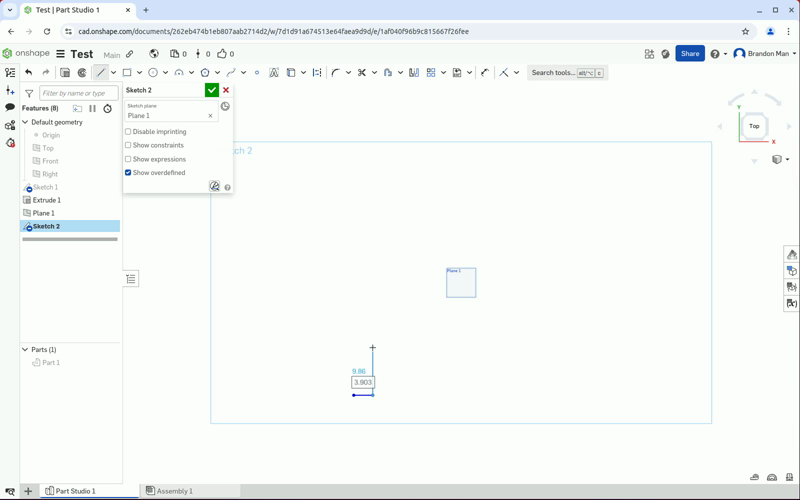
click(372, 347)
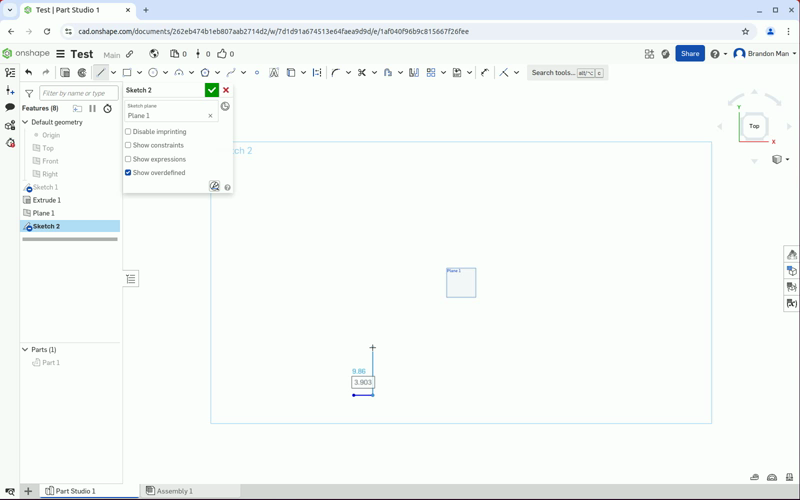
key_up(shift)
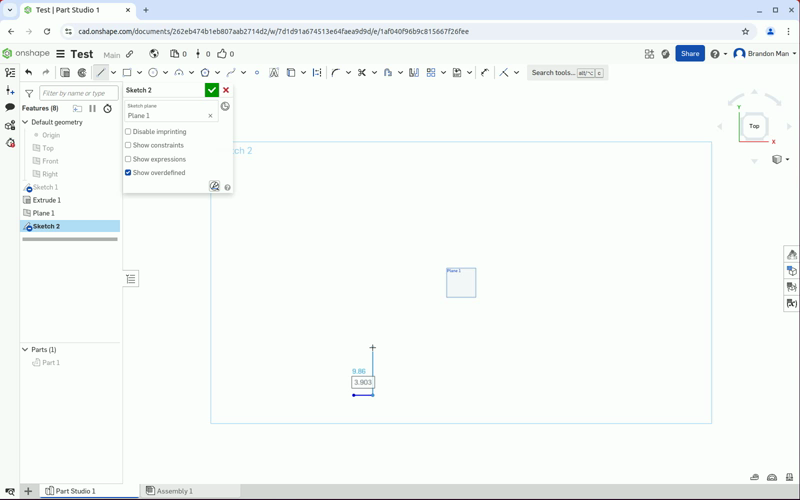
key_down(shift)
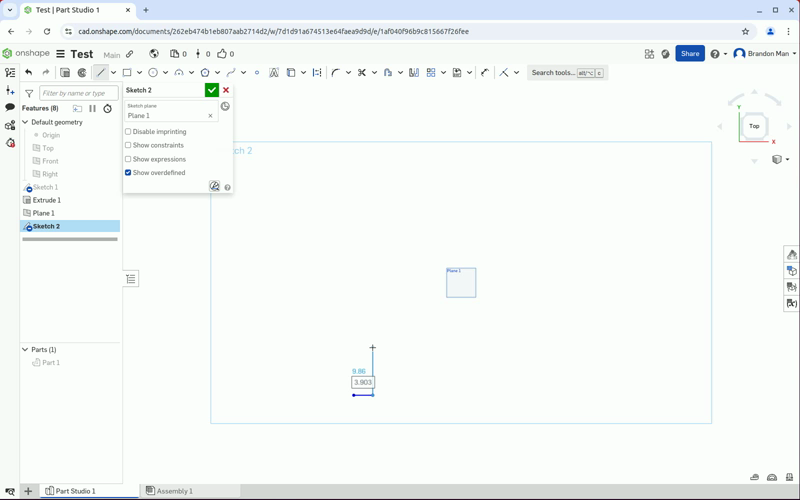
mouse_move(402, 347)
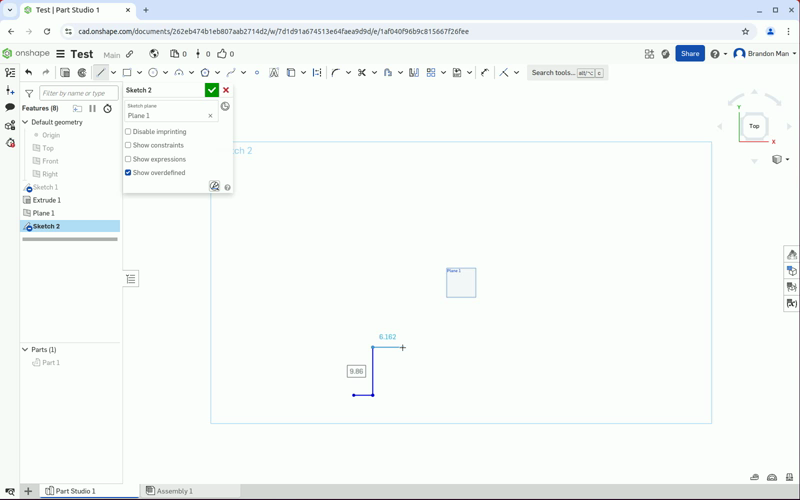
mouse_move(400, 347)
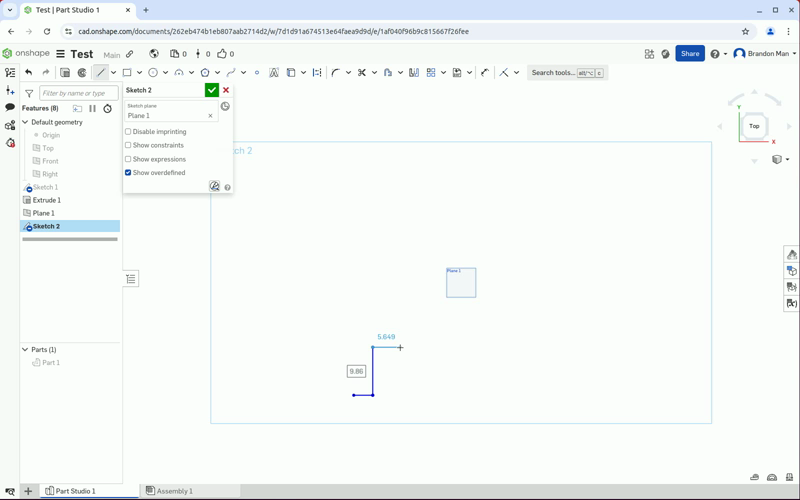
click(400, 347)
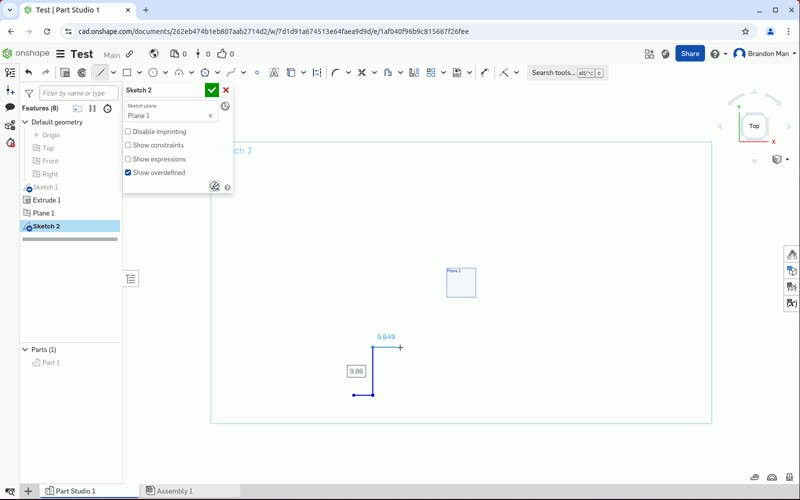
key_up(shift)
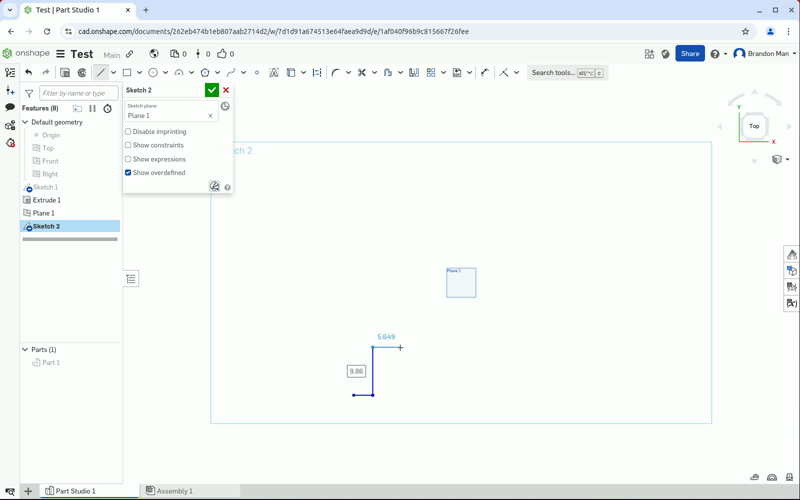
key_down(shift)
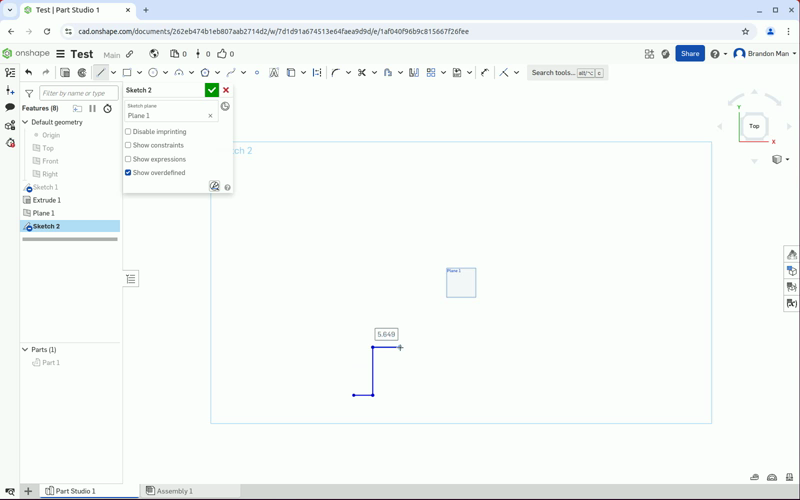
mouse_move(430, 347)
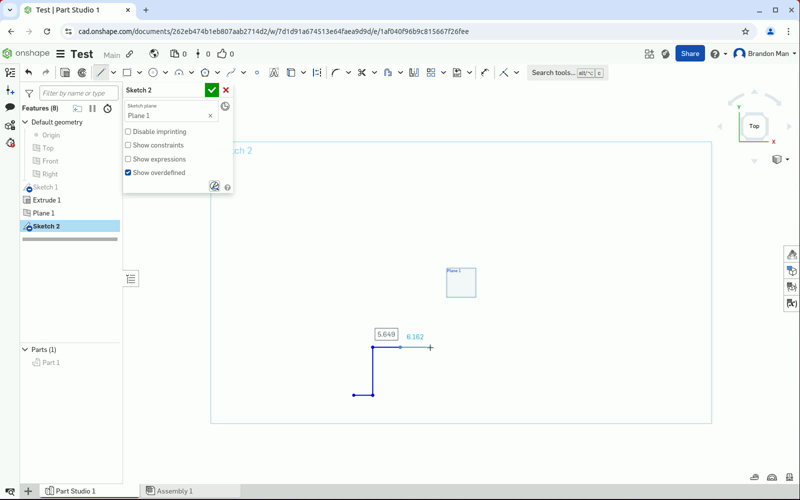
mouse_move(400, 315)
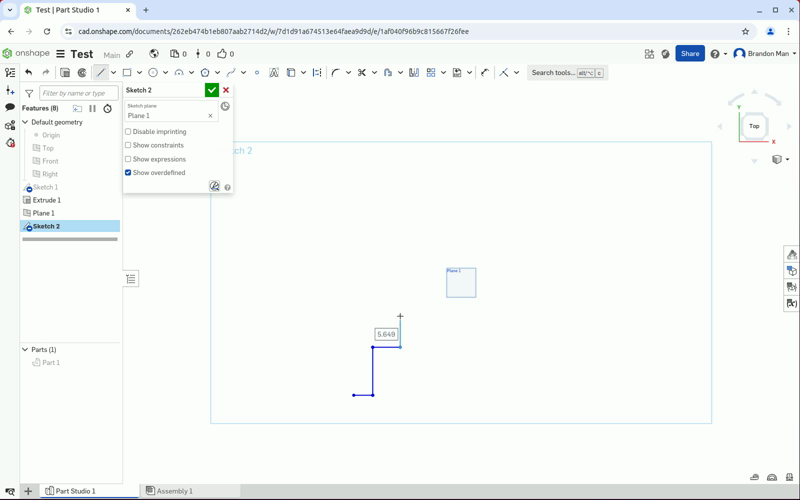
click(400, 315)
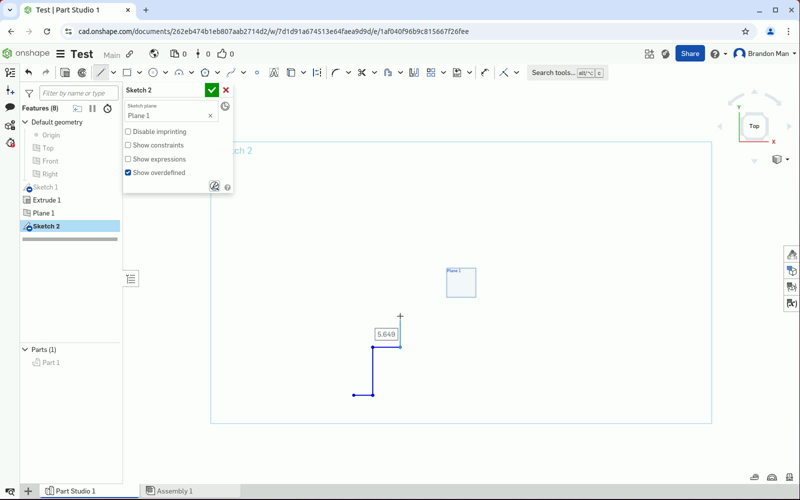
key_up(shift)
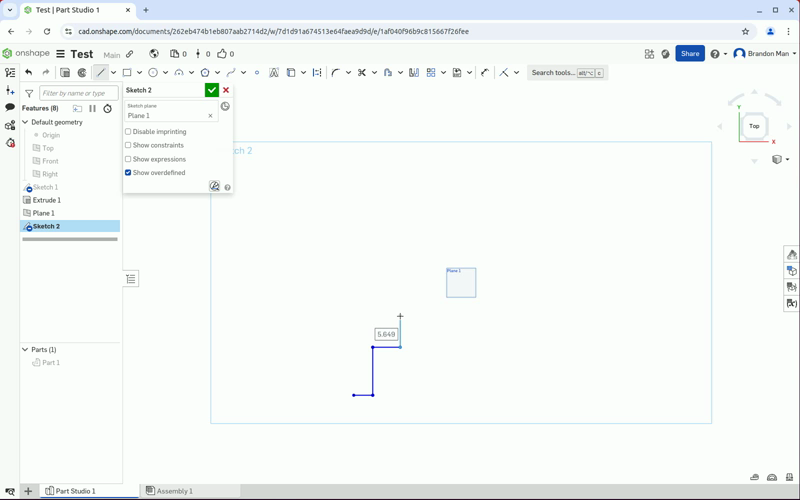
key_down(shift)
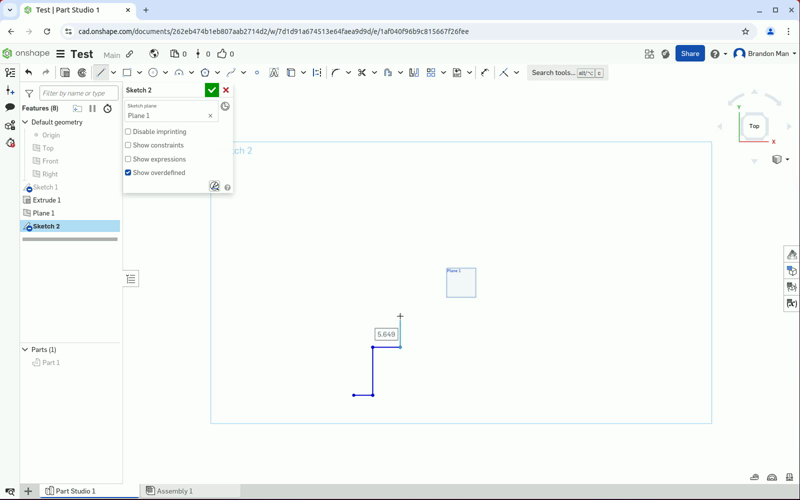
mouse_move(389, 248)
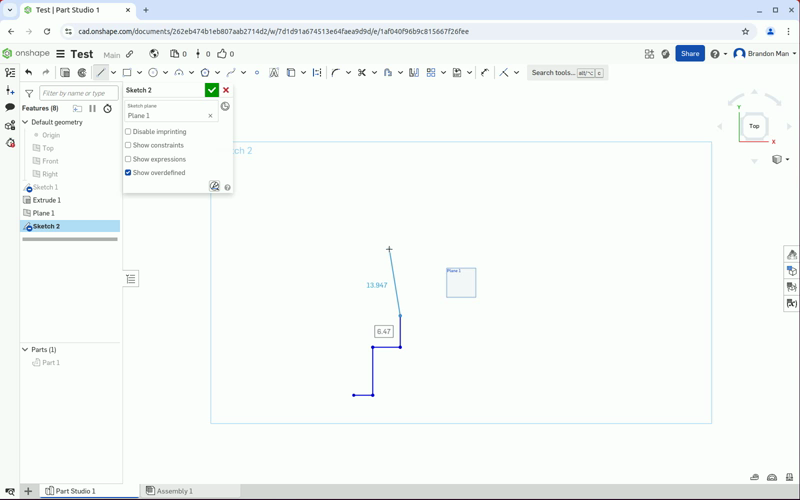
click(389, 248)
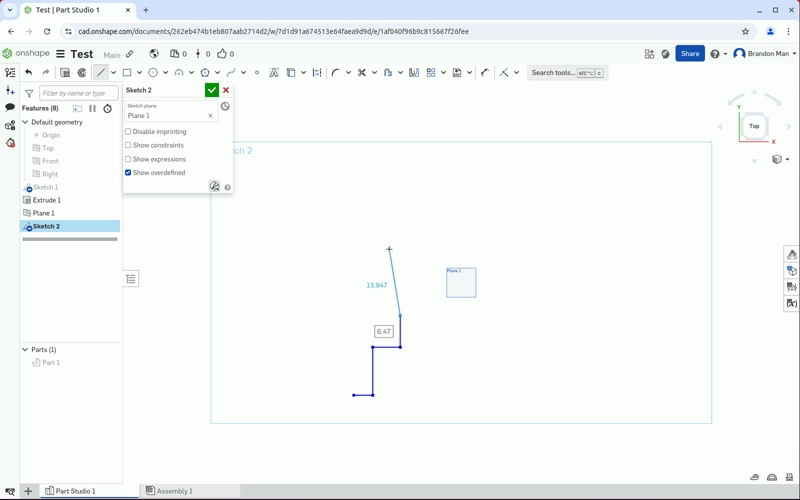
key_up(shift)
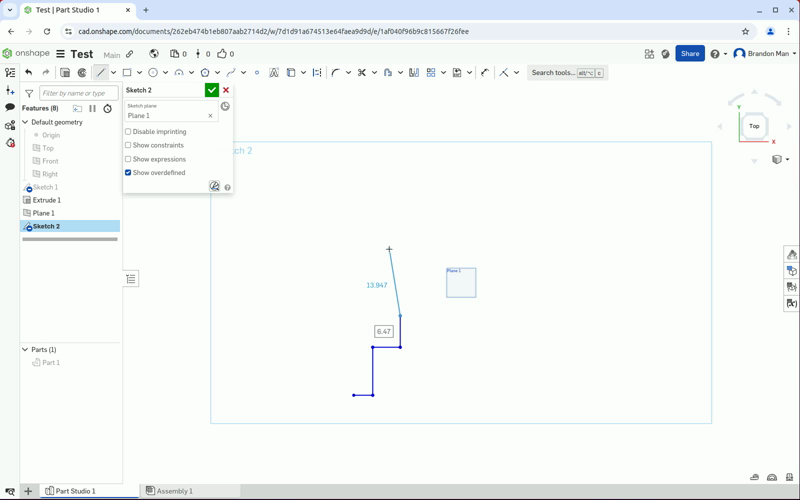
key_down(shift)
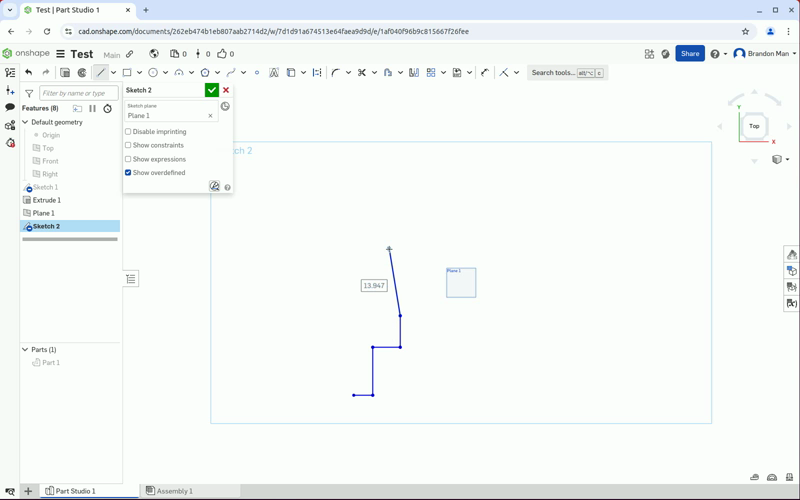
mouse_move(419, 248)
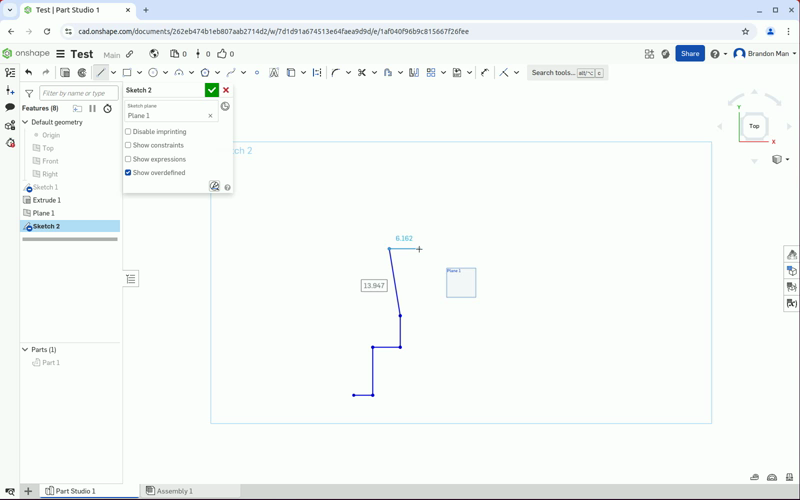
mouse_move(389, 219)
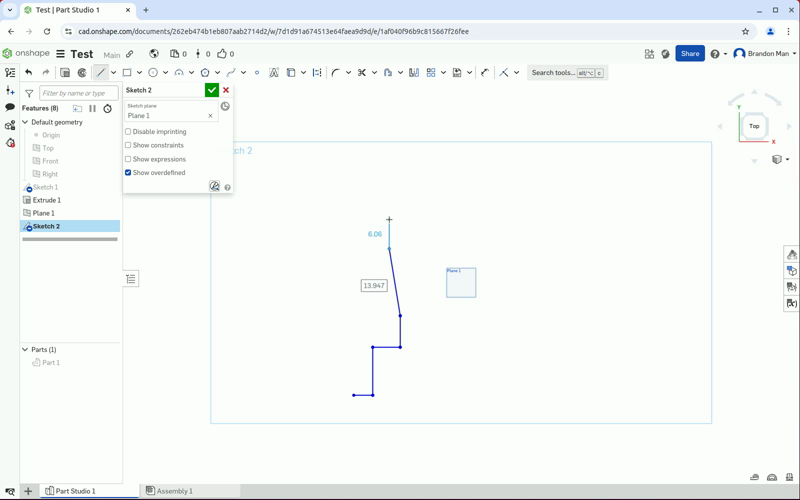
click(389, 219)
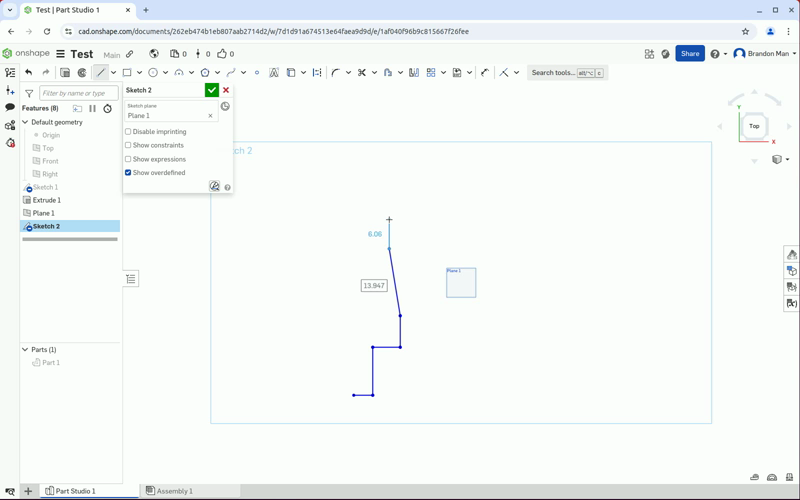
key_up(shift)
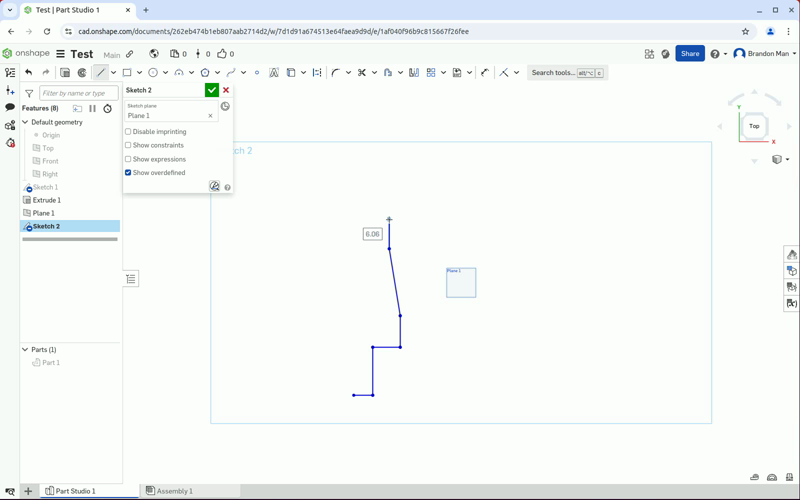
key_down(shift)
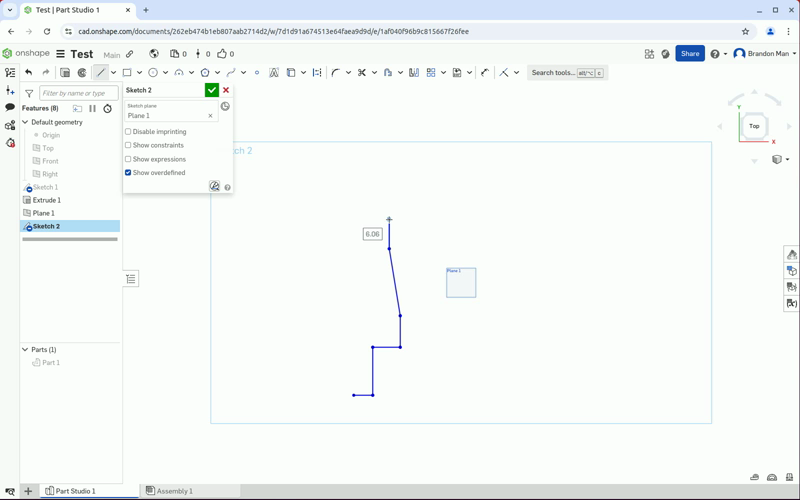
mouse_move(419, 219)
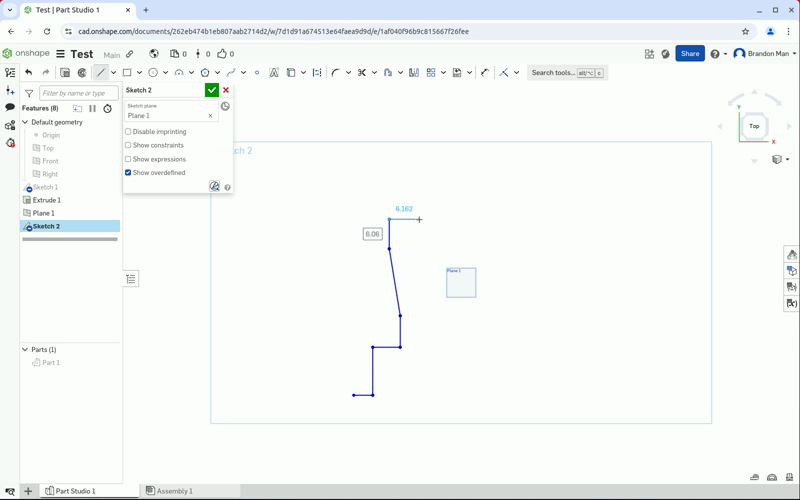
mouse_move(353, 219)
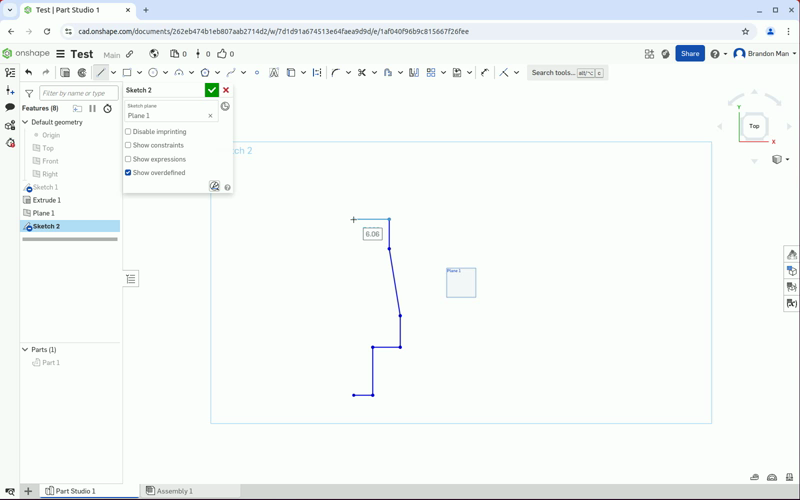
click(353, 219)
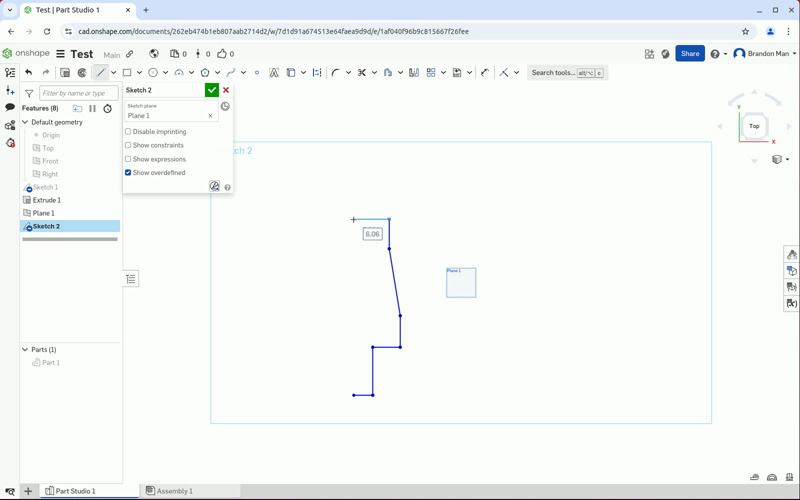
key_up(shift)
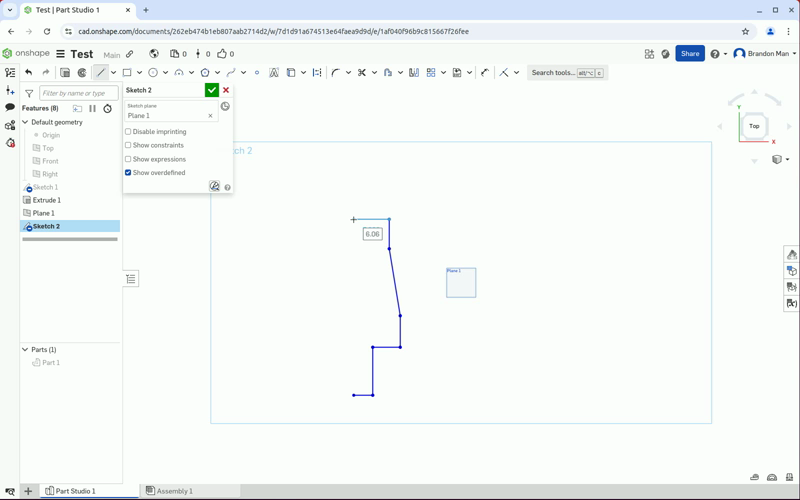
key_down(shift)
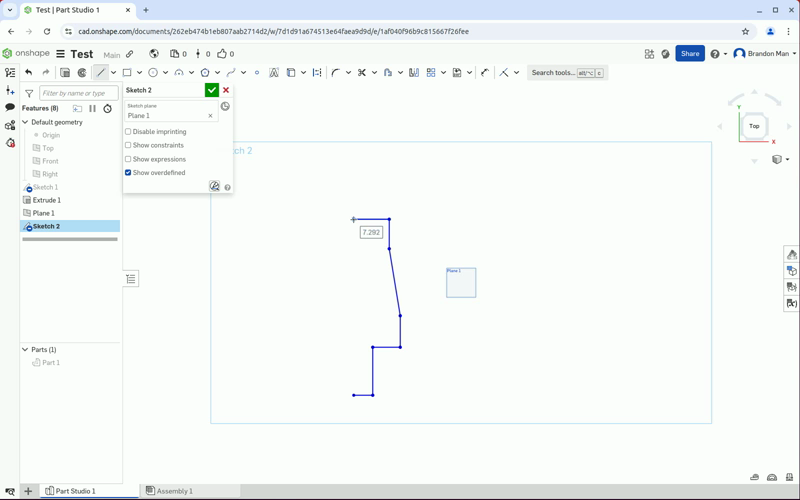
mouse_move(353, 395)
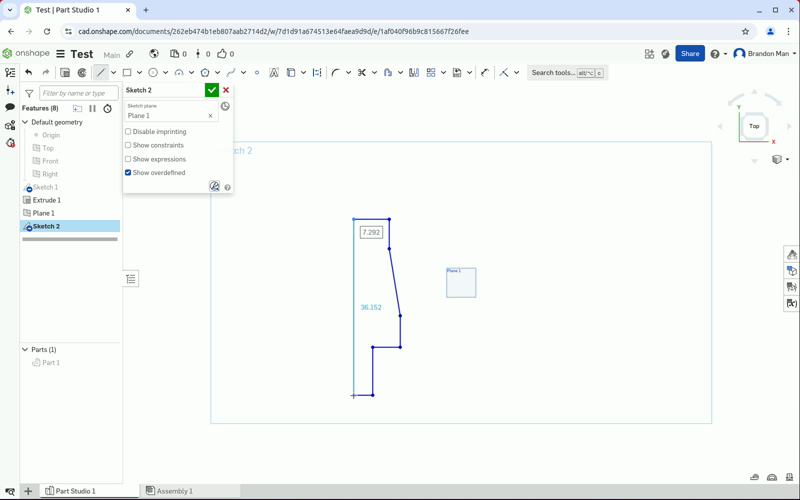
key_up(shift)
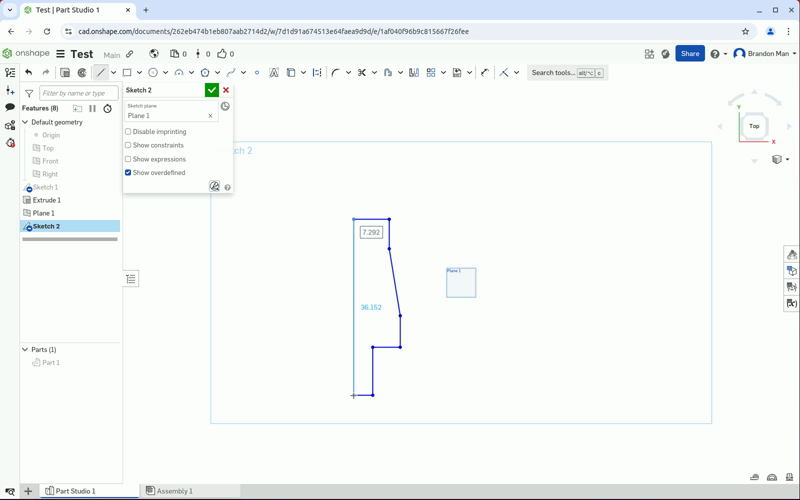
click(353, 395)
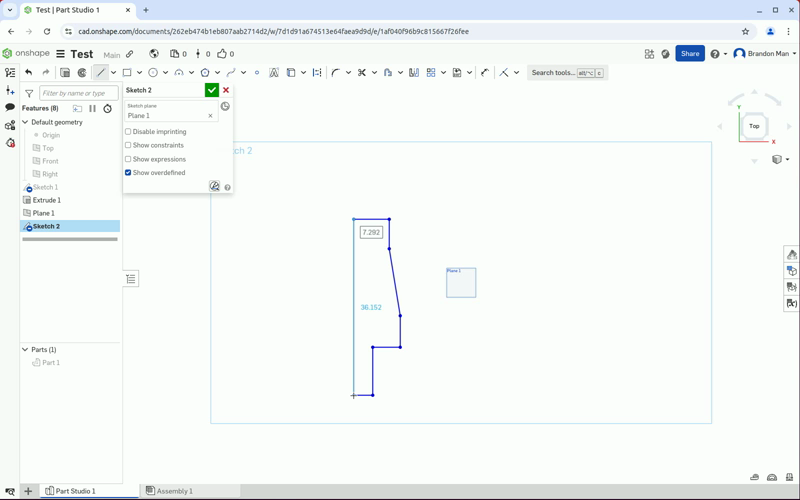
key(esc)
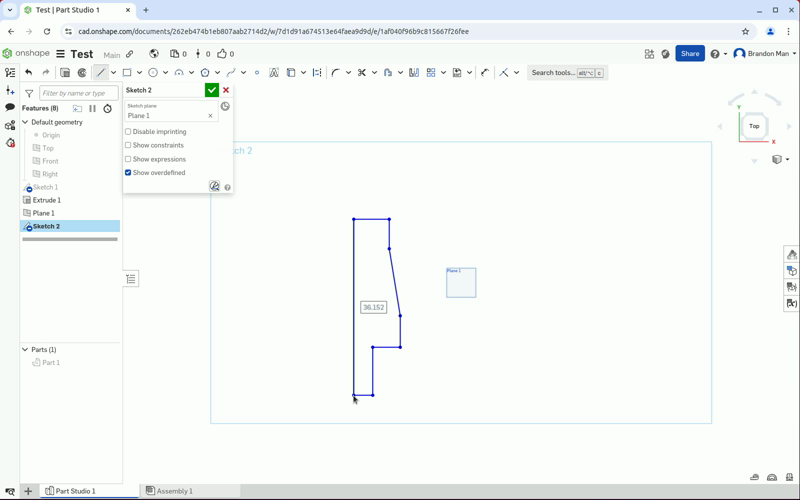
mouse_move(387, 314)
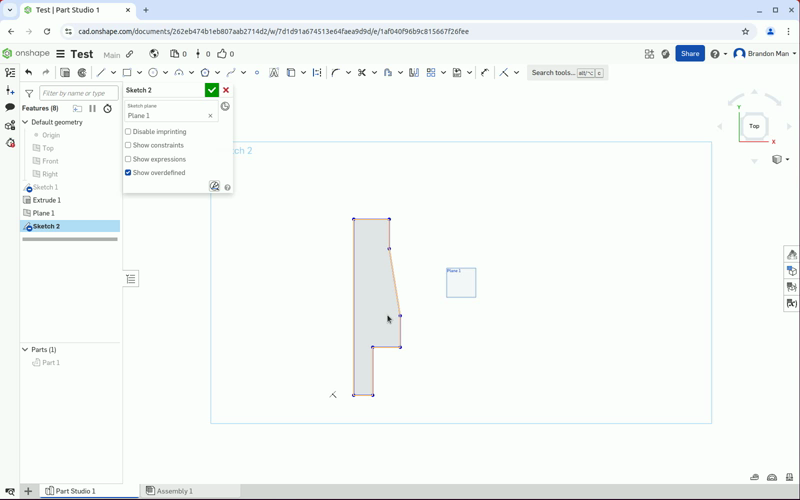
click(387, 314)
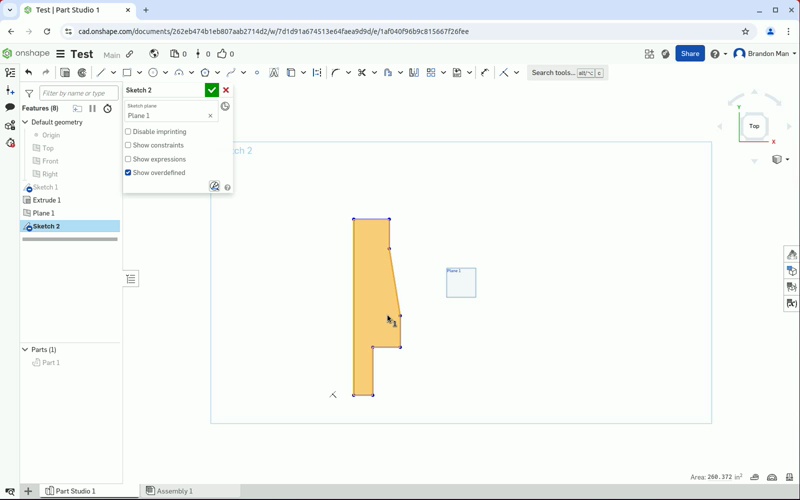
mouse_move(73, 352)
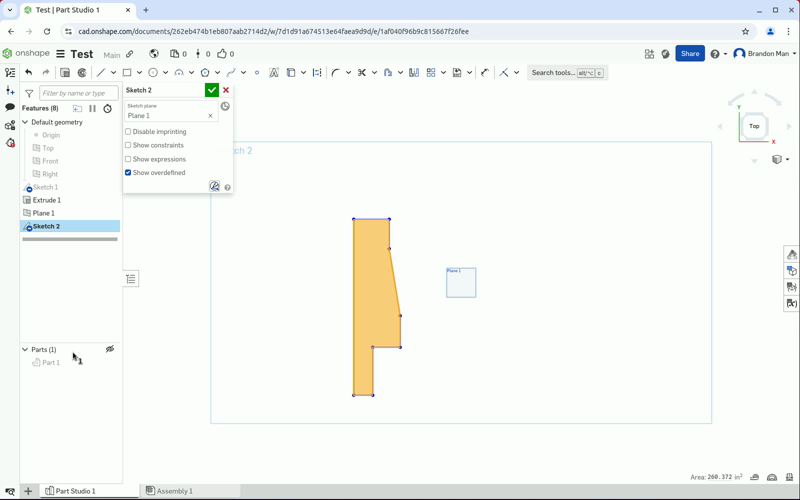
key(shift+y)
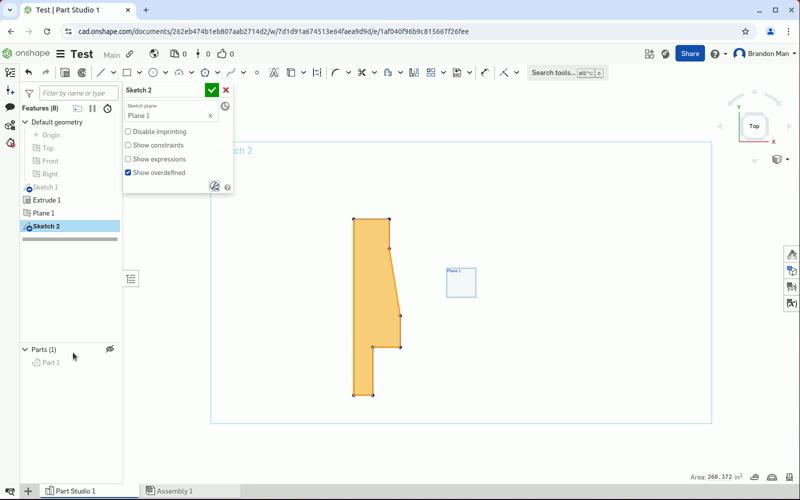
key(shift+e)
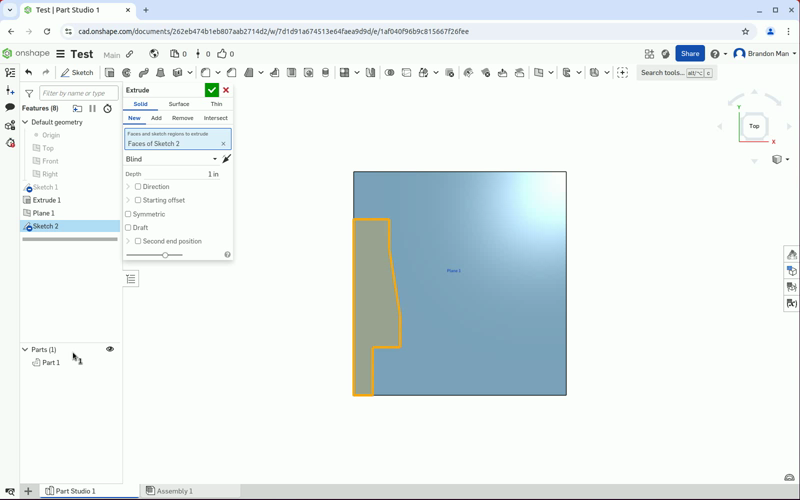
mouse_move(143, 106)
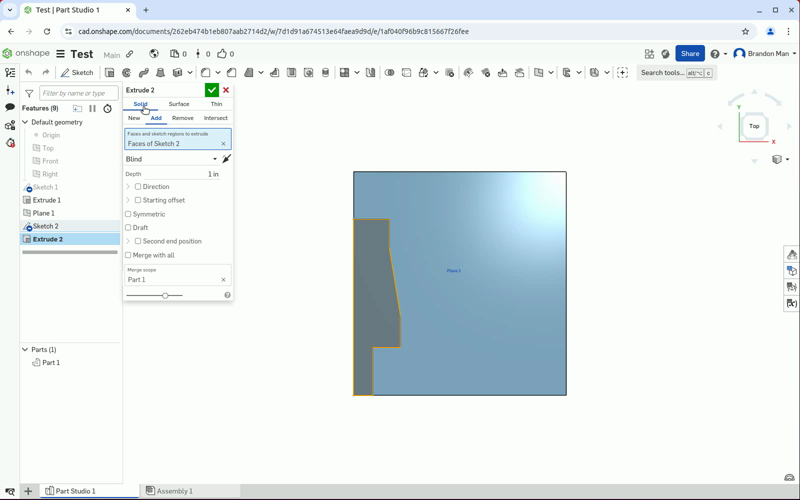
click(143, 106)
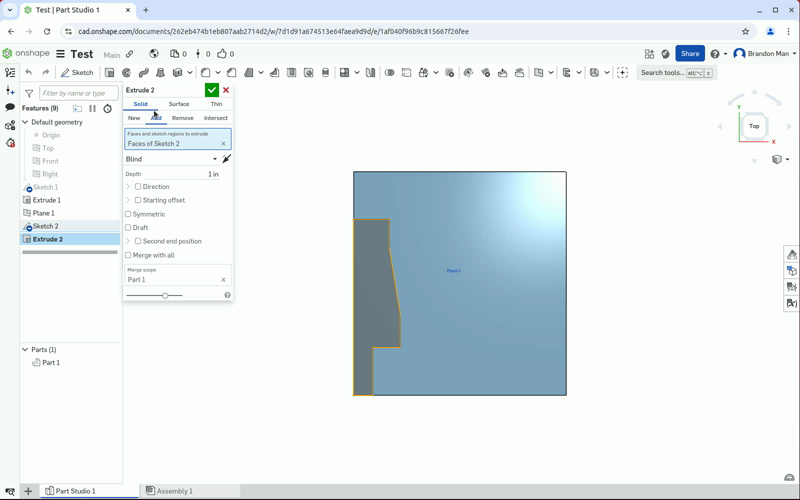
mouse_move(186, 120)
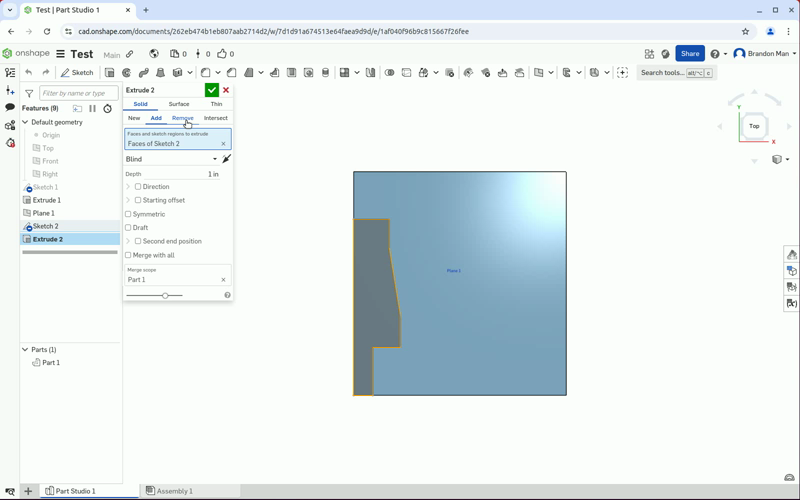
click(186, 120)
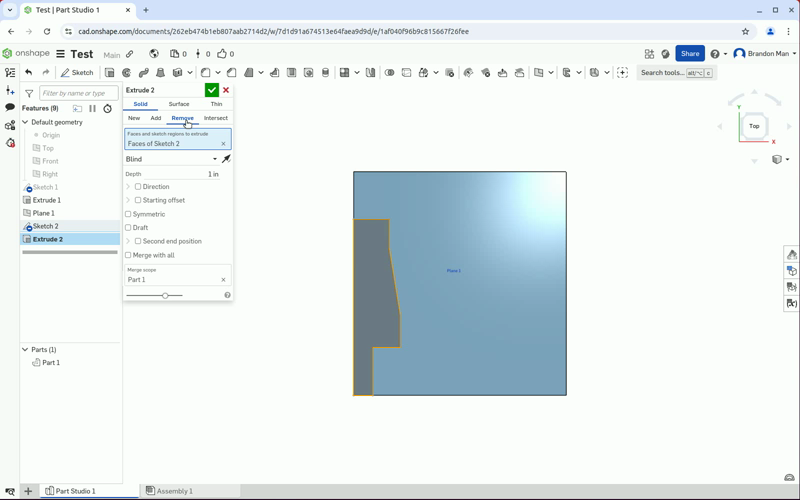
key(tab, 4)
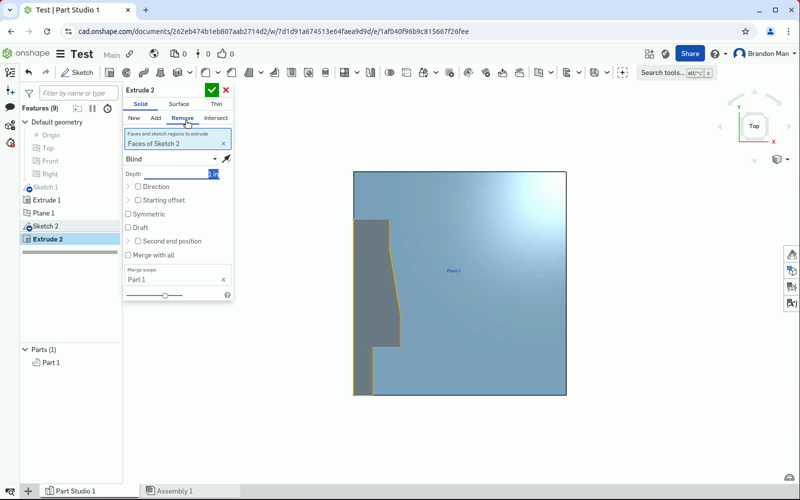
text(27.441)
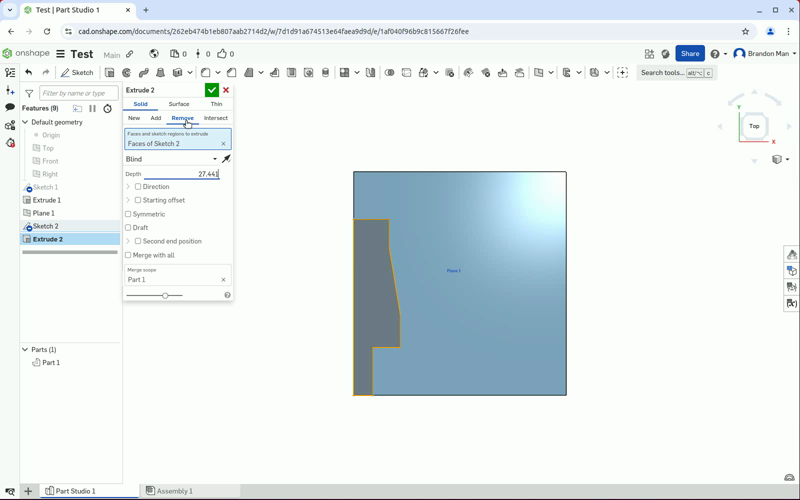
key(tab, 6)
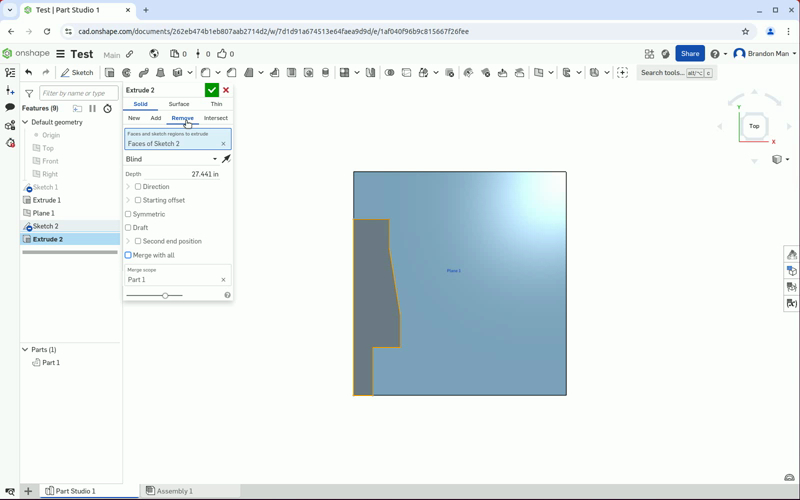
key(space)
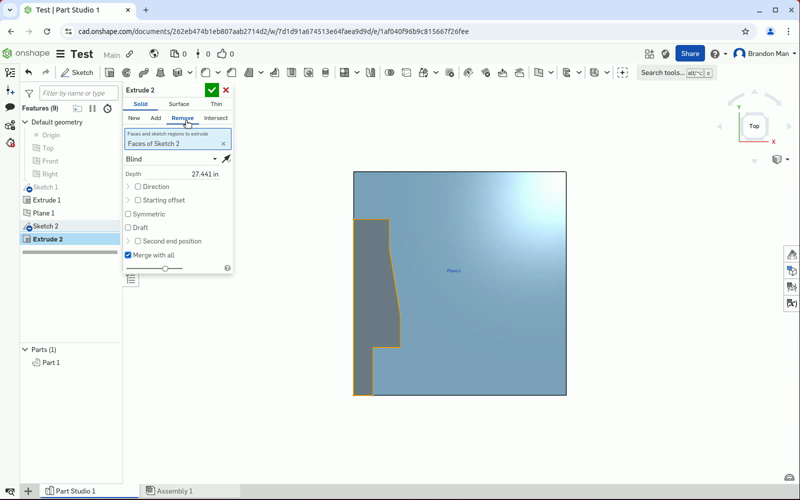
key(enter)
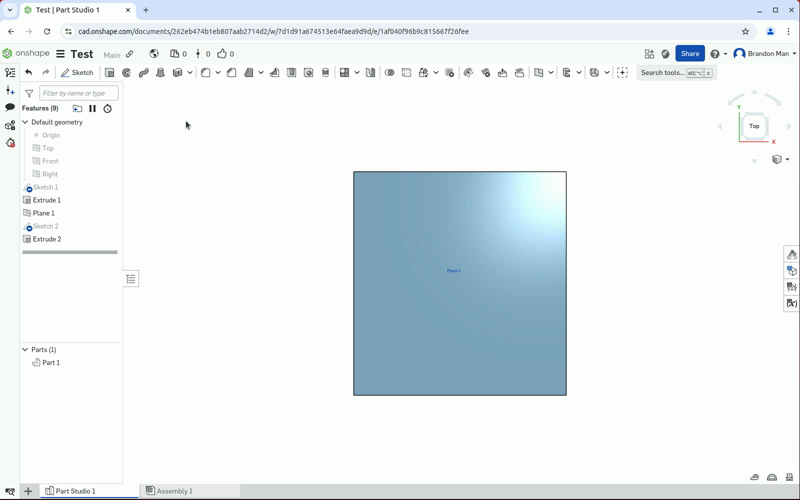
key(shift+h)
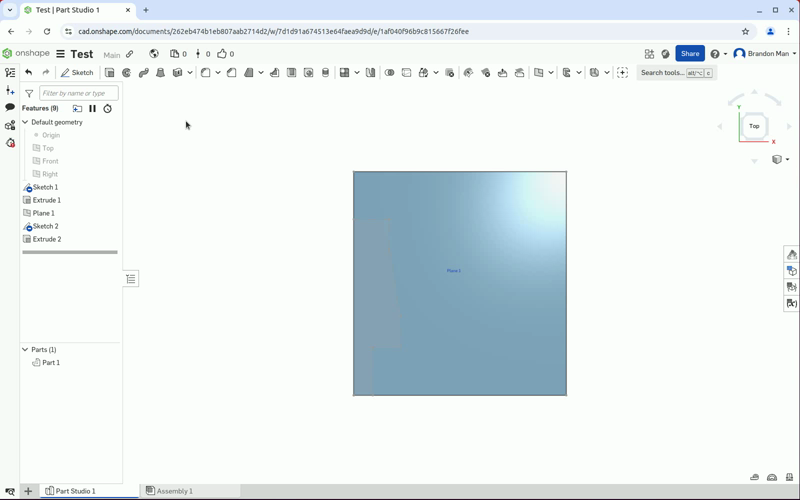
key(shift+h)
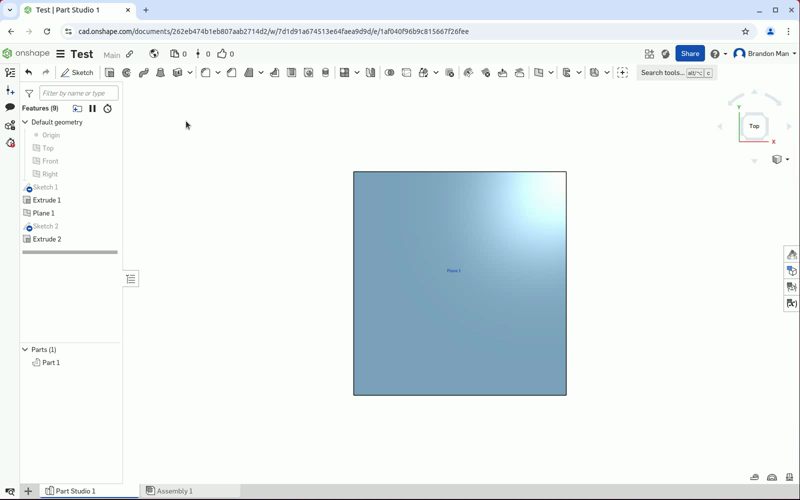
mouse_move(73, 189)
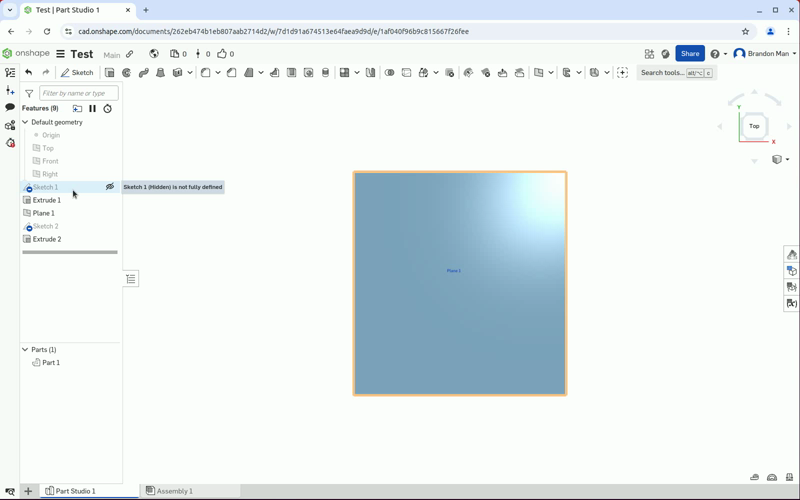
click(73, 189)
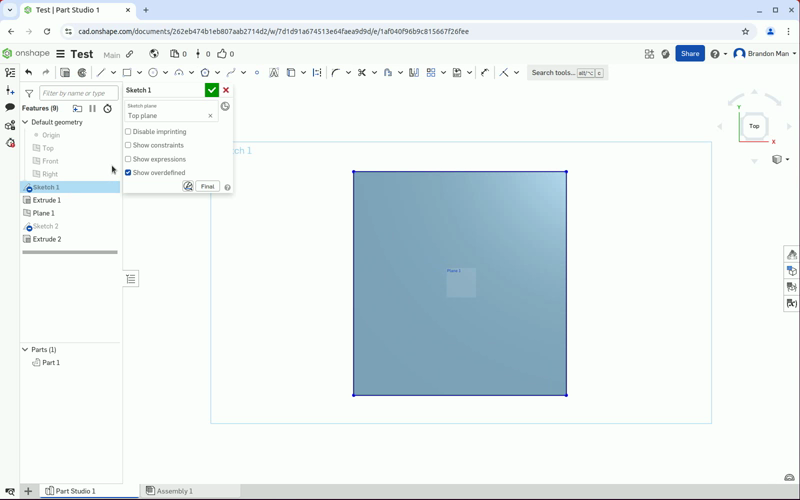
mouse_move(229, 92)
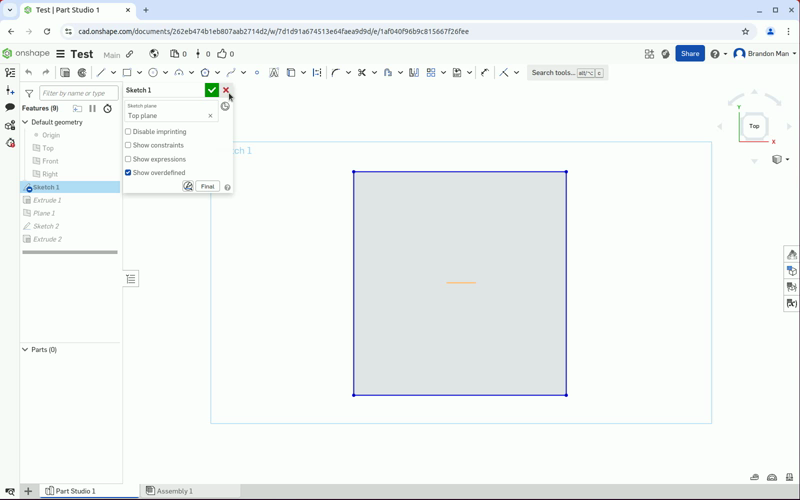
click(229, 92)
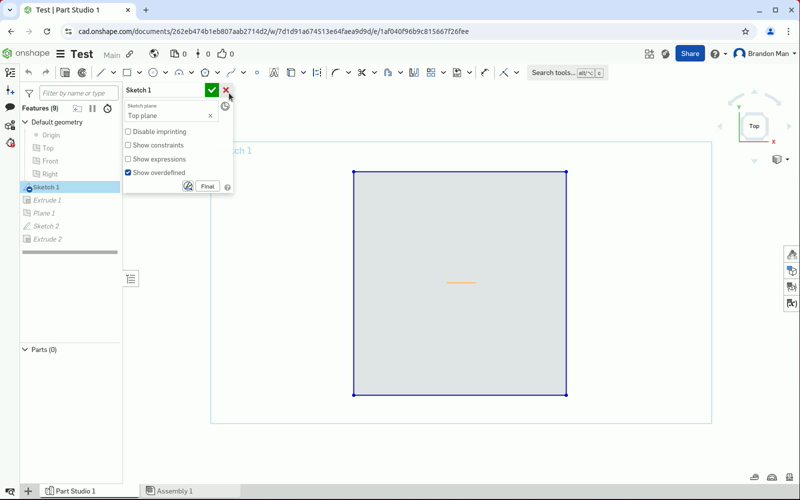
key(shift+s)
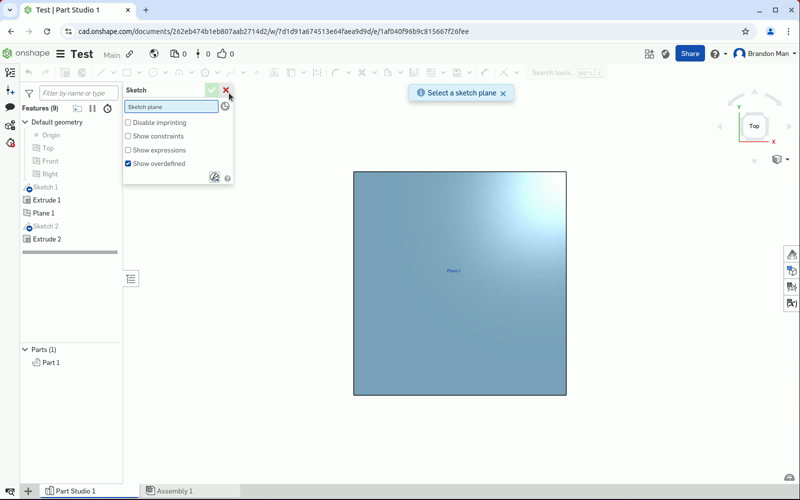
mouse_move(73, 215)
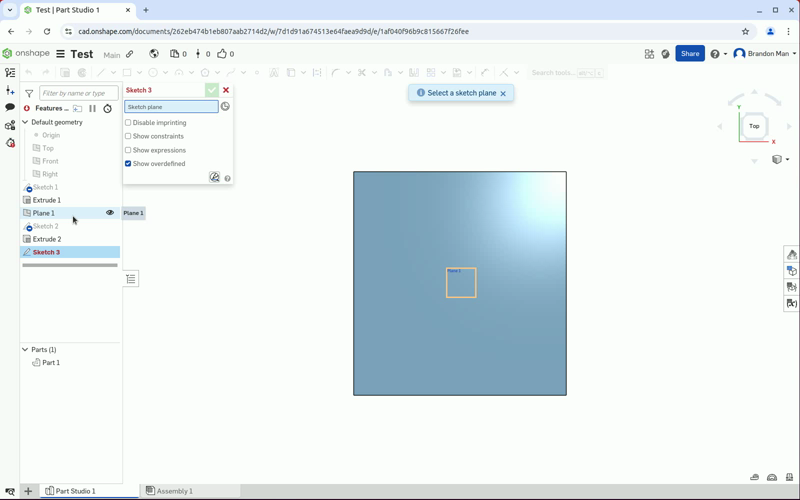
click(73, 215)
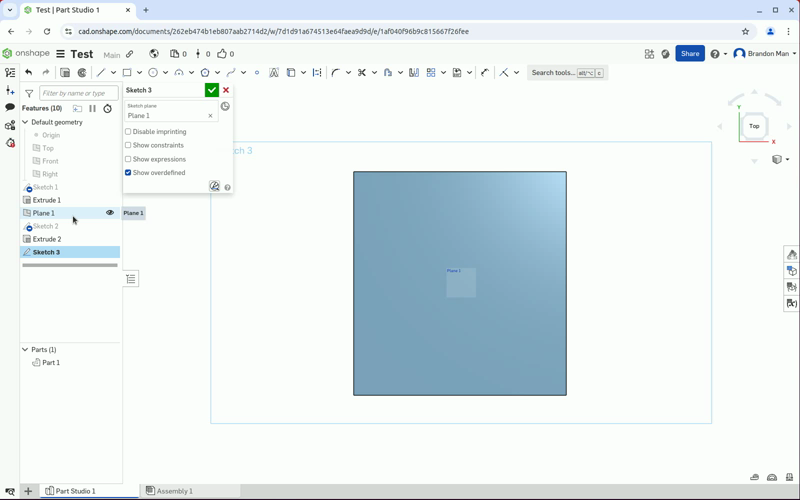
mouse_move(73, 352)
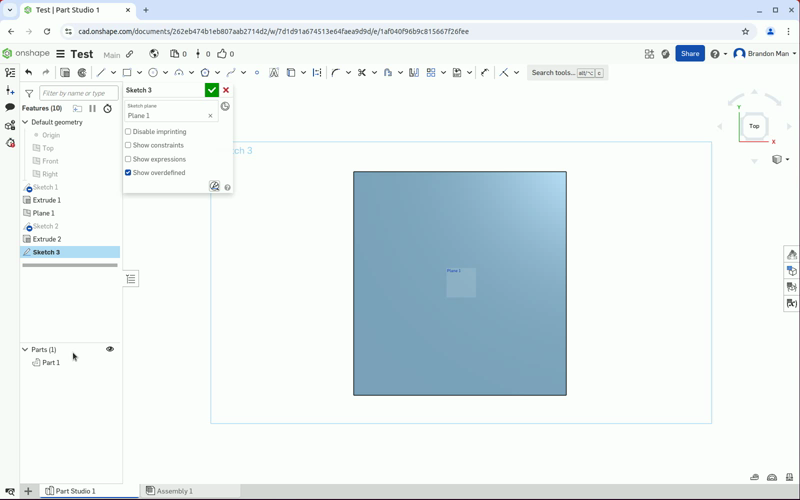
key(y)
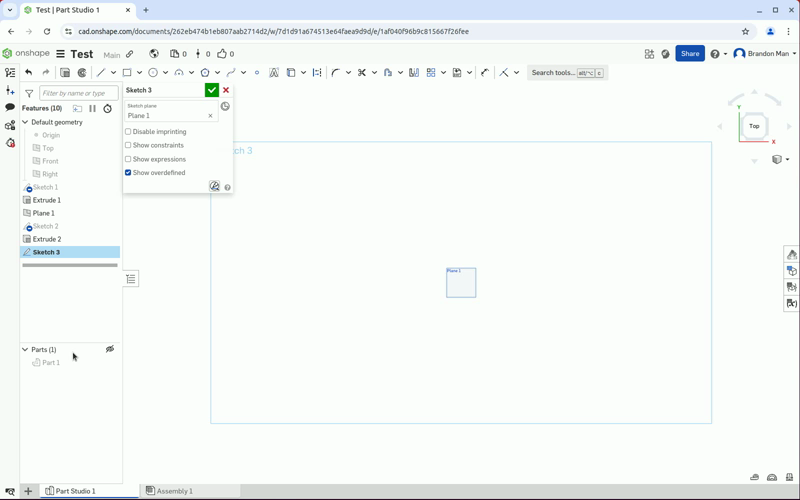
key(l)
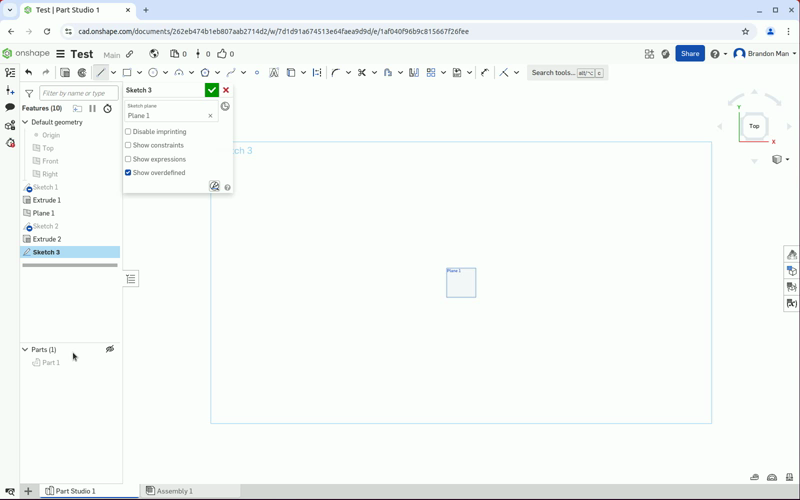
key_down(shift)
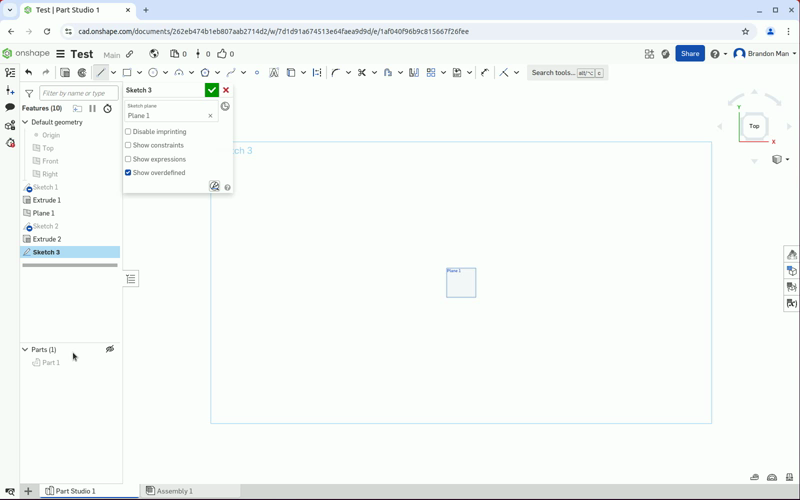
mouse_move(521, 347)
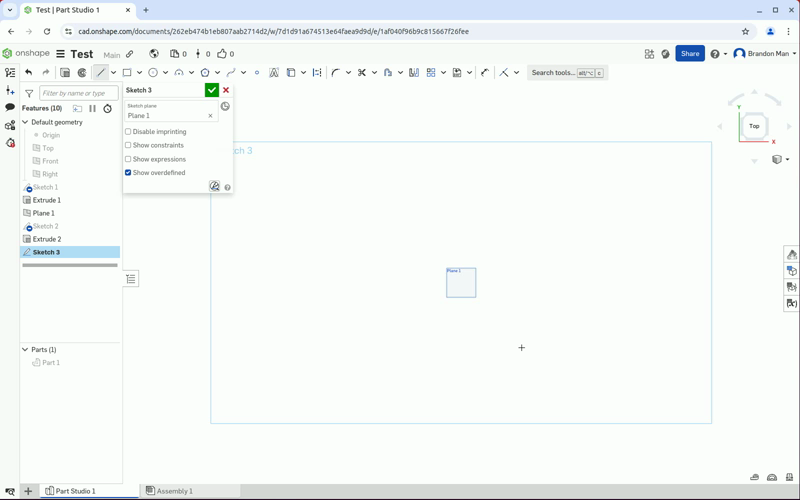
click(521, 347)
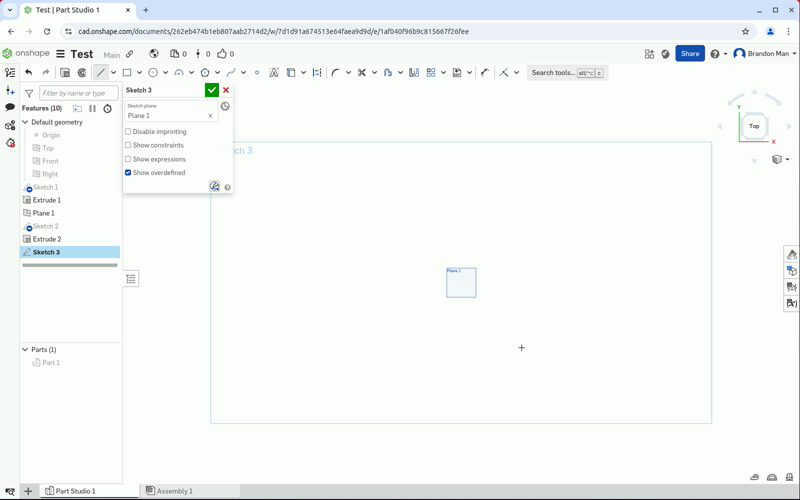
key_up(shift)
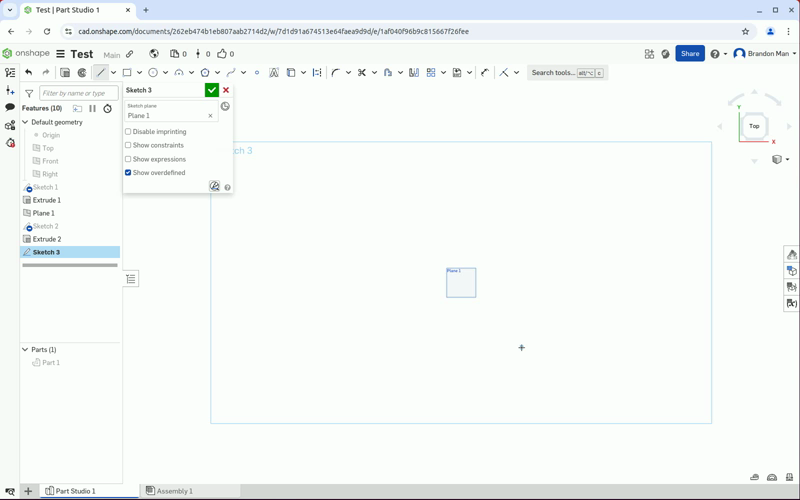
key_down(shift)
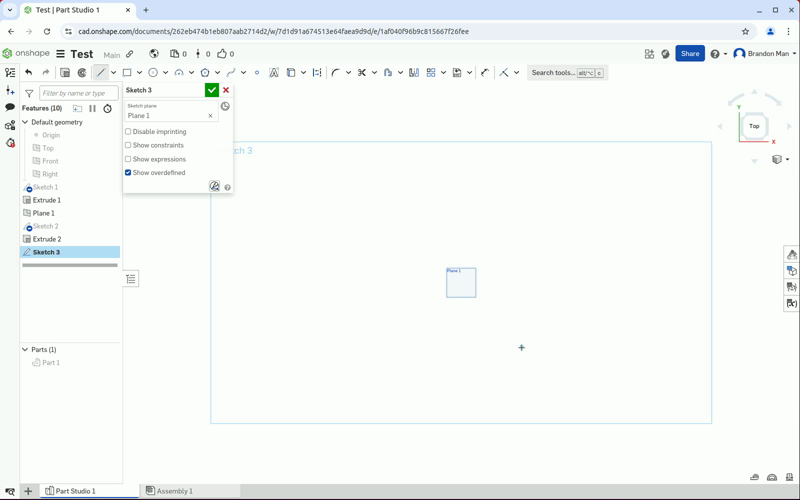
mouse_move(551, 347)
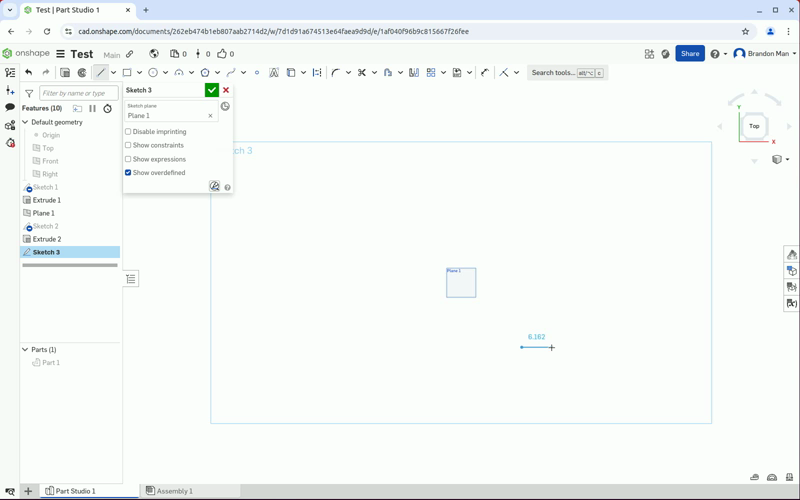
mouse_move(550, 347)
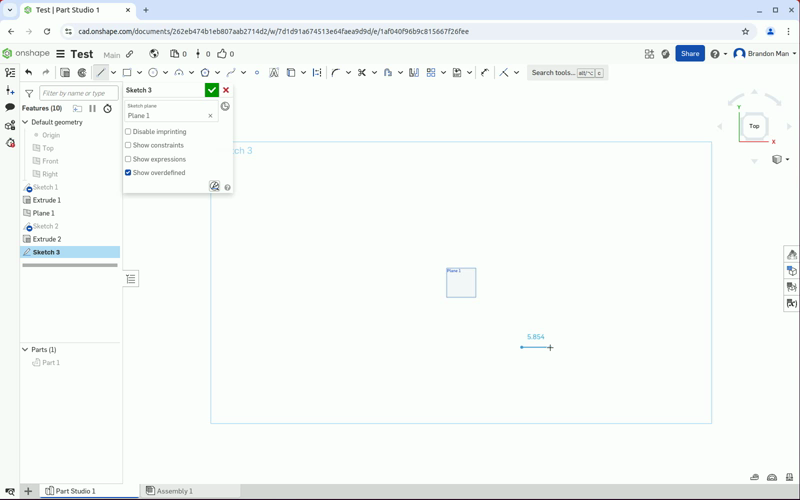
click(550, 347)
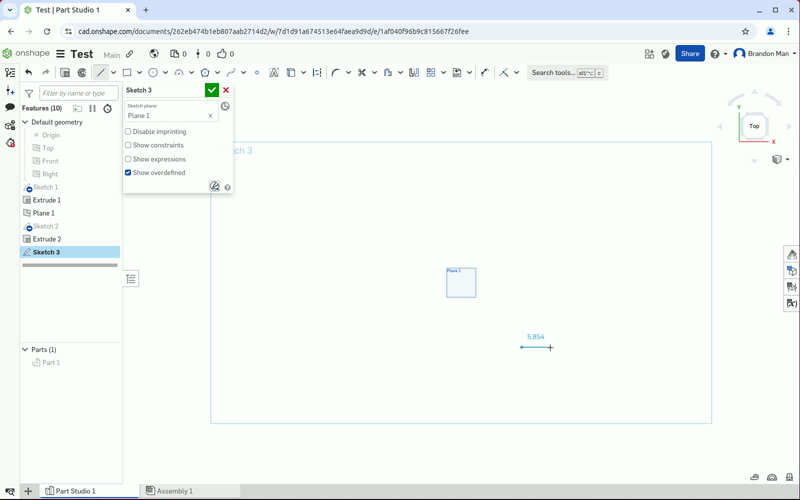
key_up(shift)
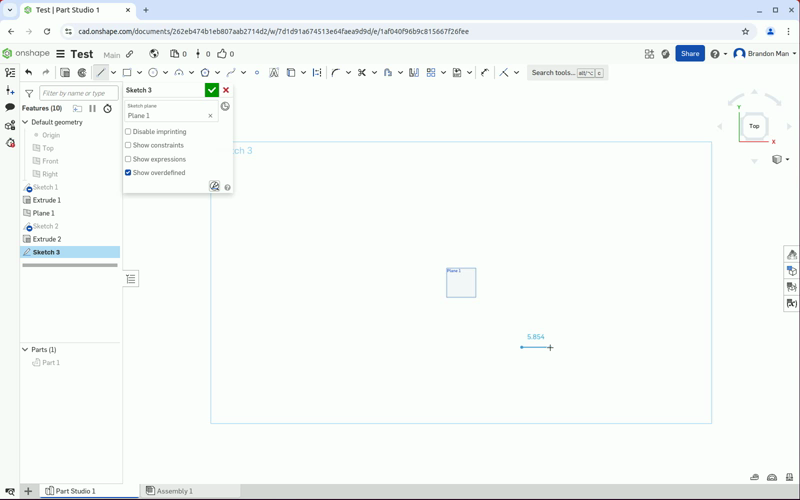
key_down(shift)
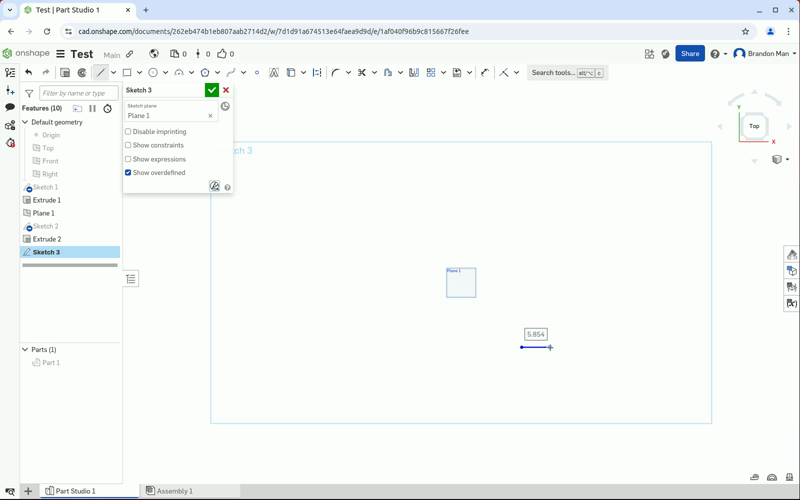
mouse_move(580, 347)
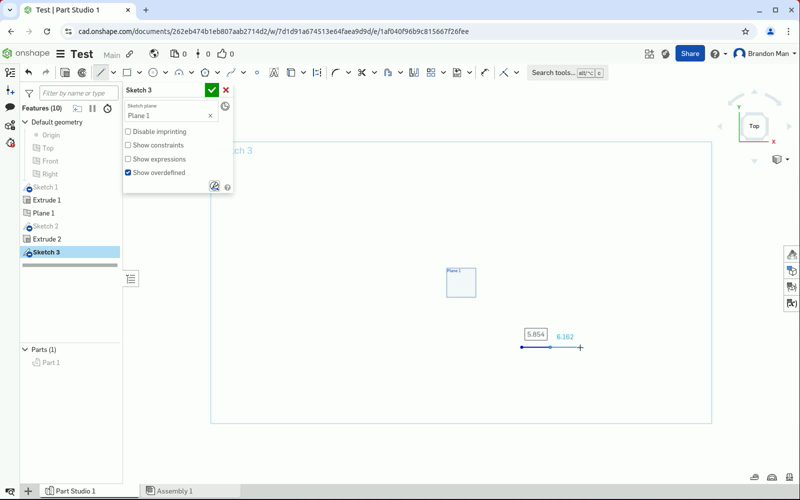
mouse_move(550, 396)
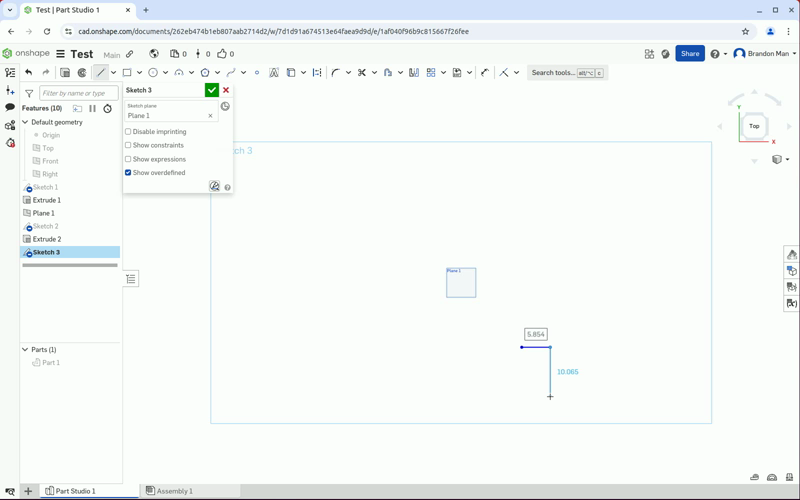
click(550, 396)
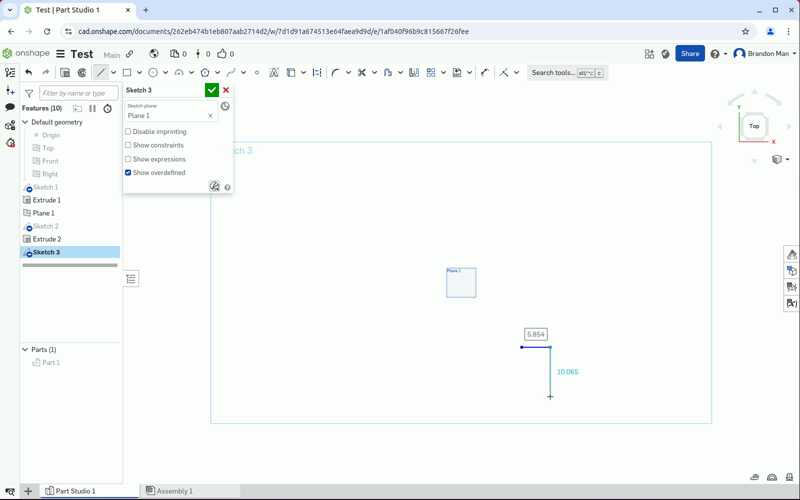
key_up(shift)
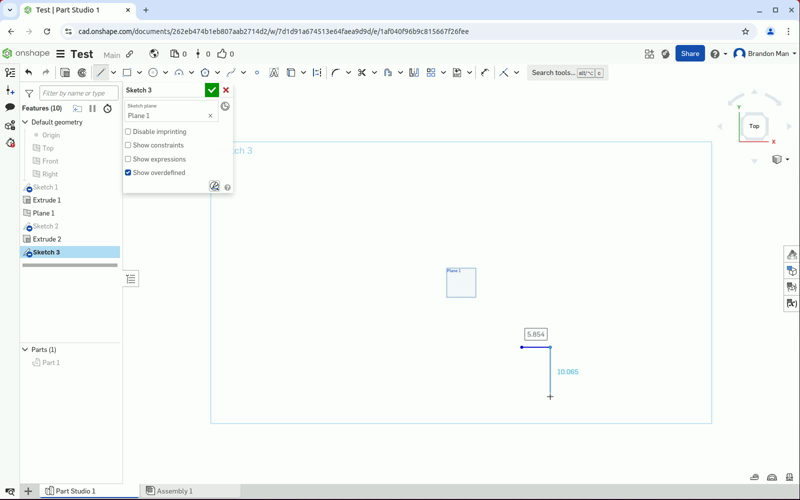
key_down(shift)
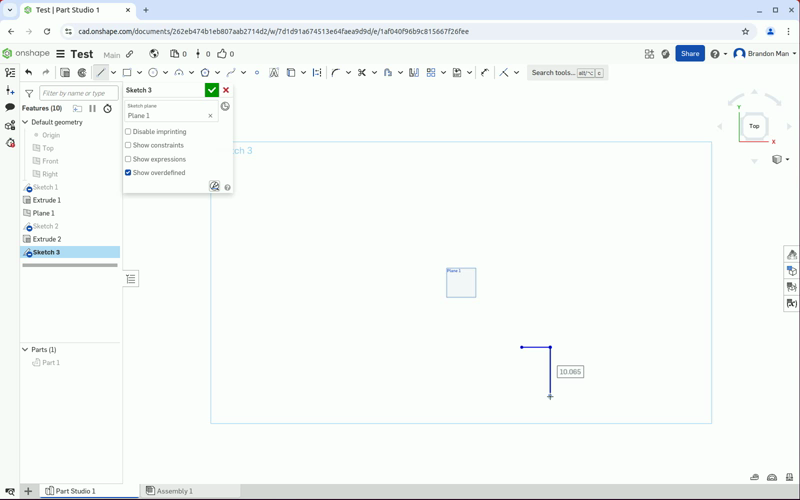
mouse_move(580, 396)
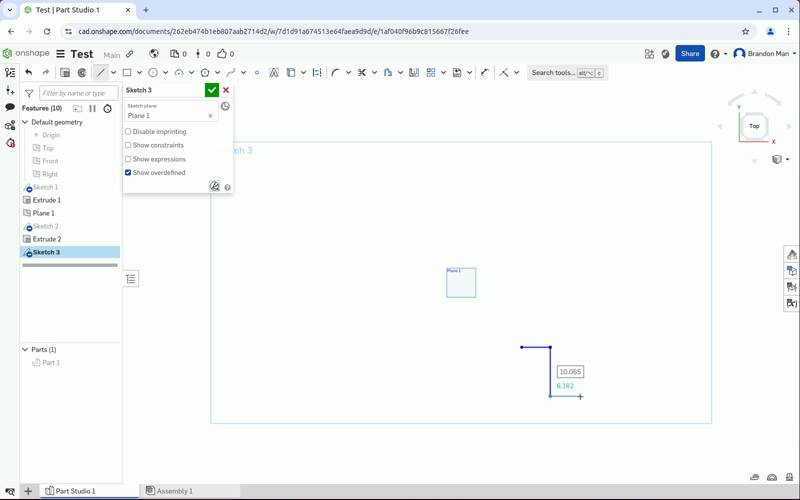
mouse_move(567, 396)
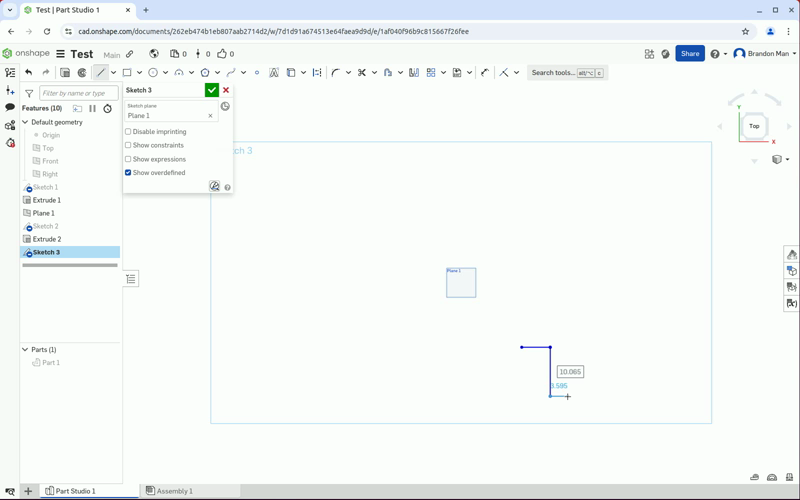
click(567, 396)
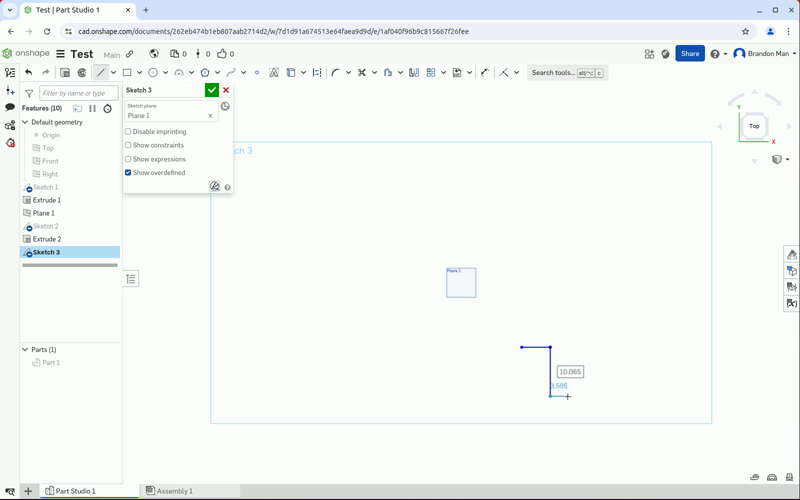
key_up(shift)
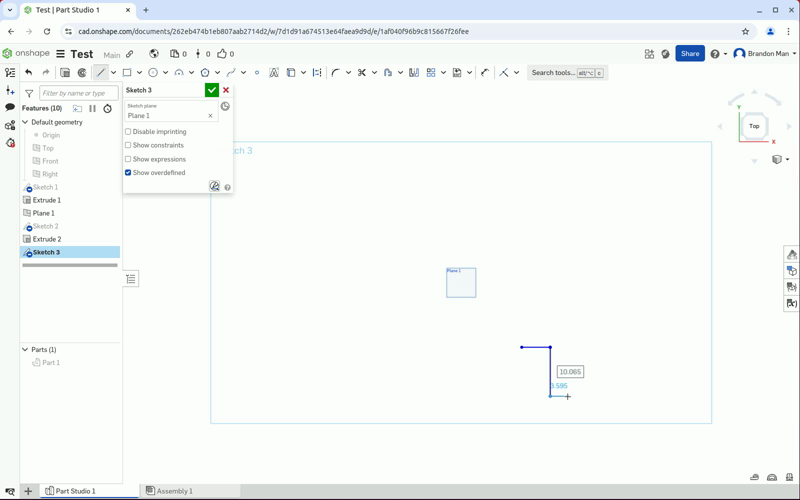
key_down(shift)
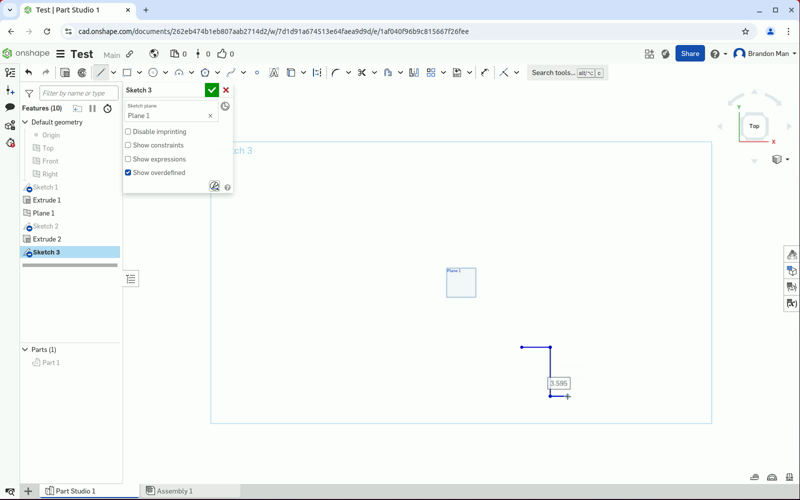
mouse_move(567, 218)
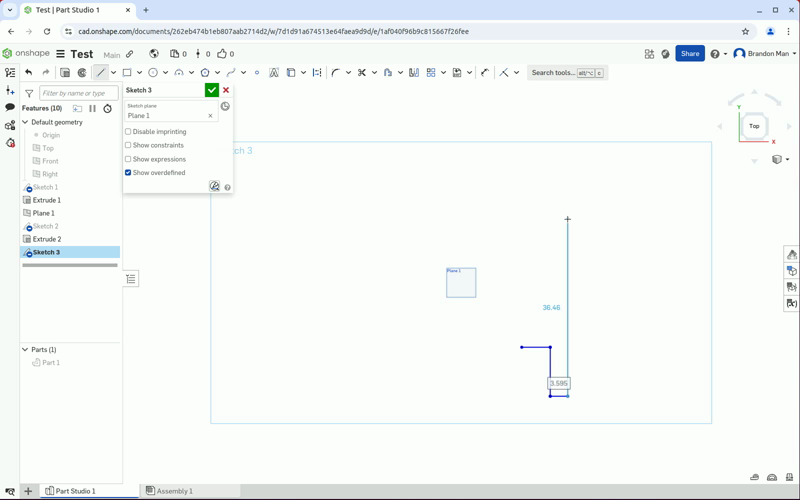
click(567, 218)
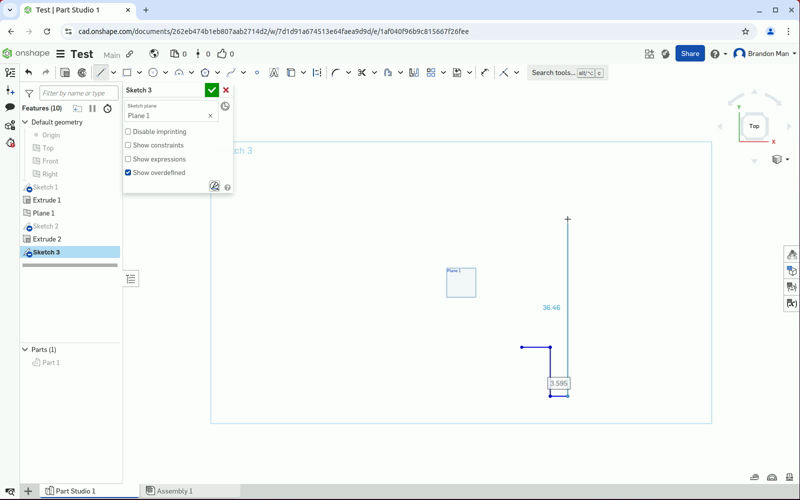
key_up(shift)
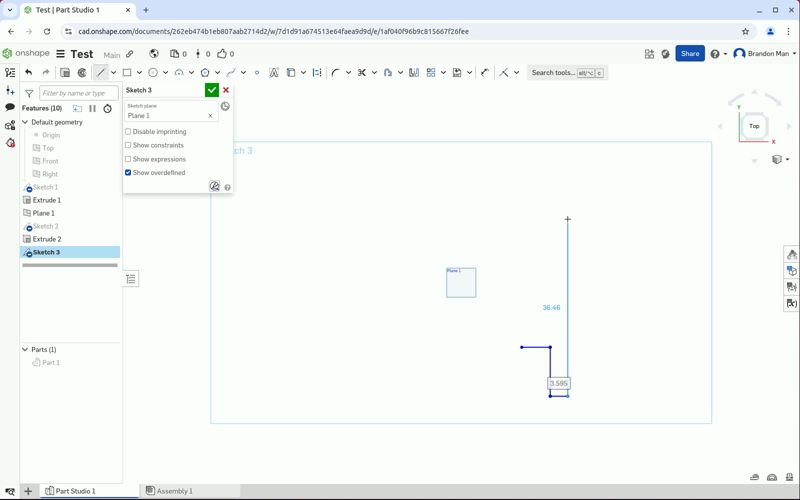
key_down(shift)
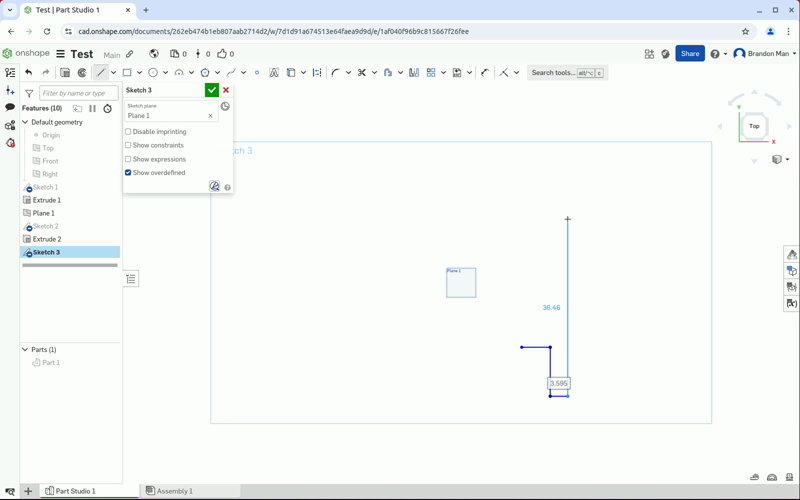
mouse_move(589, 218)
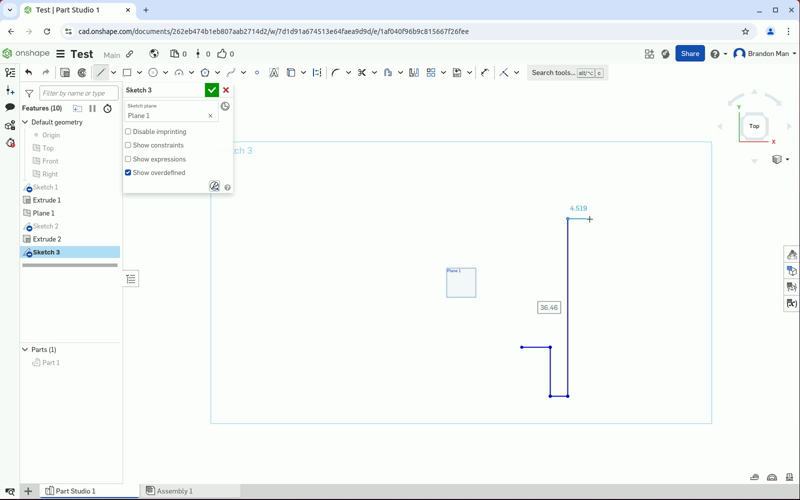
mouse_move(534, 218)
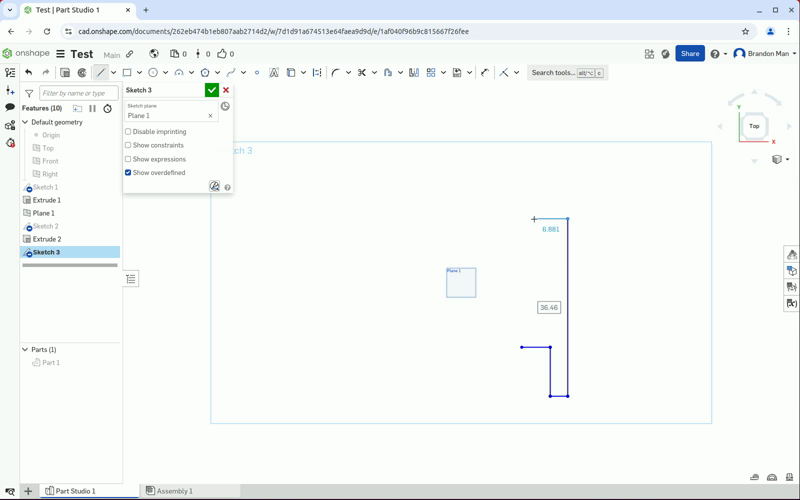
click(534, 218)
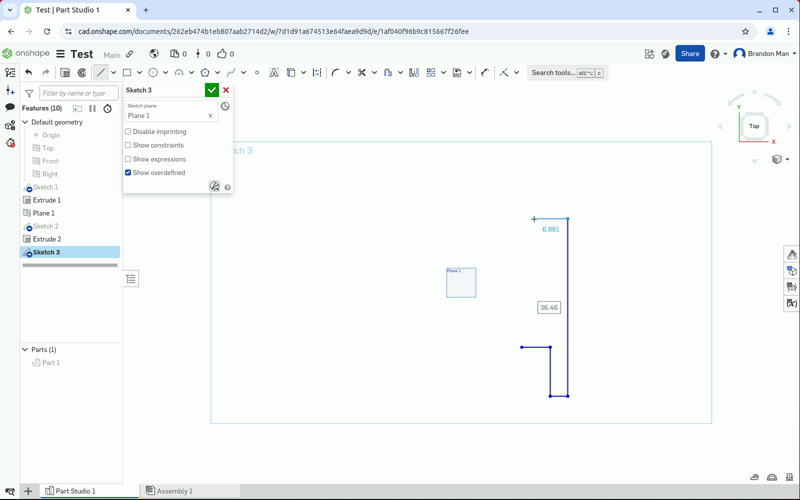
key_up(shift)
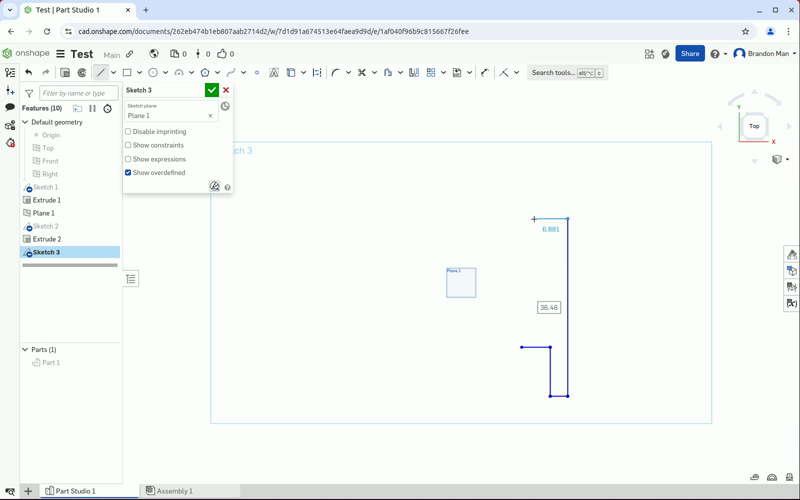
key_down(shift)
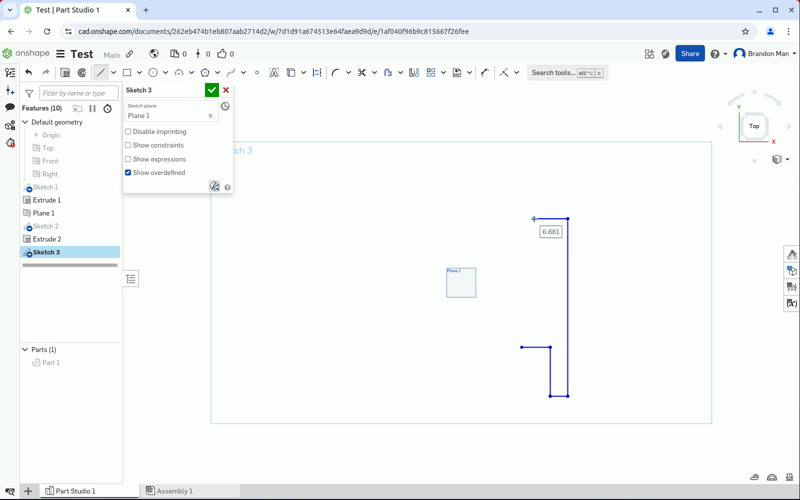
mouse_move(564, 218)
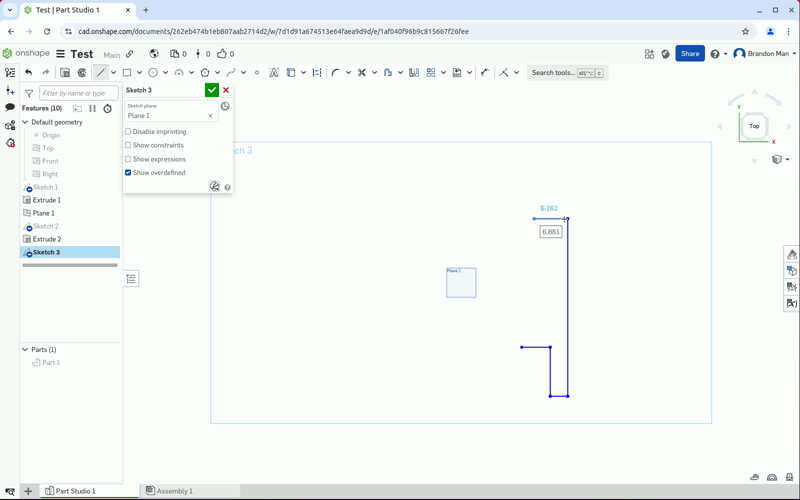
mouse_move(534, 248)
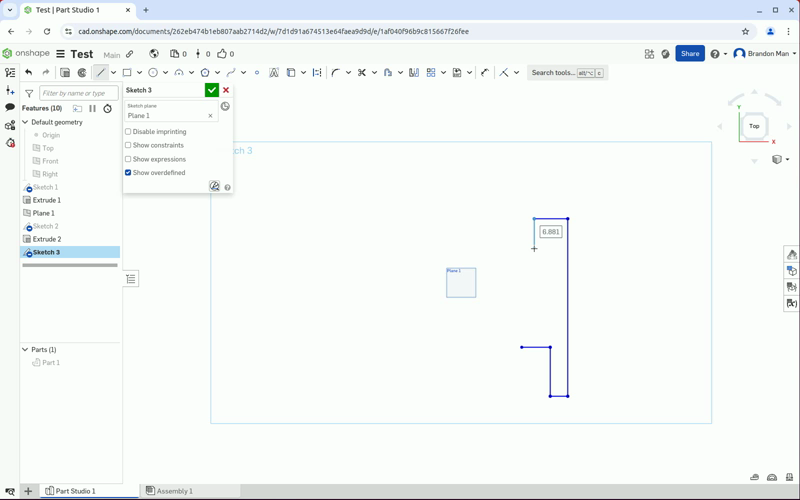
click(534, 248)
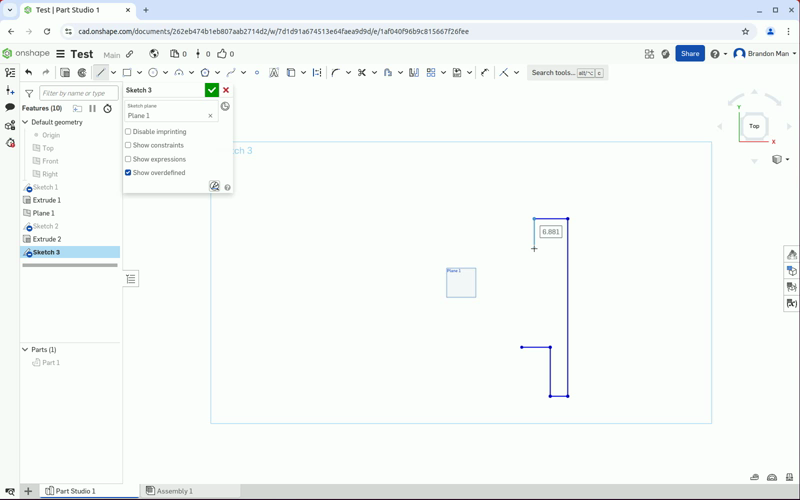
key_up(shift)
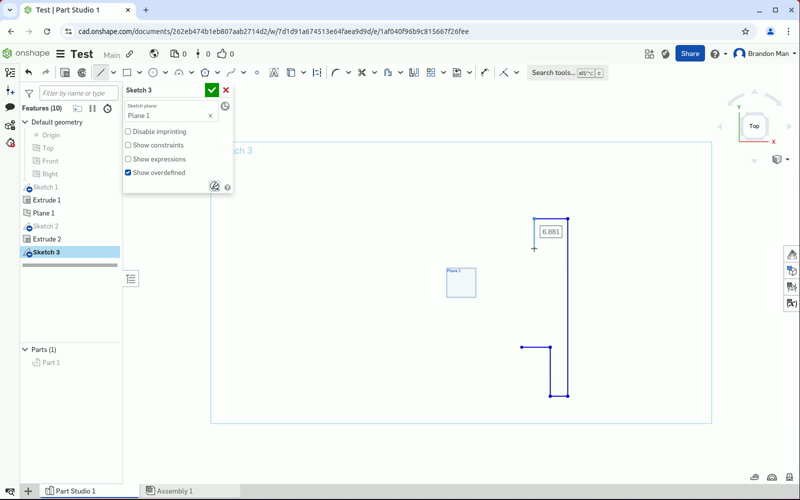
key_down(shift)
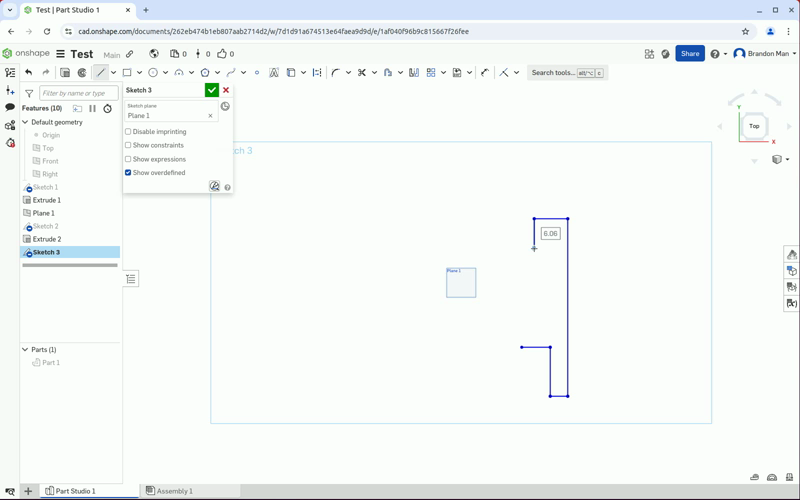
mouse_move(521, 316)
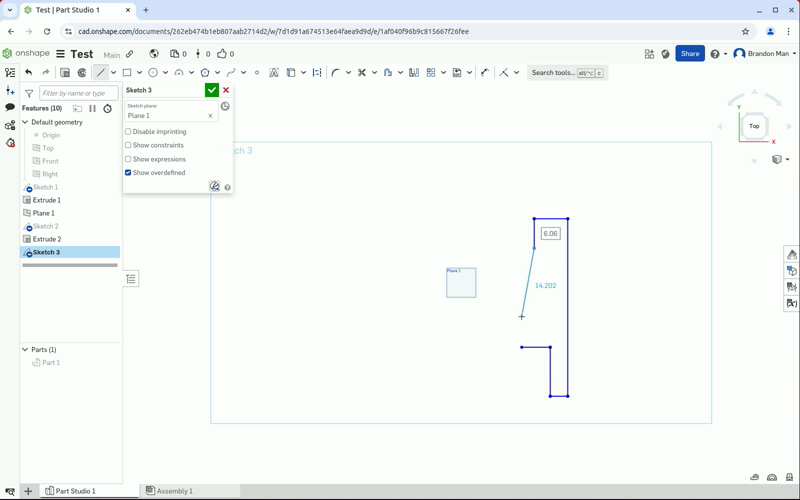
click(521, 316)
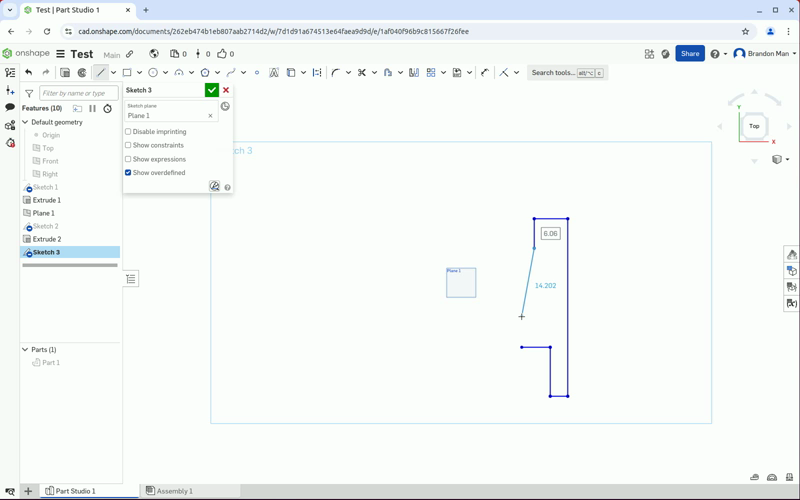
key_up(shift)
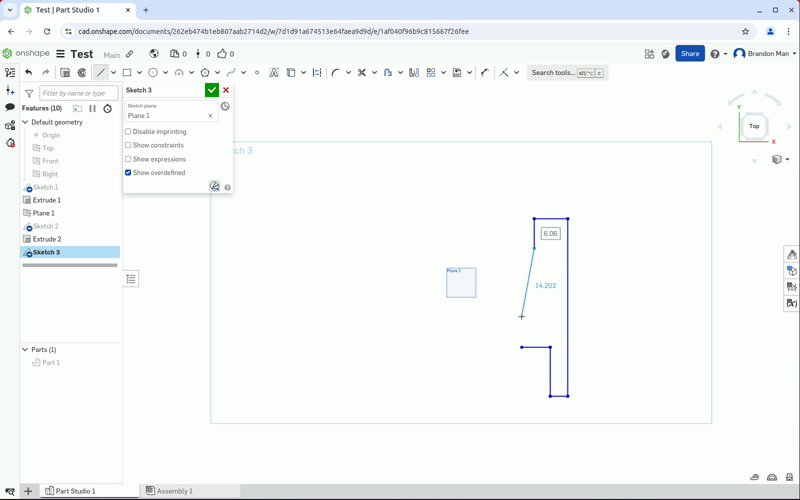
mouse_move(551, 316)
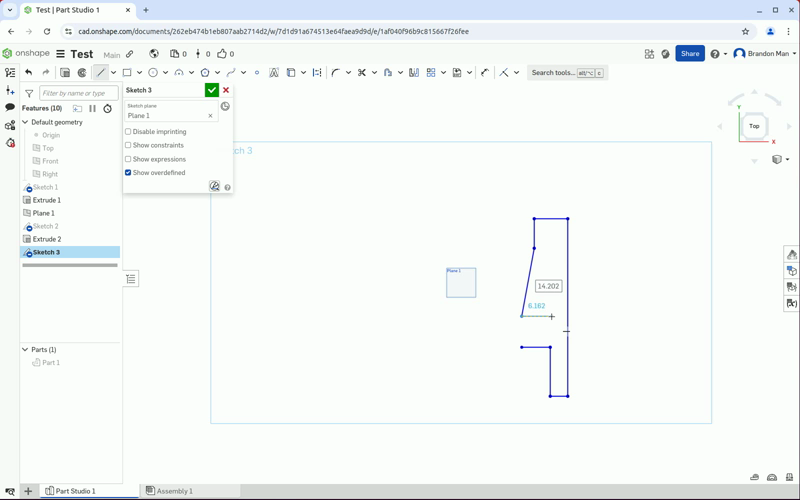
key_down(shift)
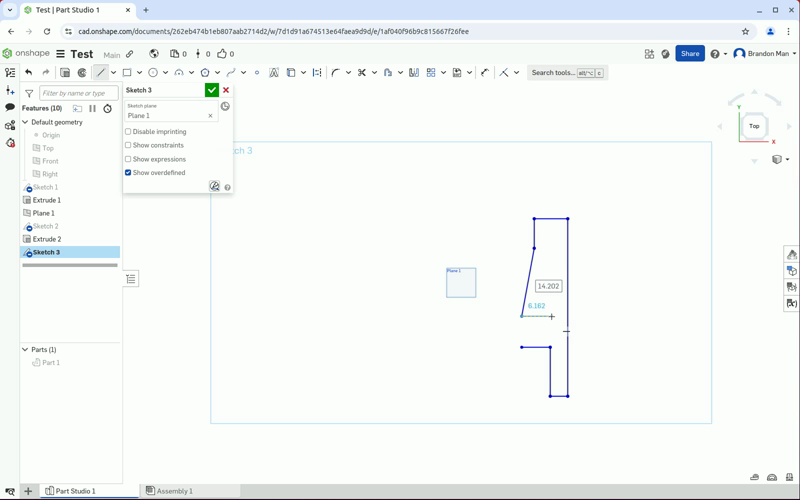
mouse_move(521, 347)
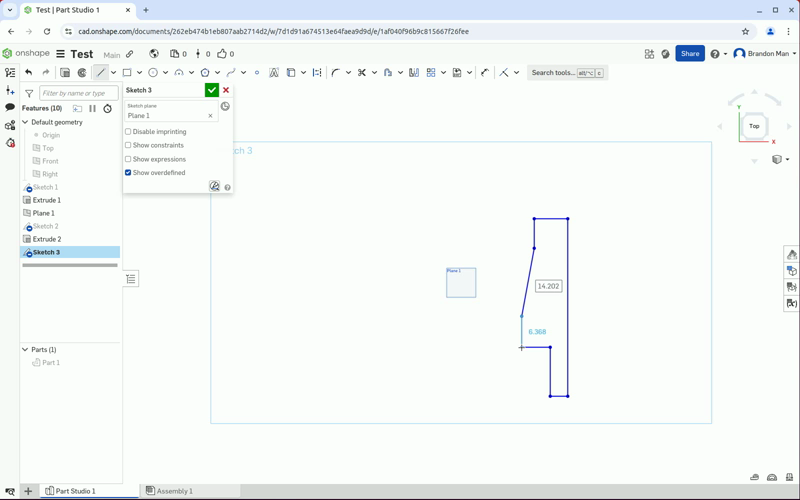
key_up(shift)
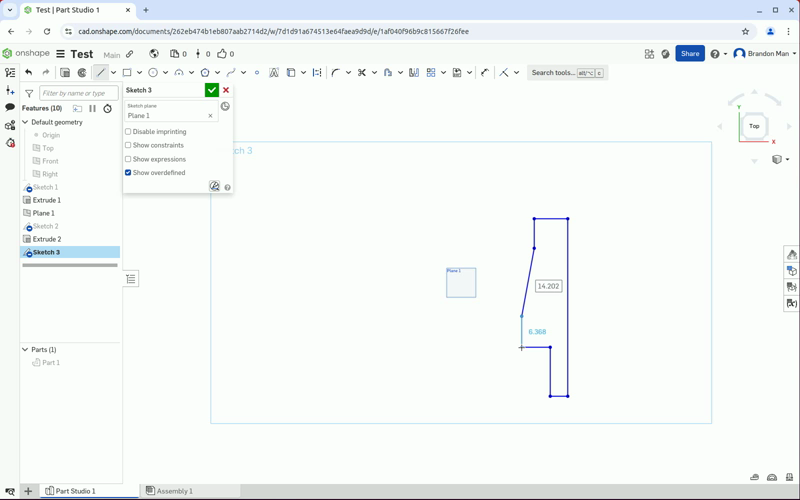
click(521, 347)
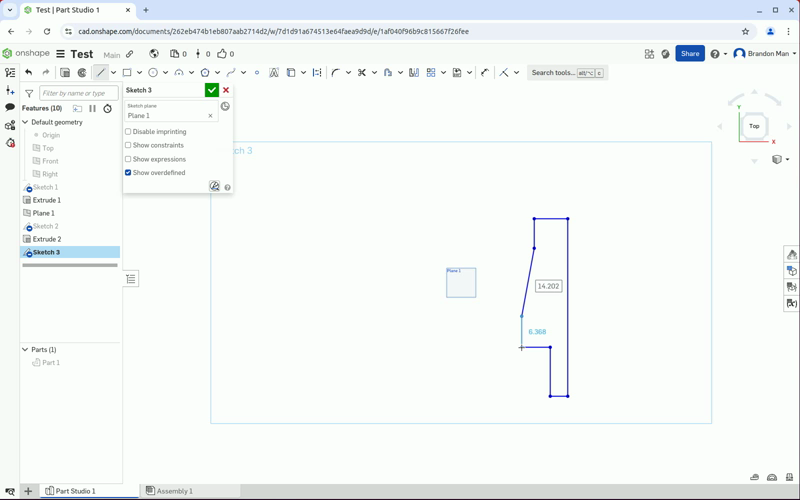
key(esc)
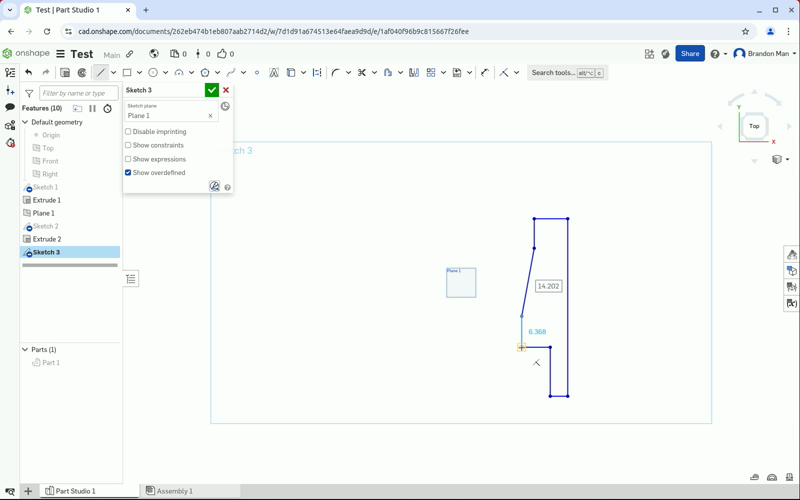
mouse_move(551, 266)
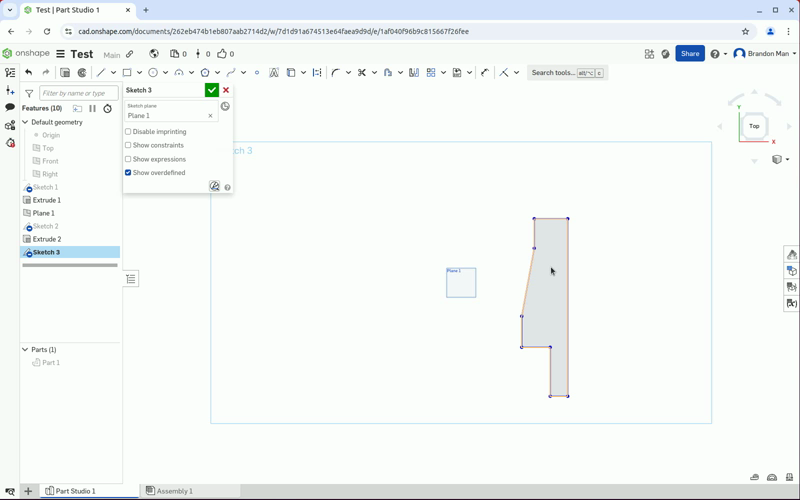
click(551, 266)
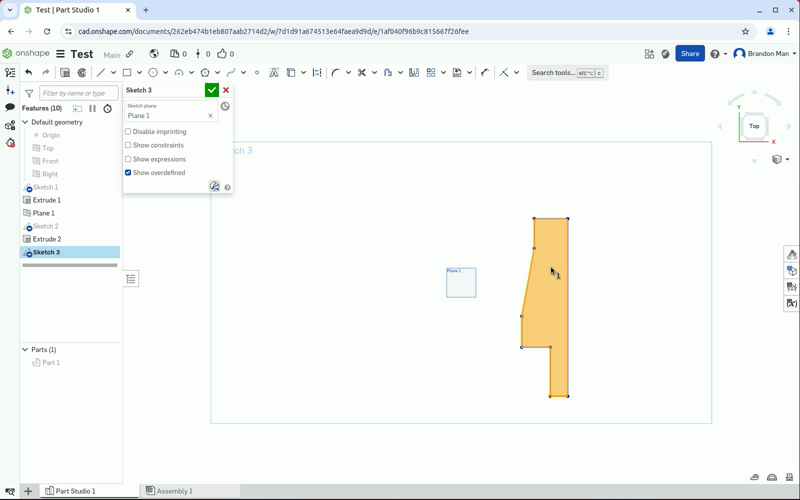
mouse_move(73, 352)
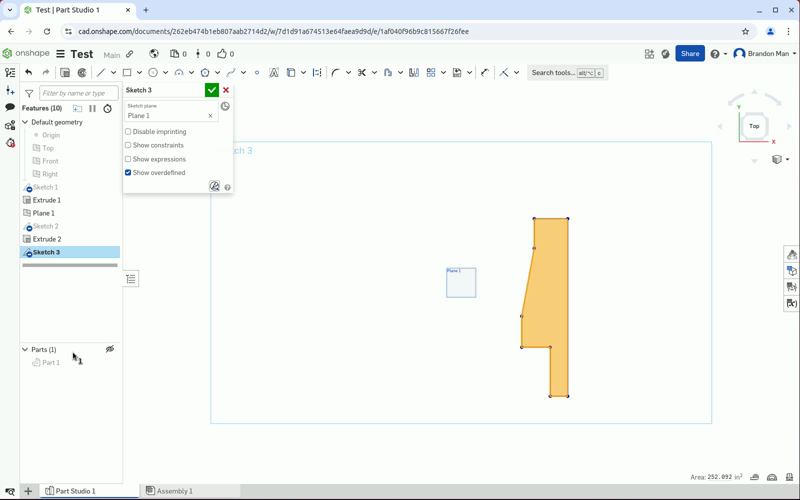
key(shift+y)
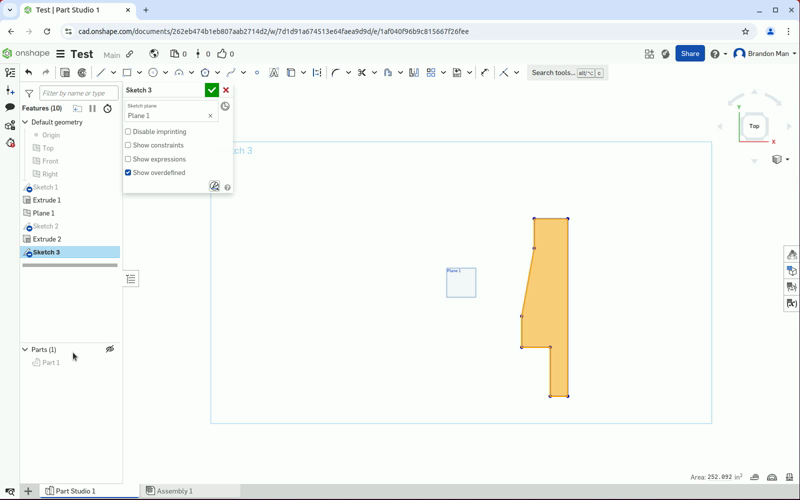
key(shift+e)
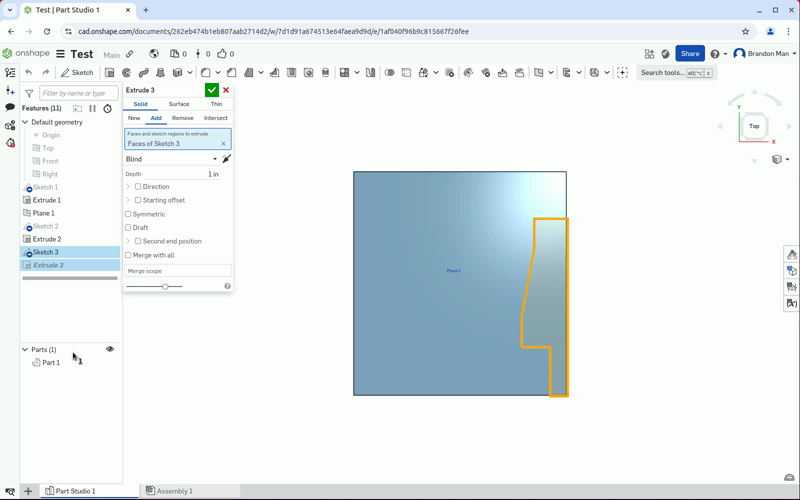
mouse_move(143, 106)
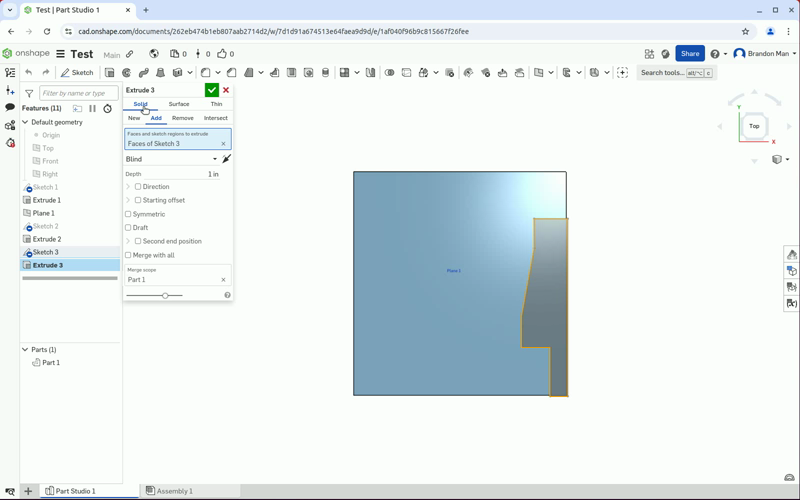
click(143, 106)
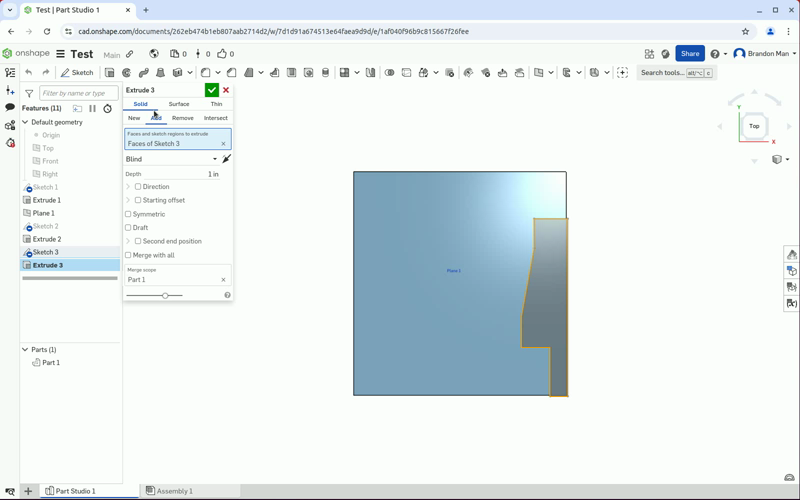
mouse_move(186, 120)
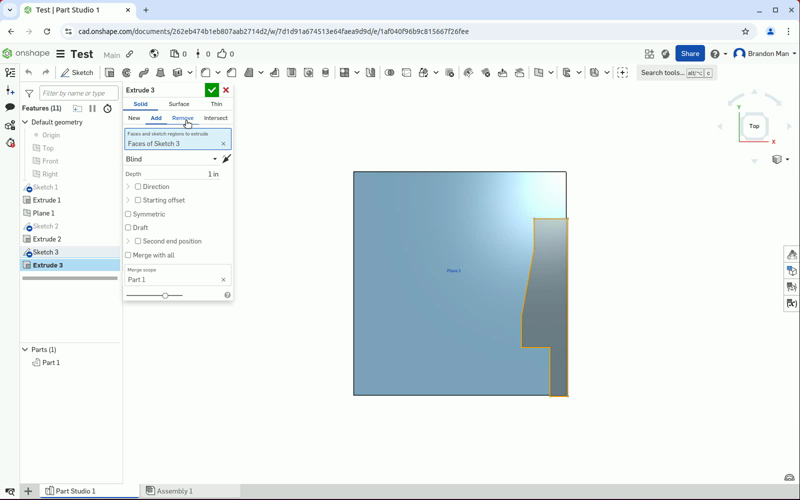
click(186, 120)
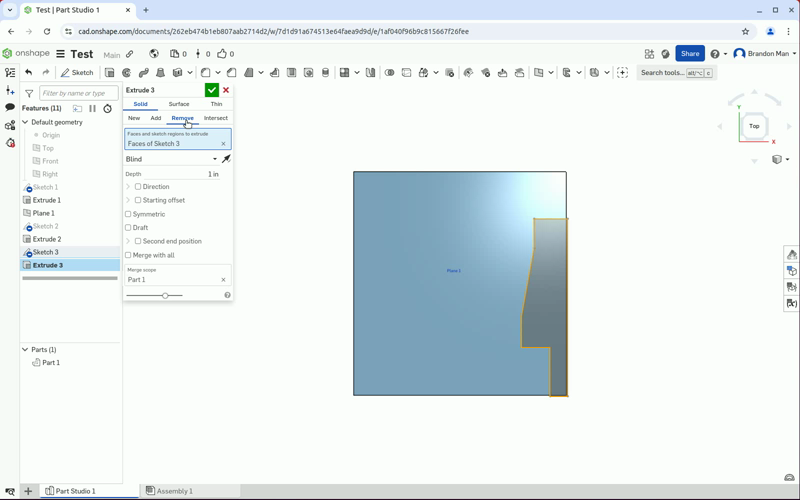
key(tab, 4)
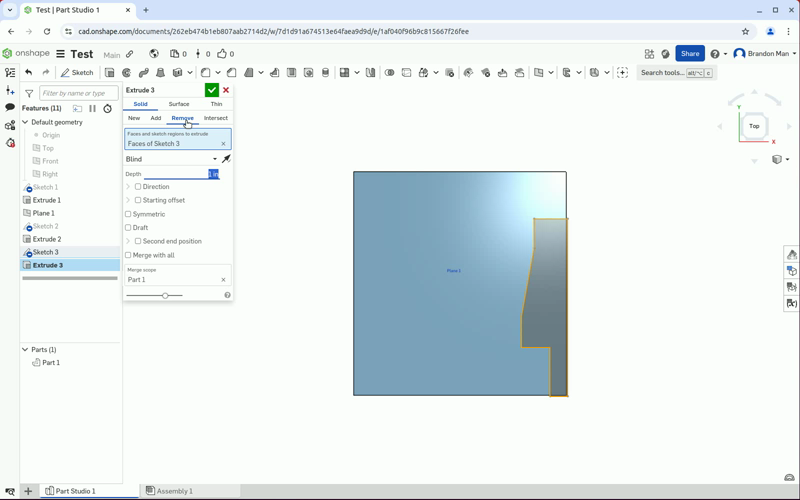
text(27.441)
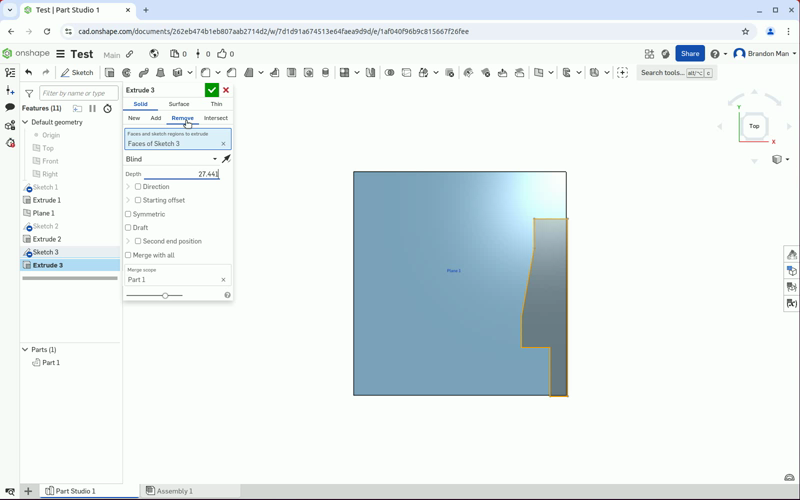
key(tab, 6)
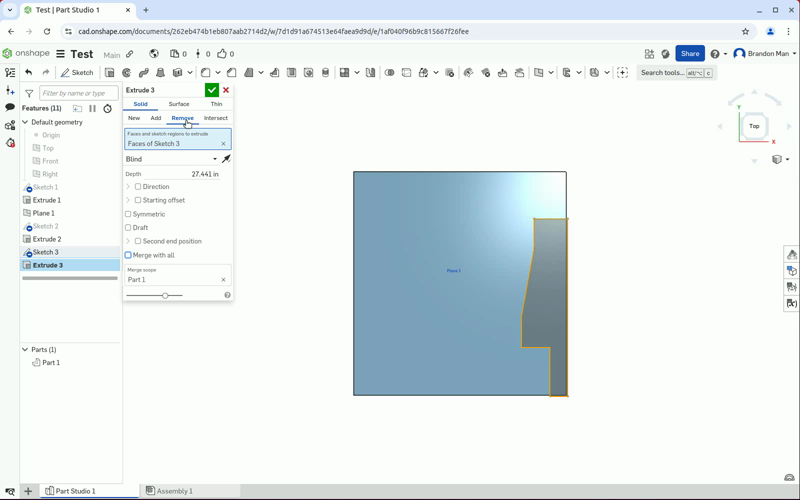
key(space)
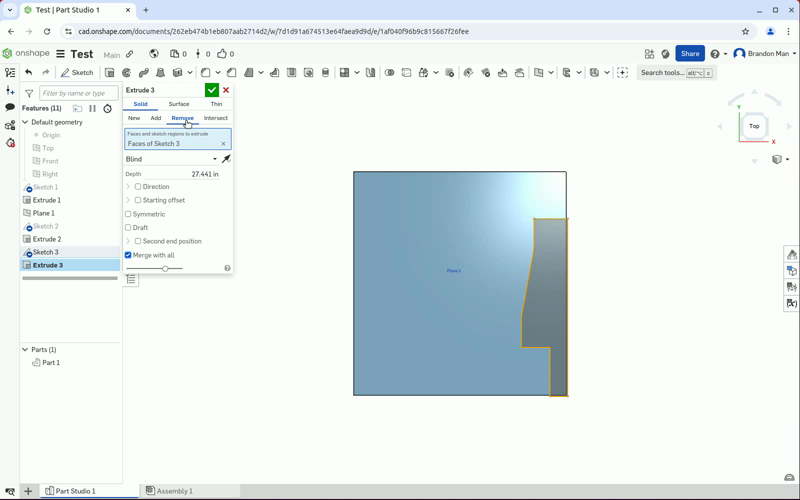
key(enter)
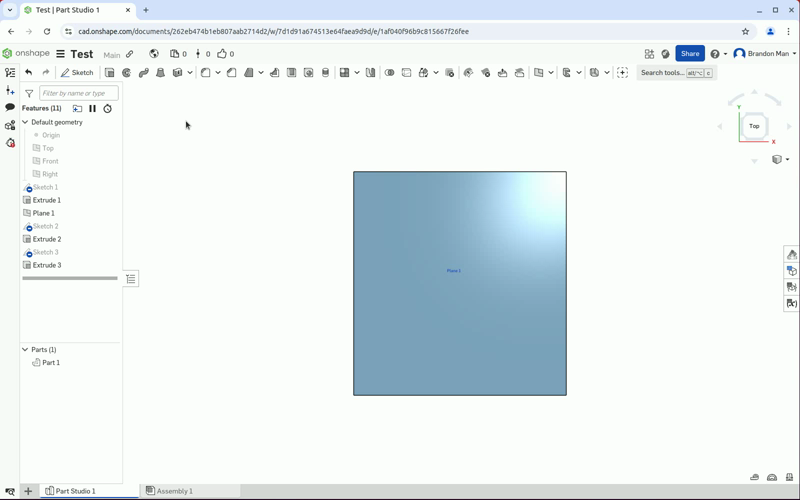
key(shift+h)
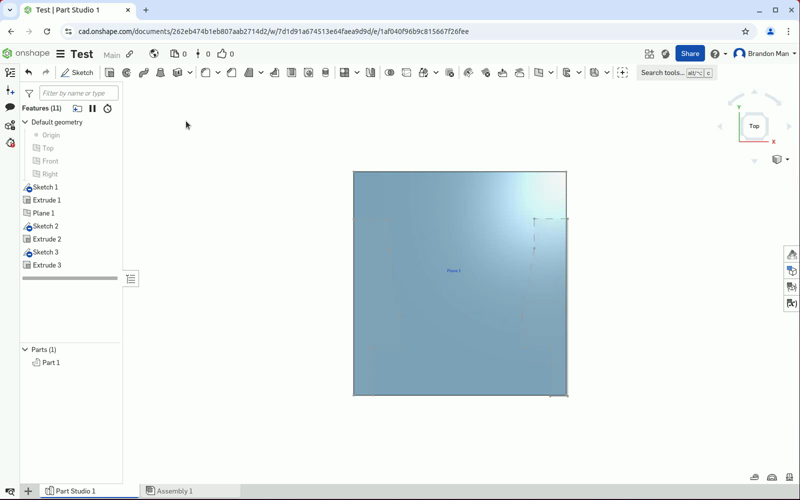
key(shift+h)
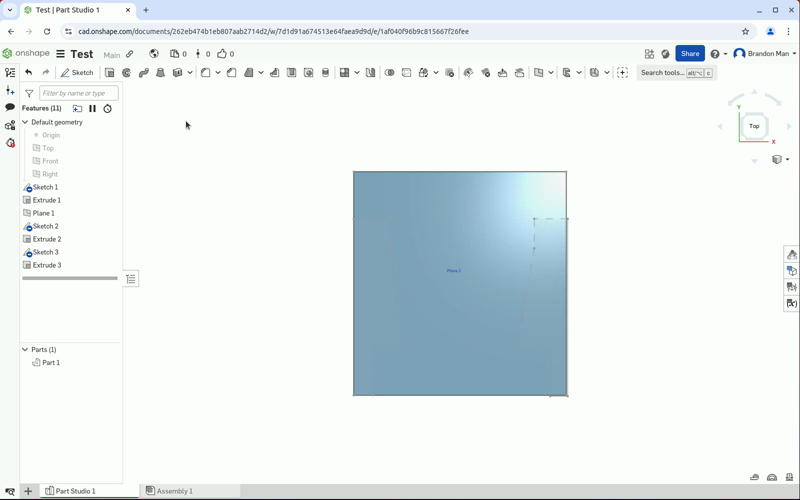
key(shift+7)
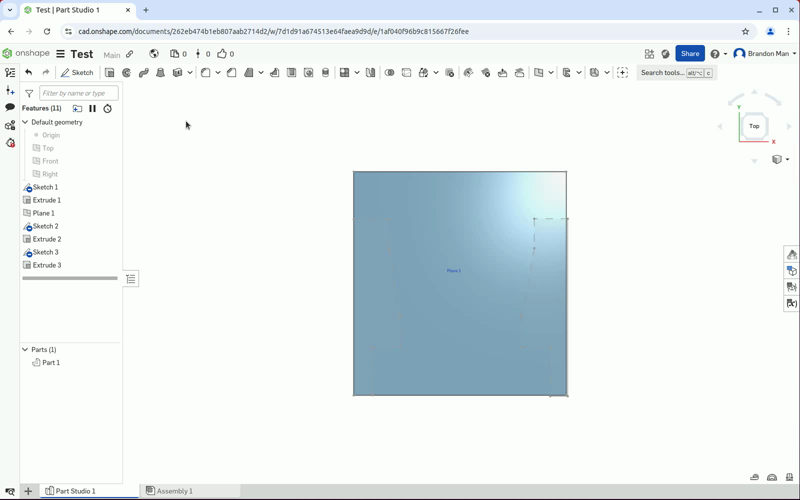
key(up, 3)
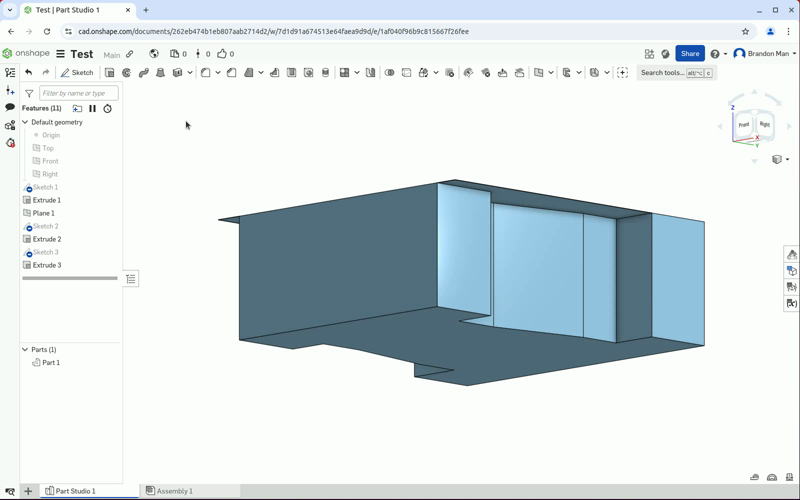
key(left, 3)
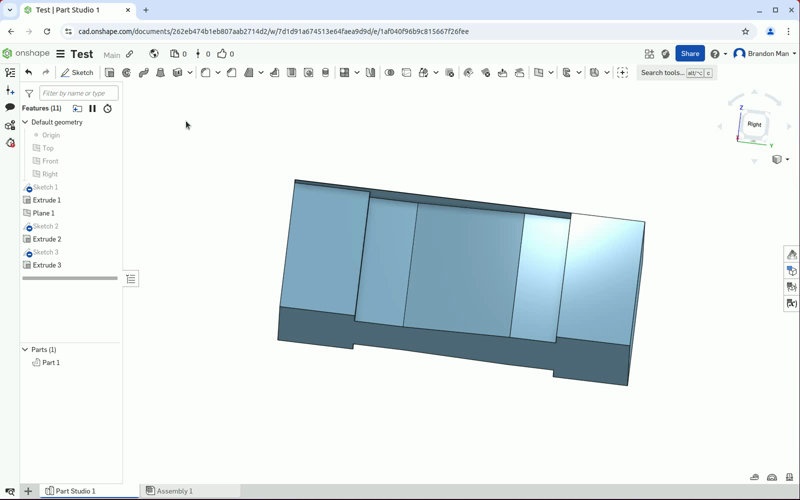
key(right, 3)
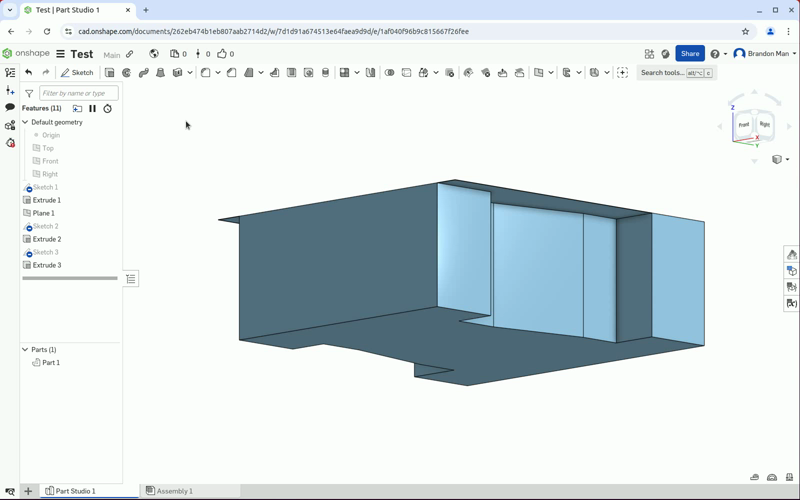
key(down, 3)
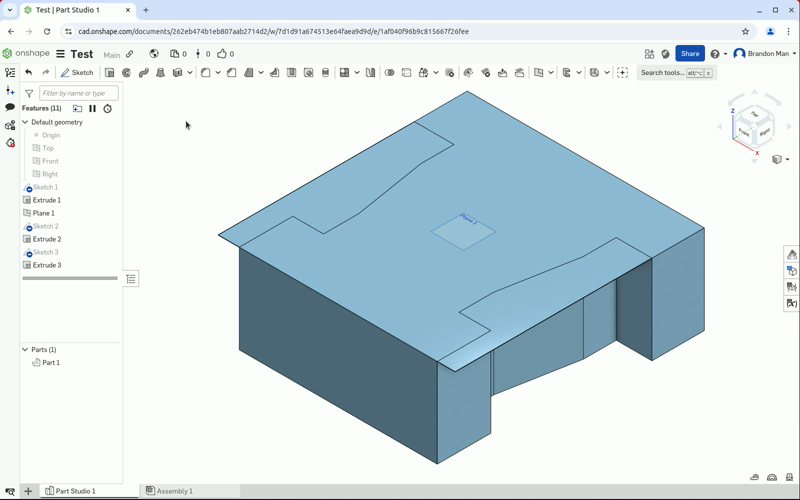
mouse_move(73, 189)
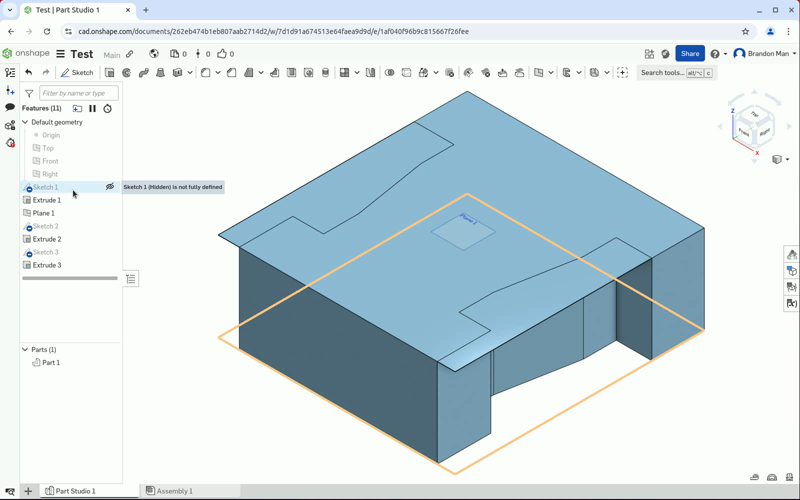
click(73, 189)